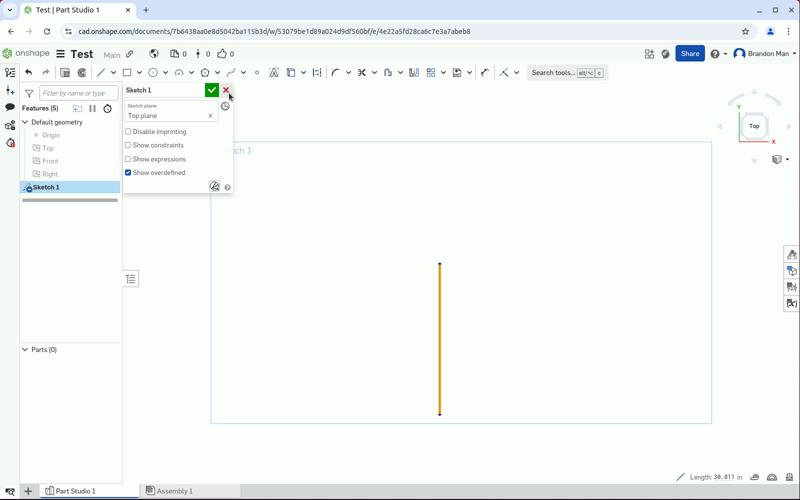
key(shift+h)
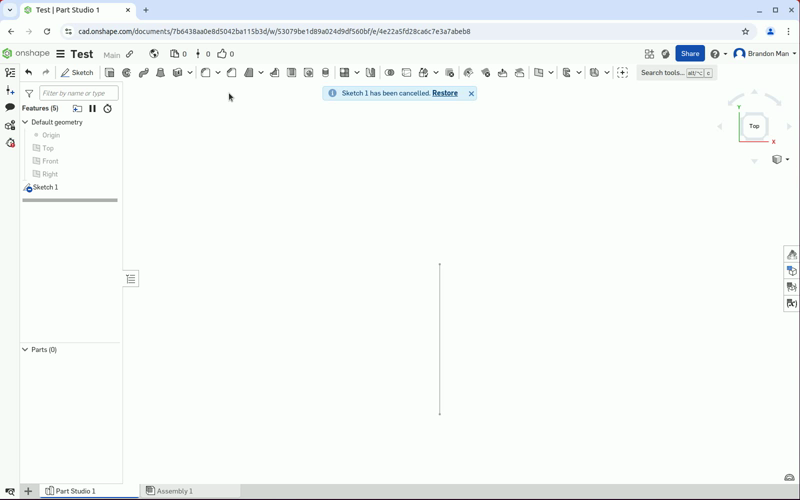
mouse_move(73, 352)
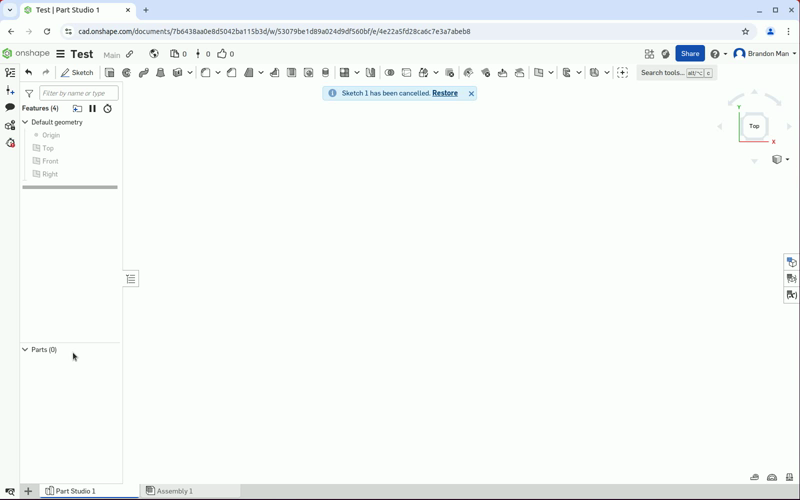
key(y)
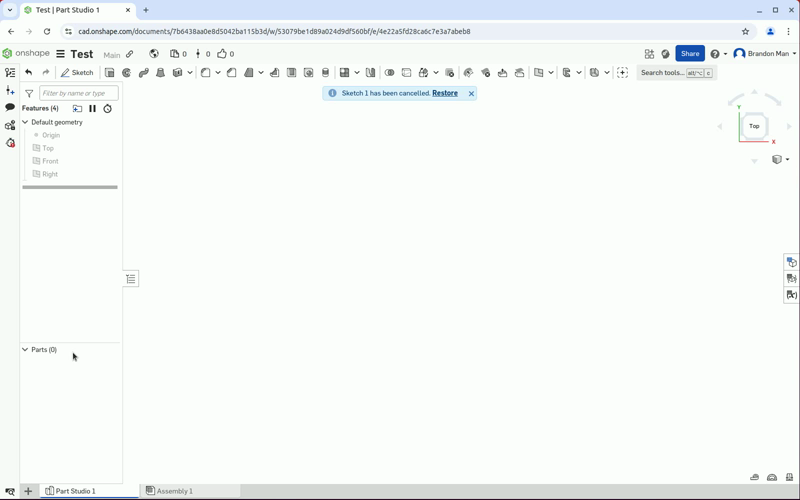
key(shift+p)
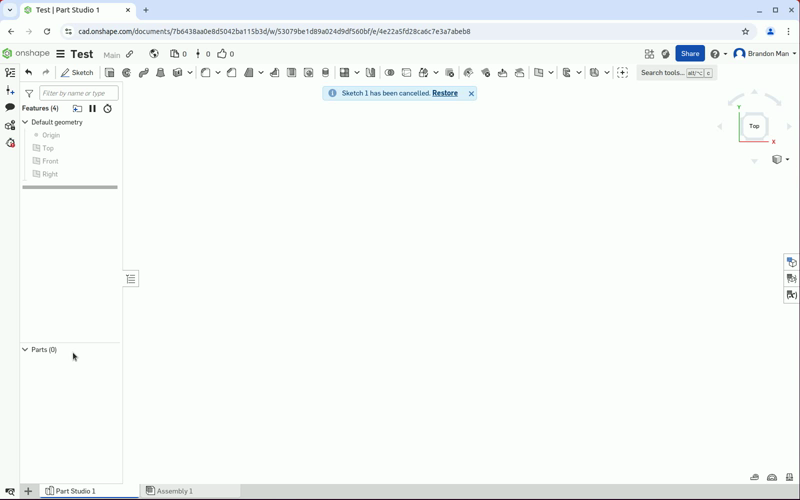
key(space)
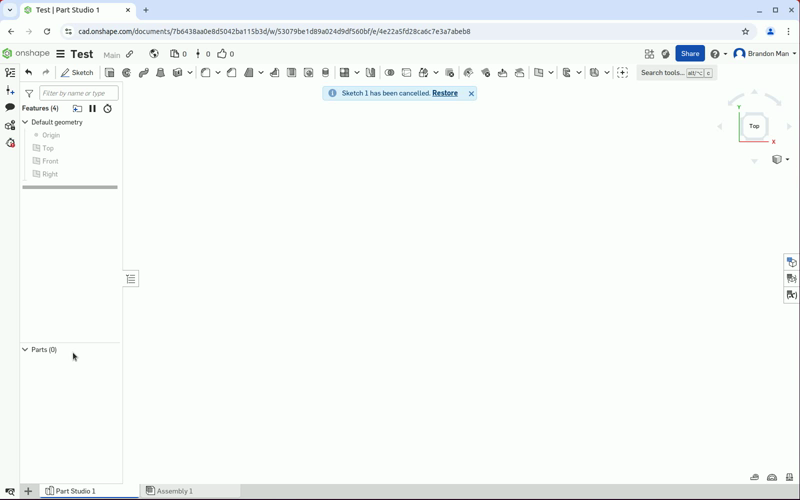
key_down(shift)
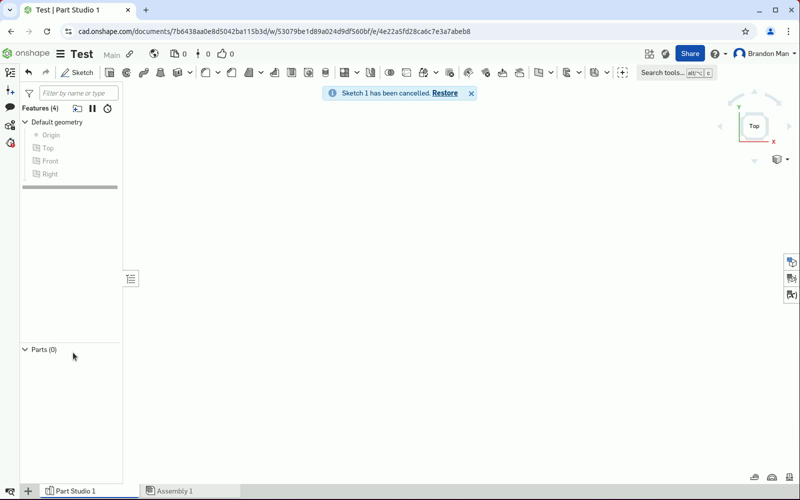
key(up)
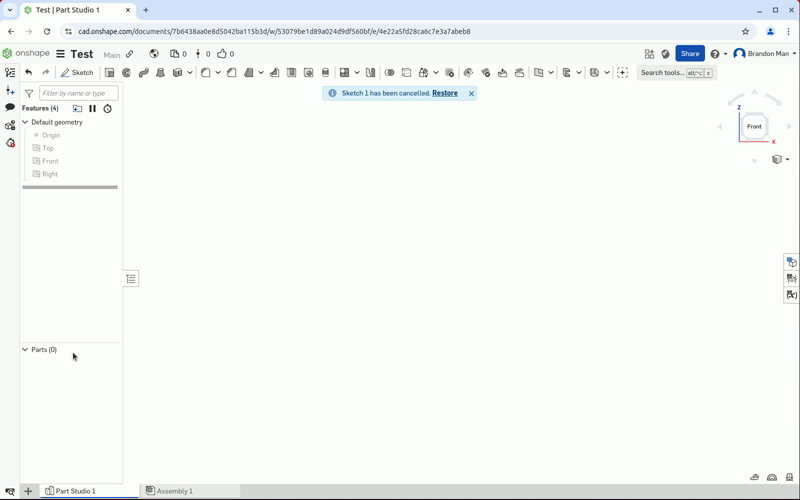
key_up(shift)
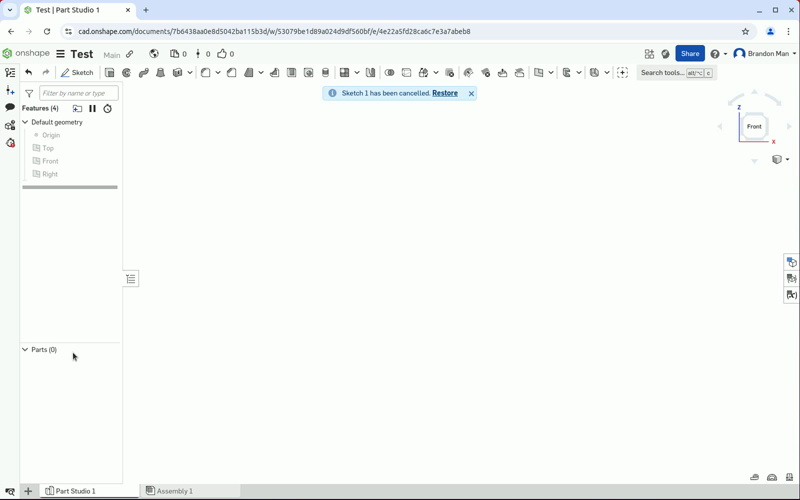
mouse_move(73, 352)
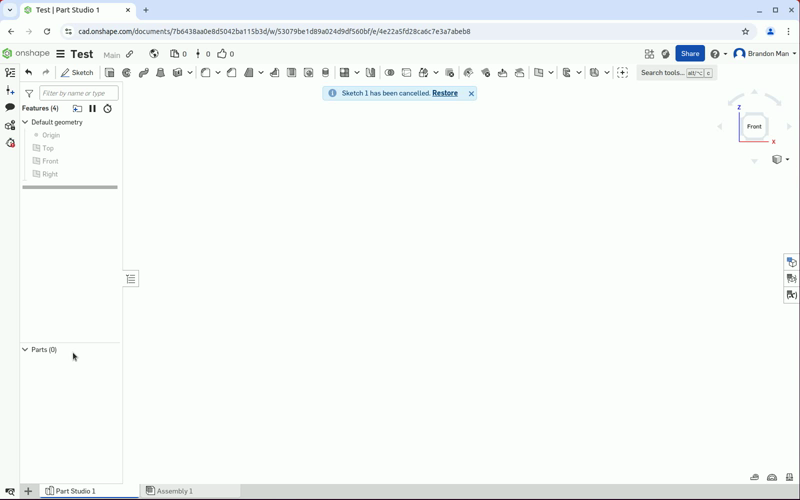
key(shift+y)
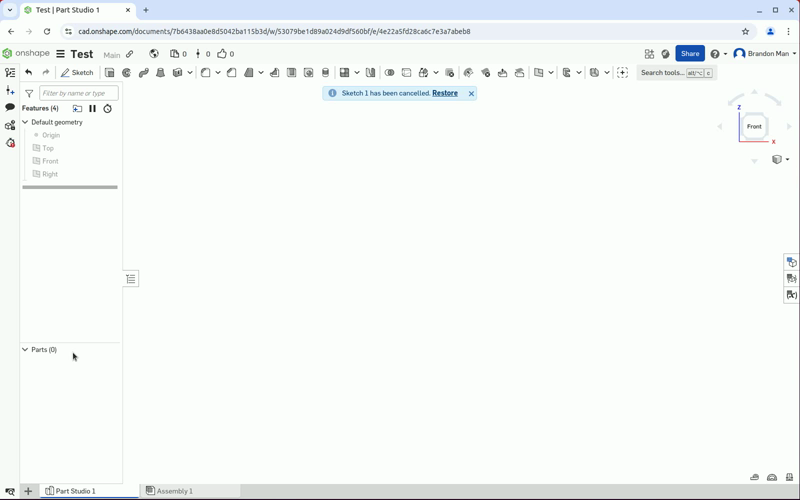
key(shift+s)
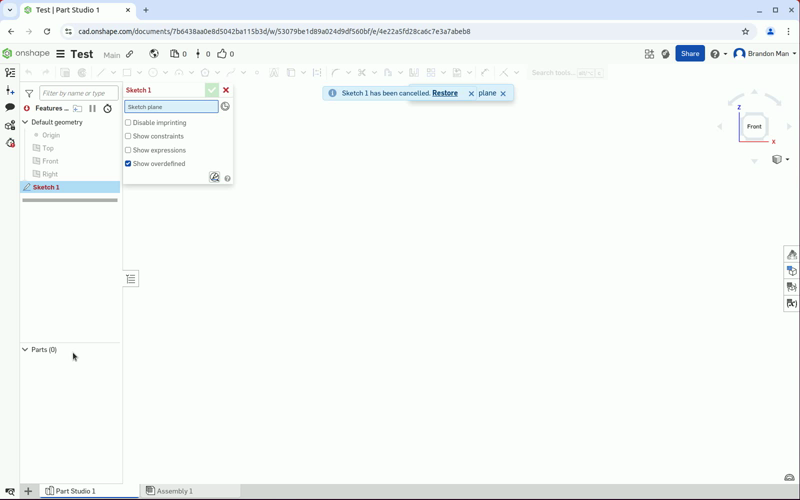
mouse_move(73, 163)
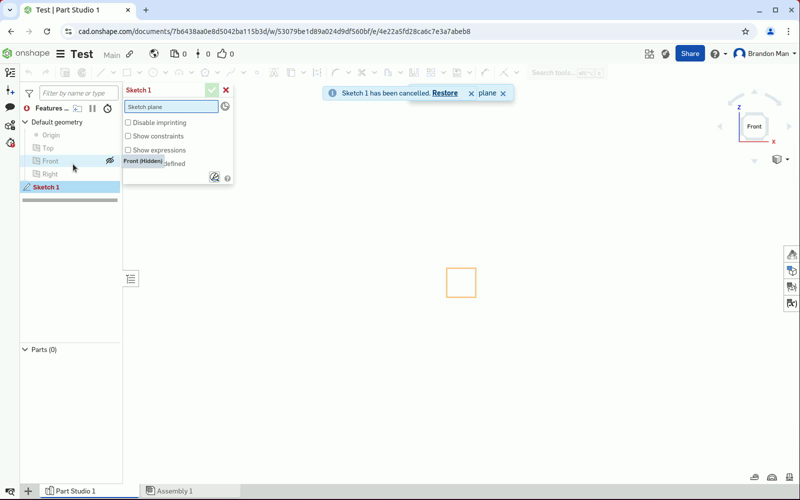
click(73, 163)
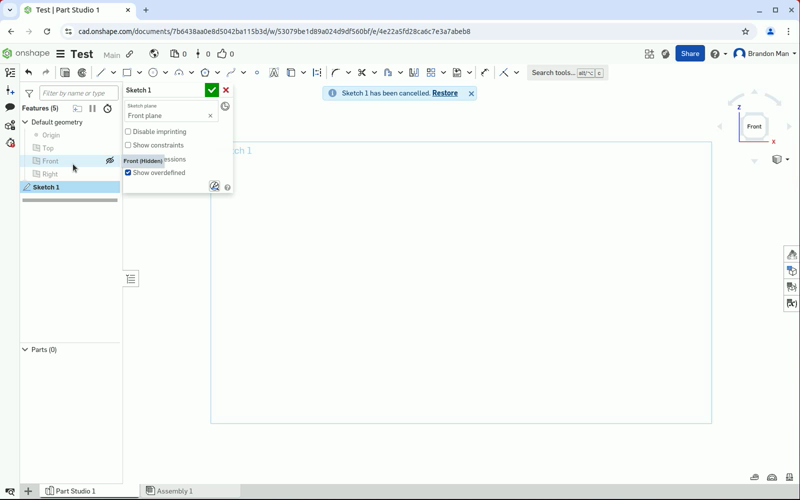
mouse_move(73, 352)
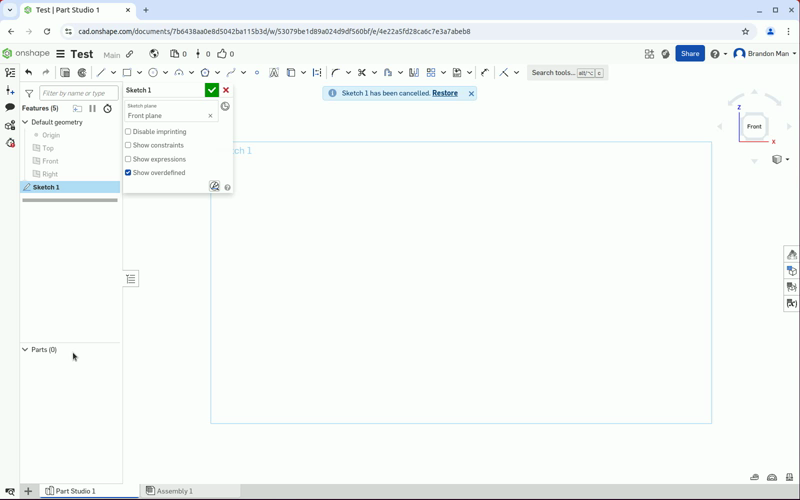
key(y)
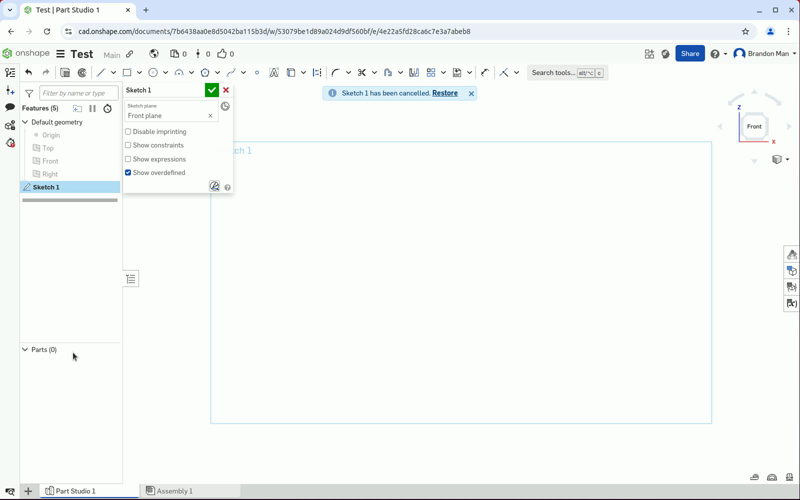
key(l)
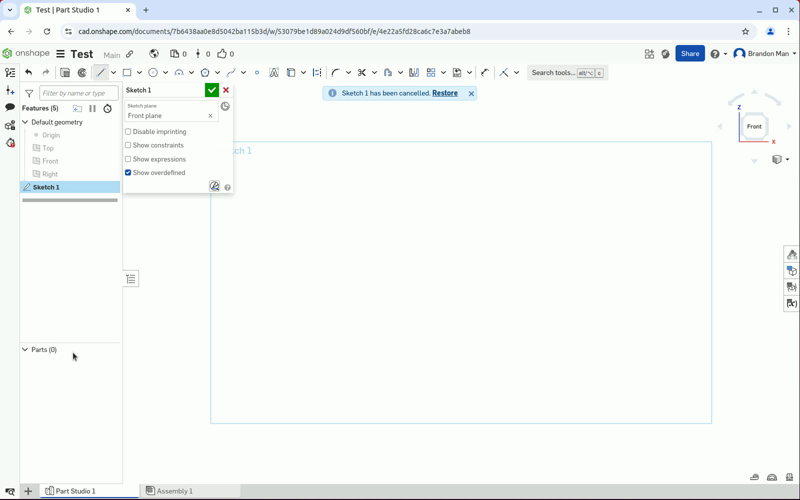
key_down(shift)
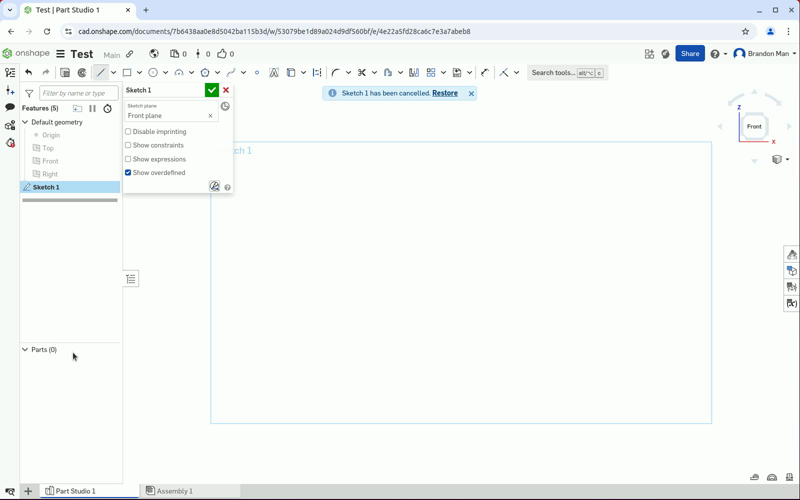
mouse_move(447, 293)
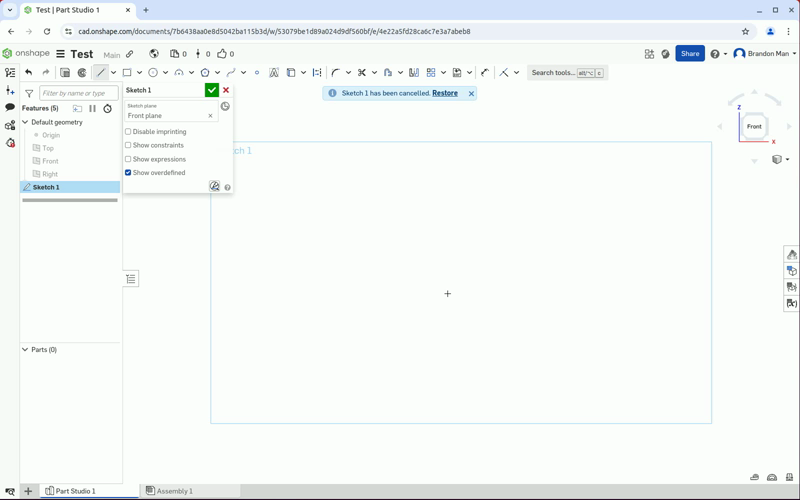
click(447, 293)
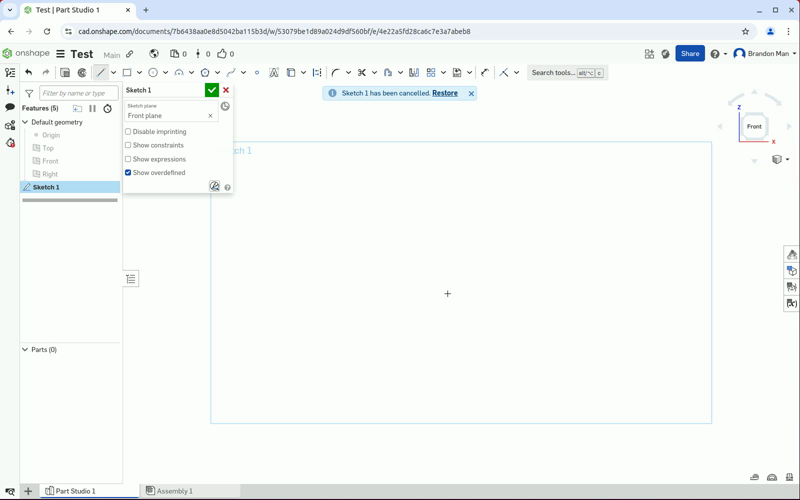
key_up(shift)
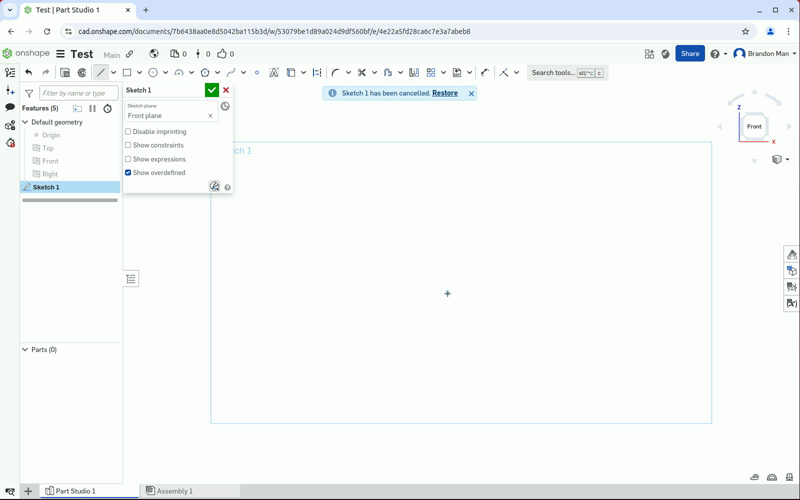
key_down(shift)
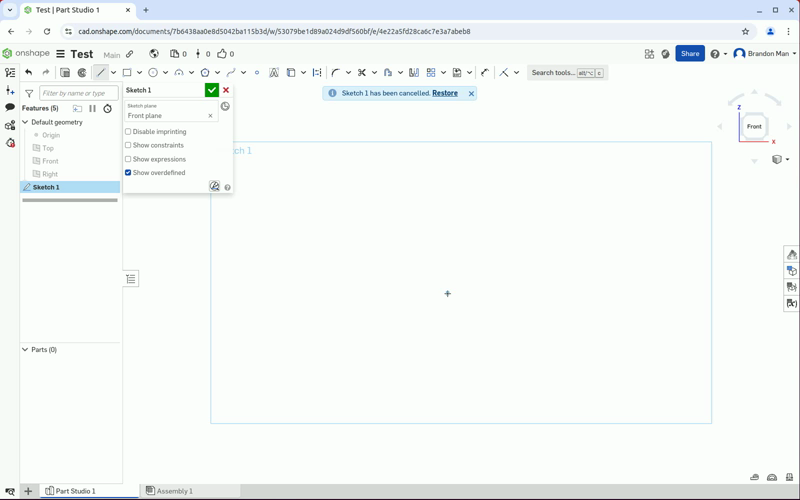
mouse_move(477, 293)
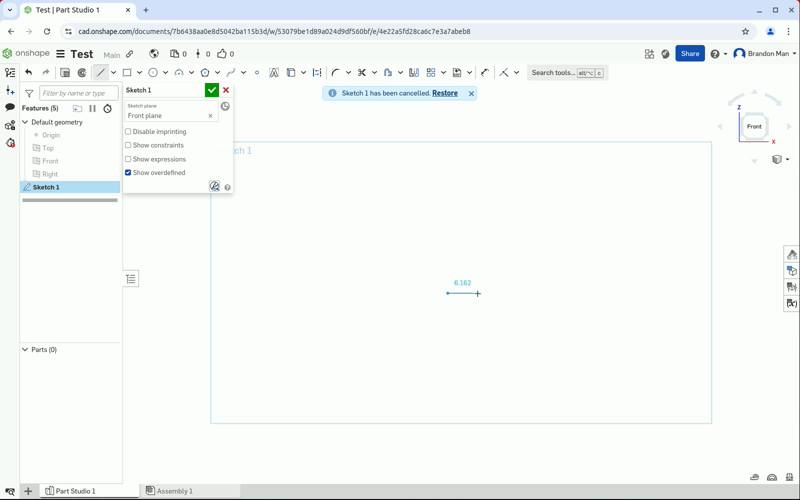
mouse_move(474, 293)
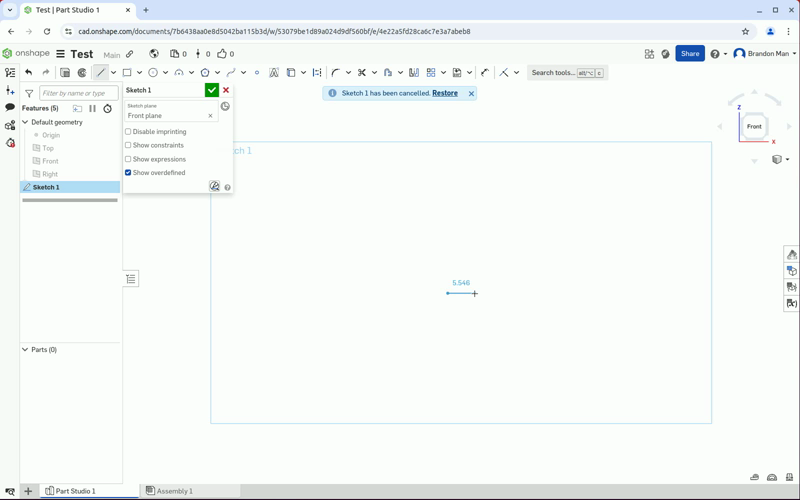
click(474, 293)
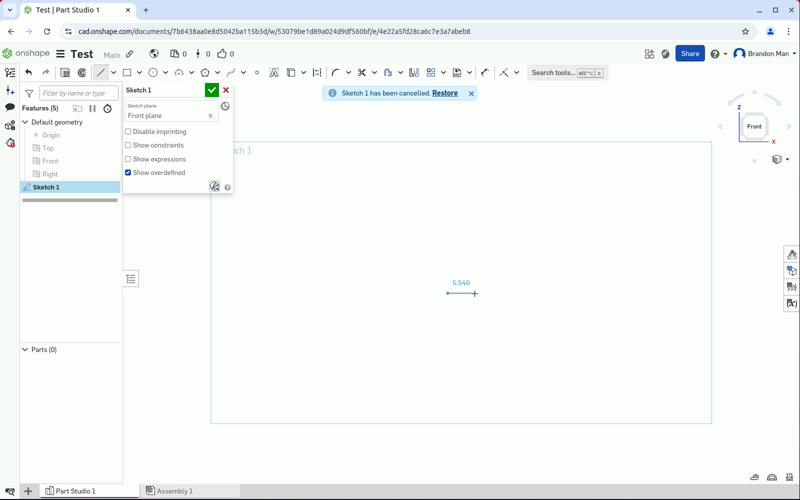
key_up(shift)
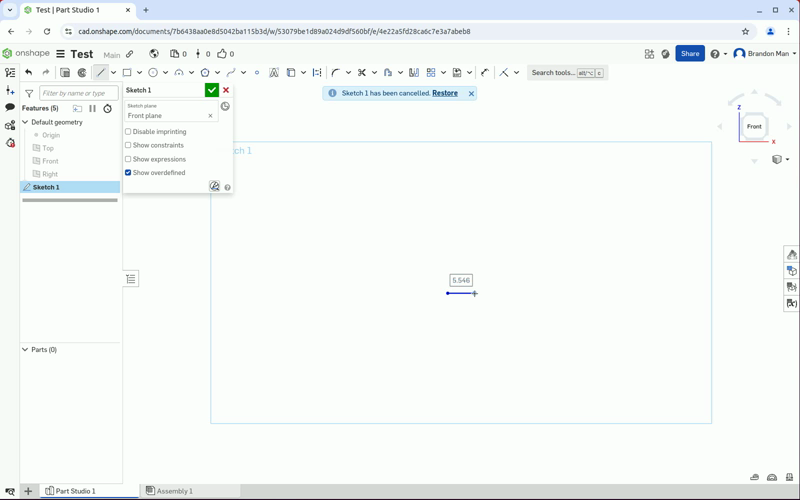
key(esc)
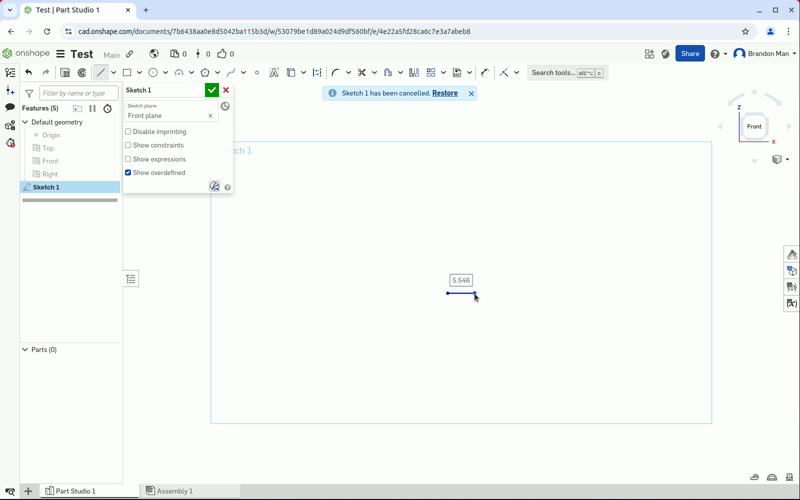
key(a)
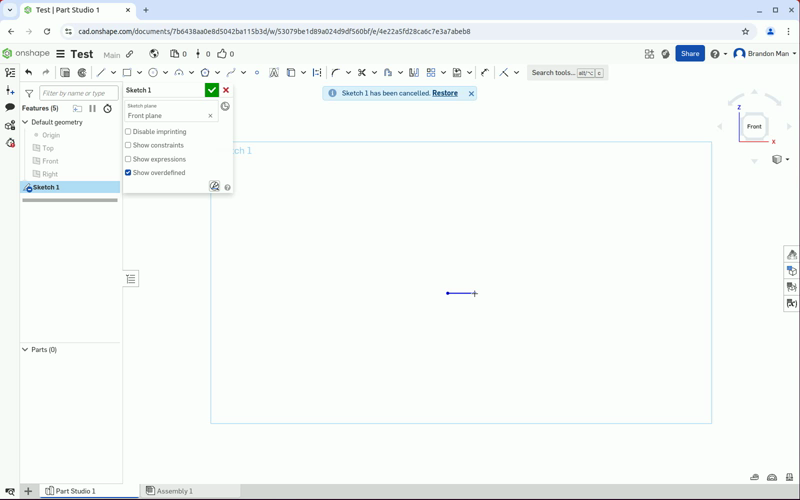
mouse_move(474, 293)
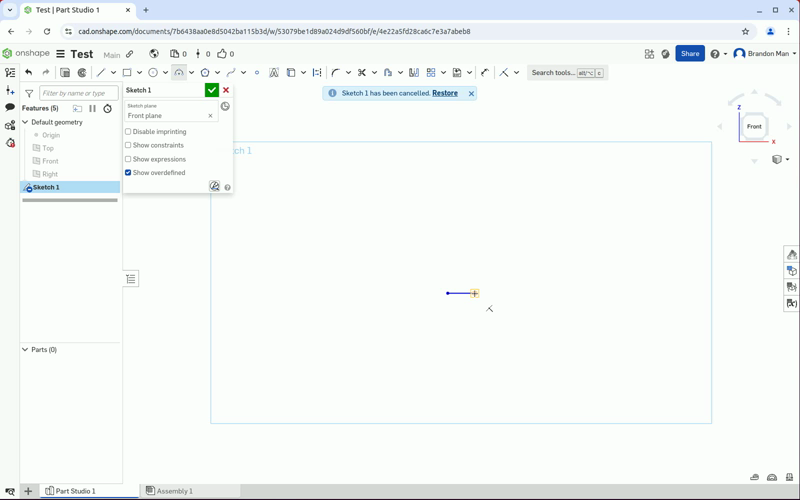
click(474, 293)
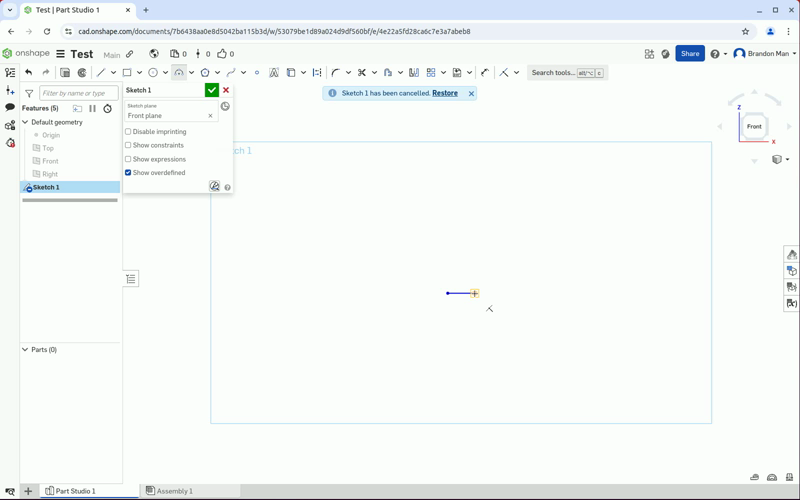
key_down(shift)
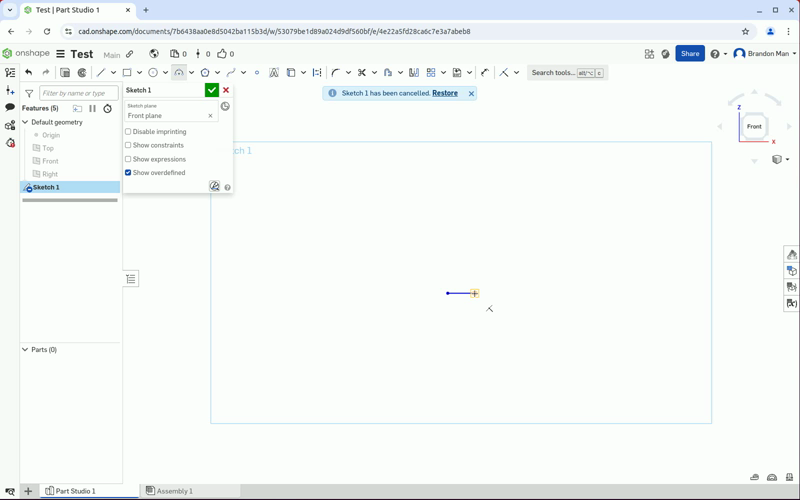
mouse_move(474, 270)
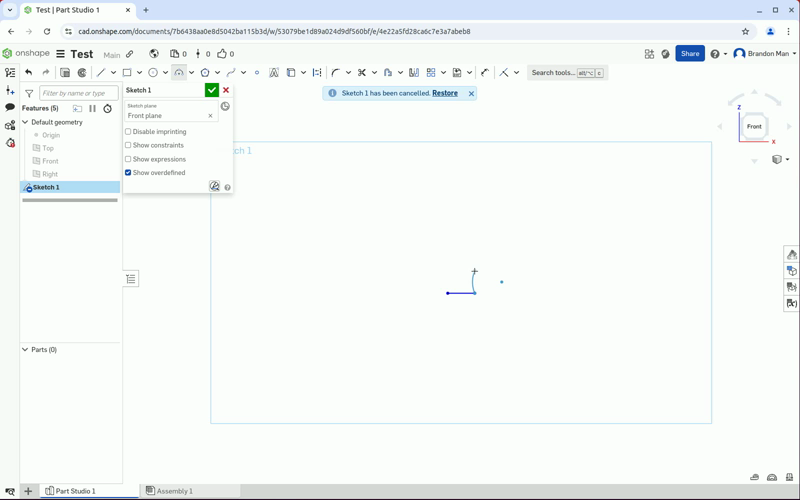
click(474, 270)
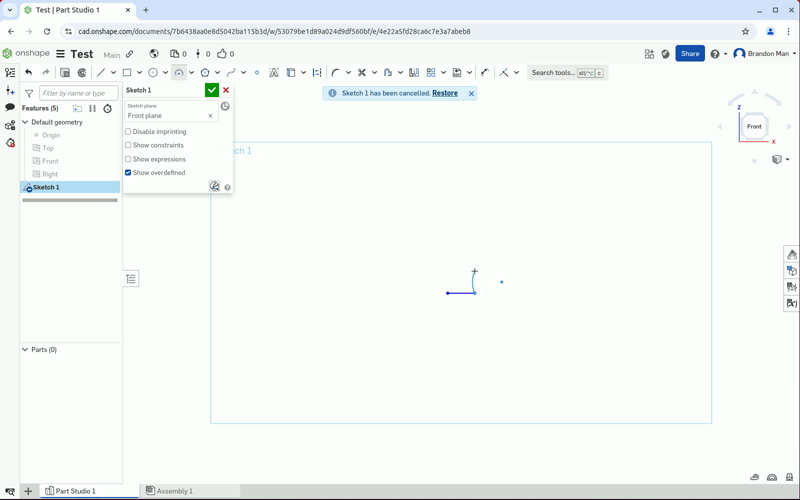
mouse_move(486, 282)
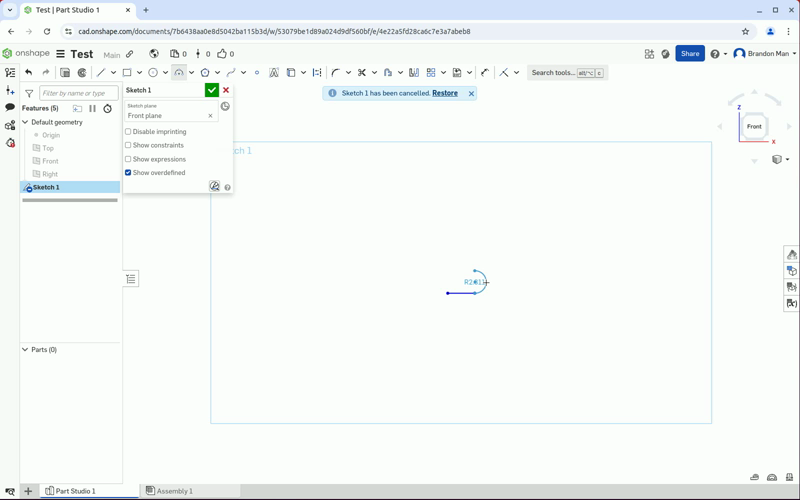
click(486, 282)
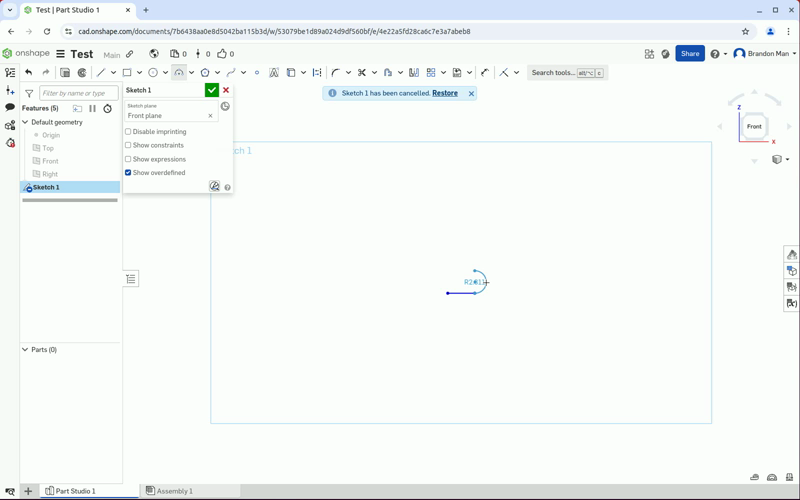
key_up(shift)
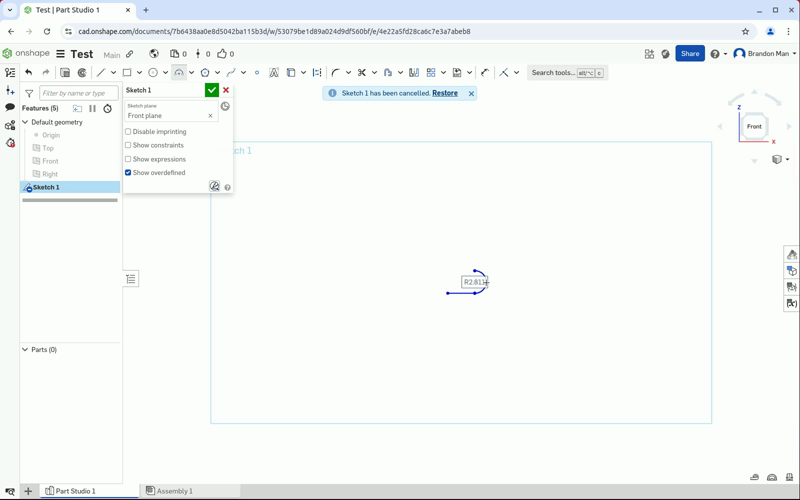
key(esc)
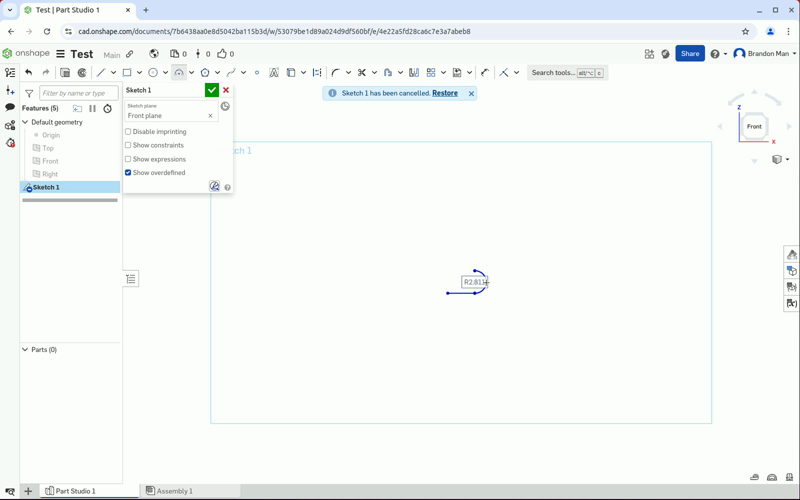
key(l)
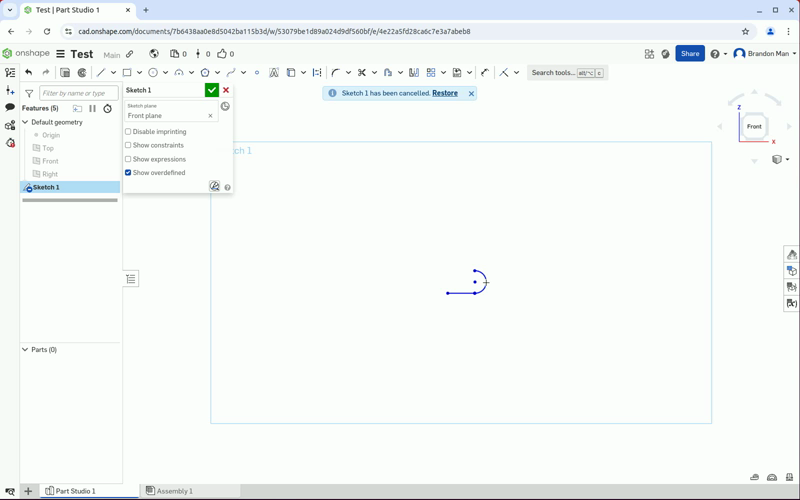
mouse_move(474, 270)
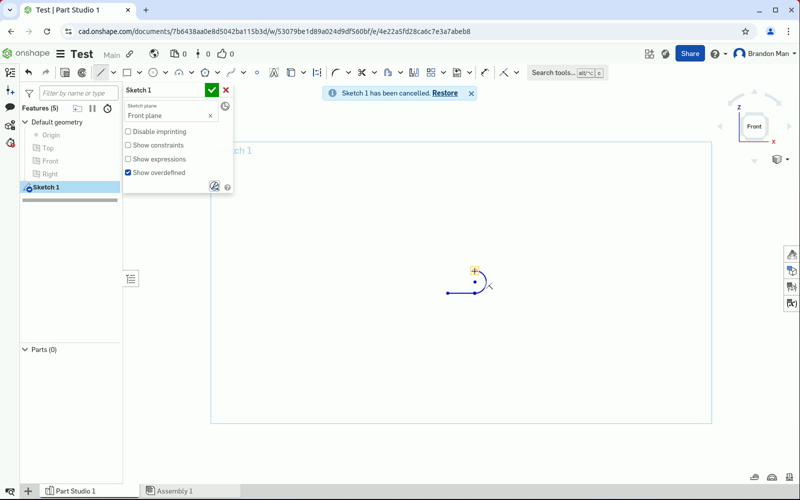
click(474, 270)
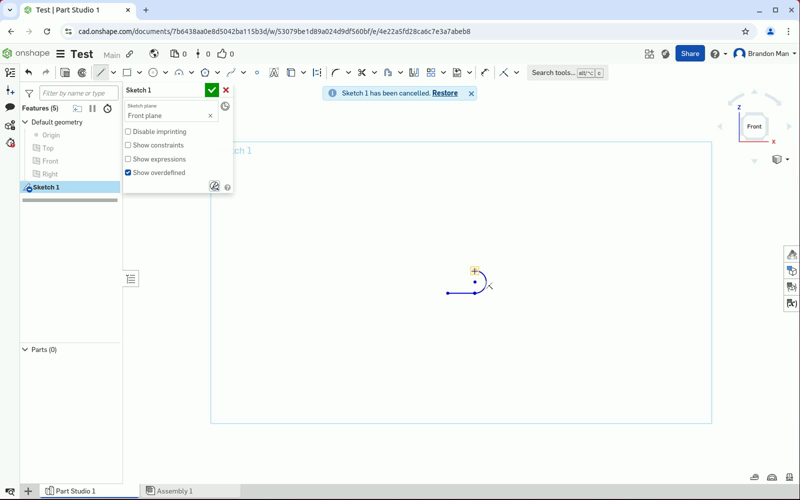
key_down(shift)
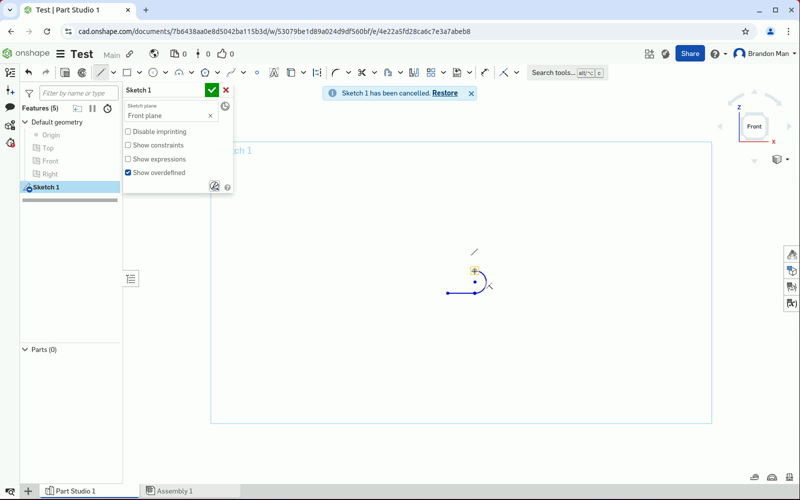
mouse_move(504, 270)
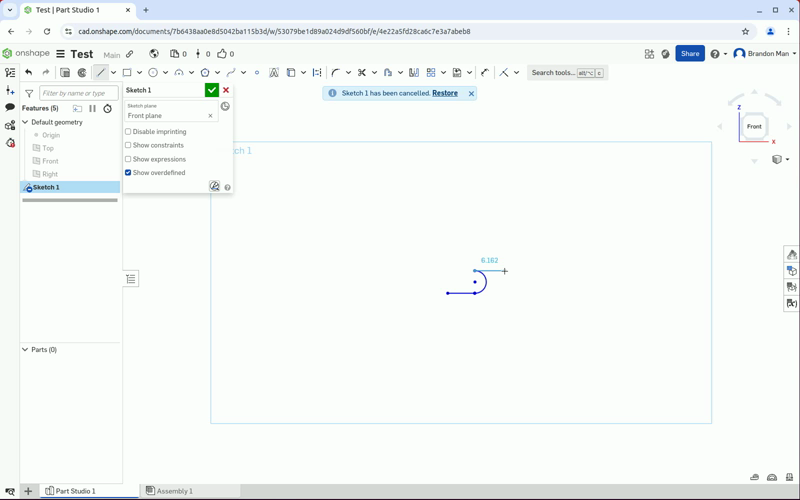
mouse_move(447, 270)
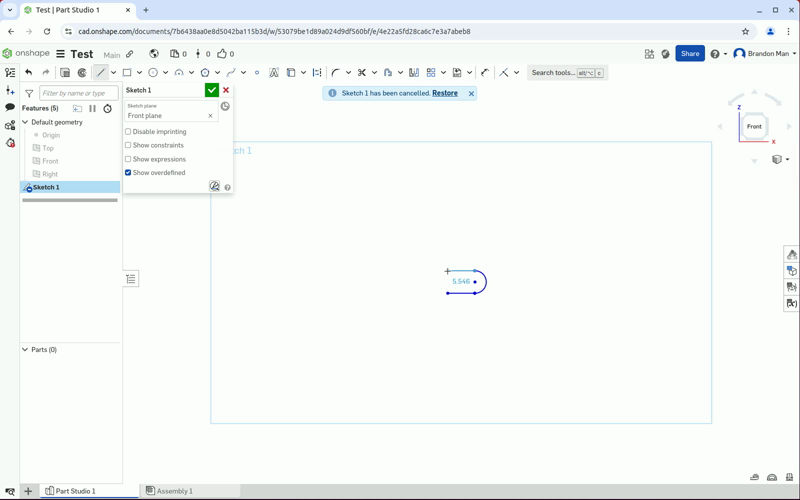
click(447, 270)
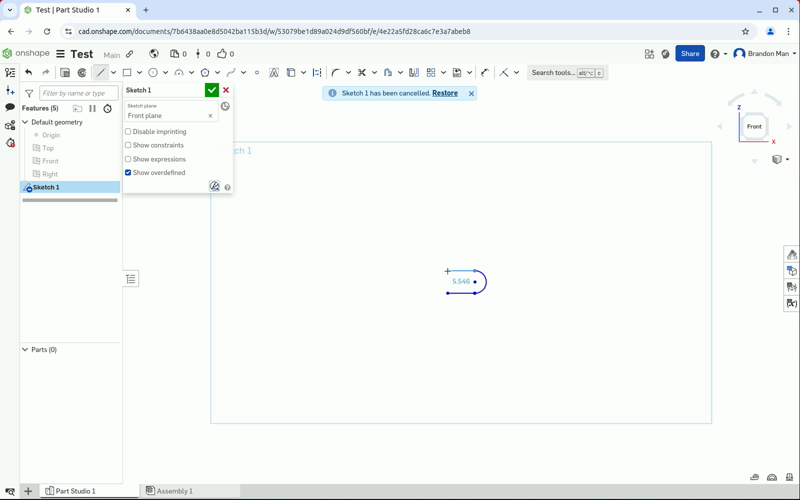
key_up(shift)
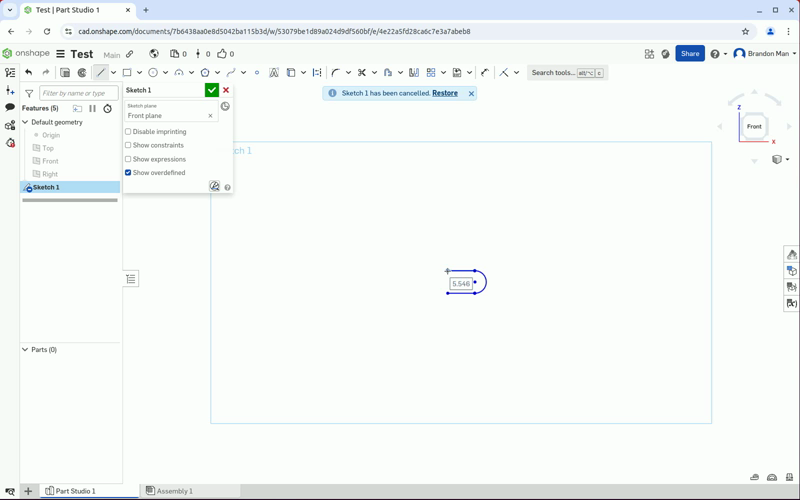
key(esc)
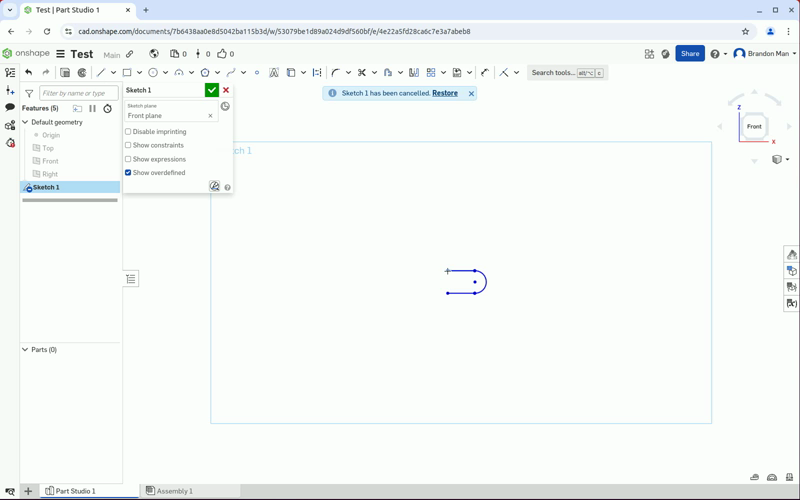
key(a)
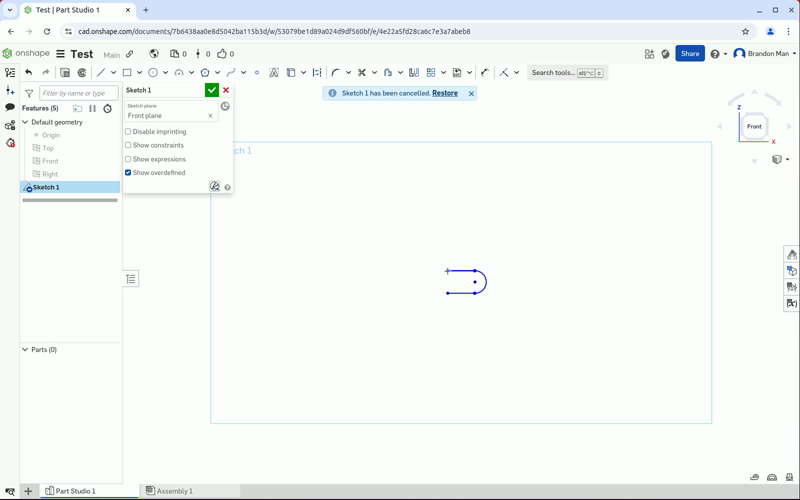
mouse_move(447, 270)
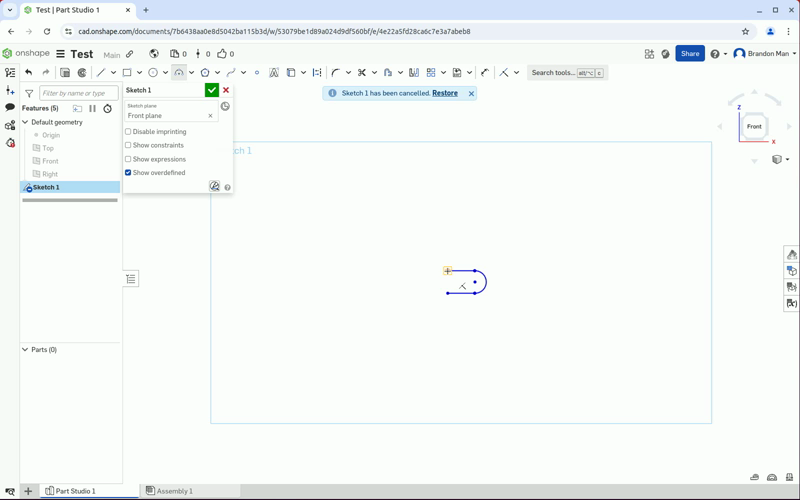
click(447, 270)
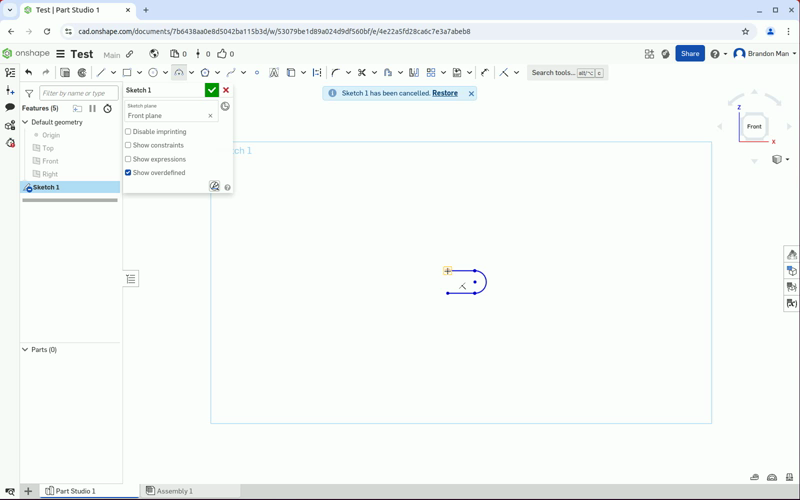
mouse_move(447, 293)
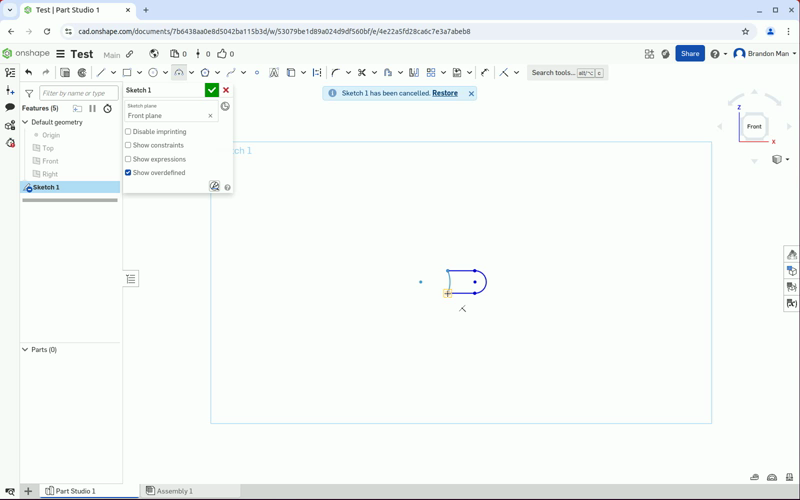
click(447, 293)
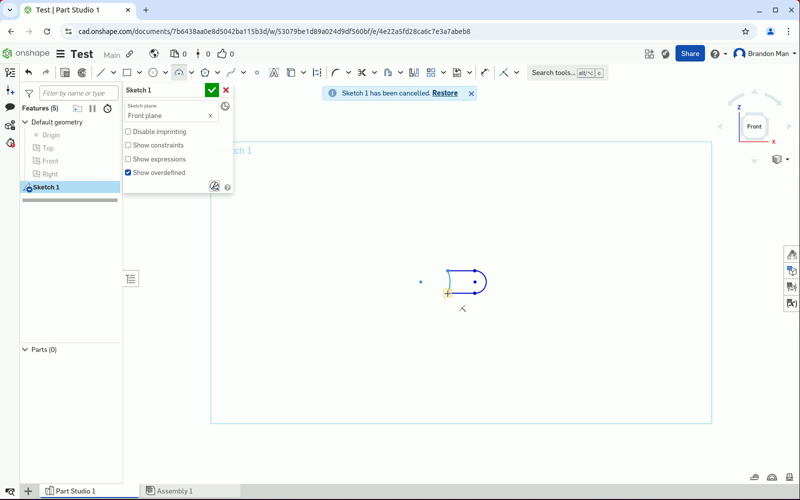
key_down(shift)
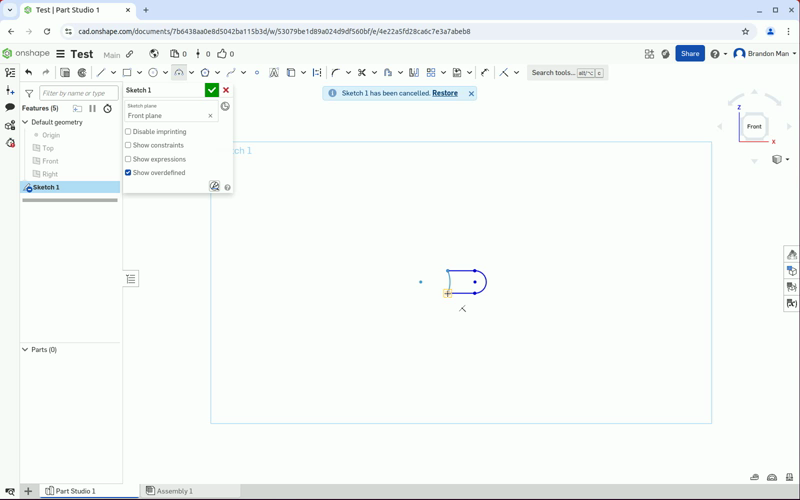
mouse_move(436, 282)
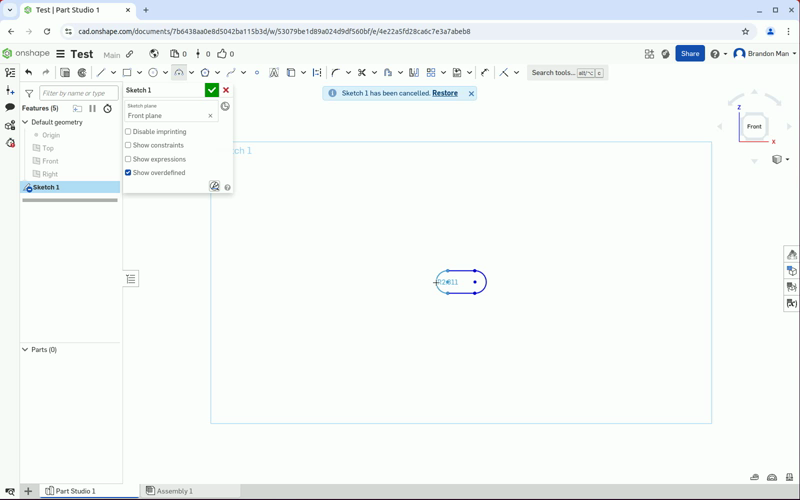
click(436, 282)
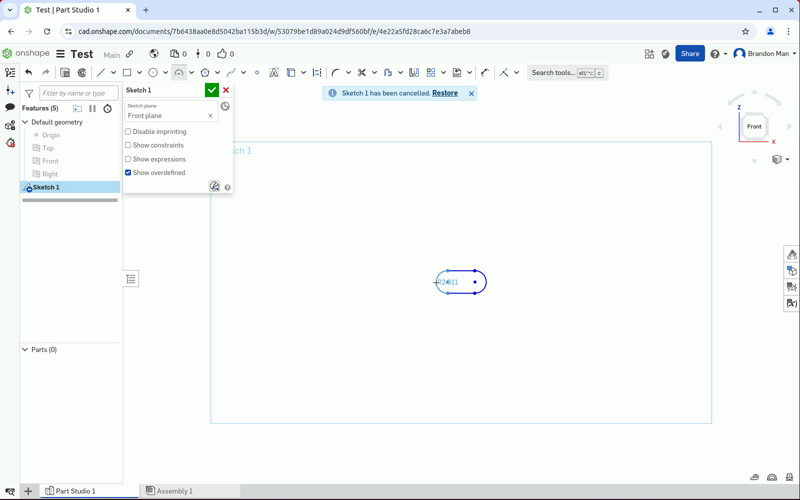
key_up(shift)
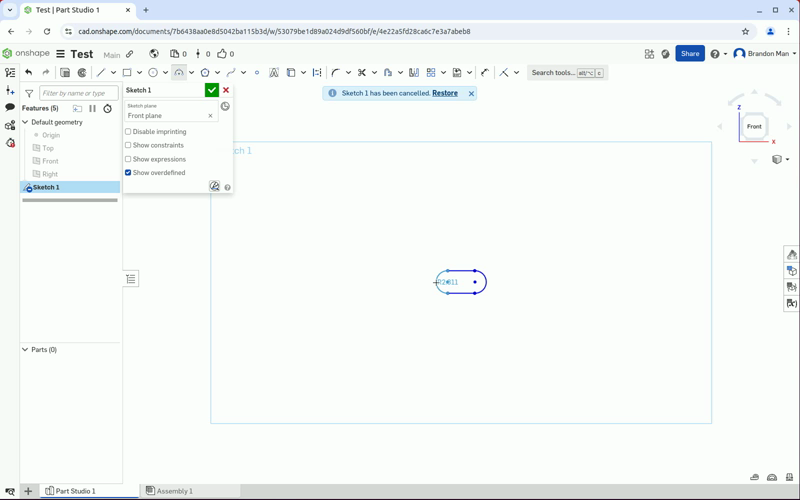
key(esc)
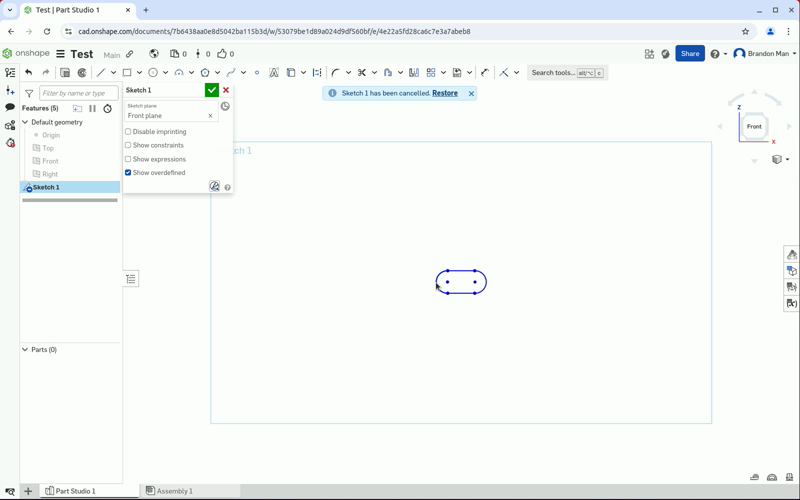
key(l)
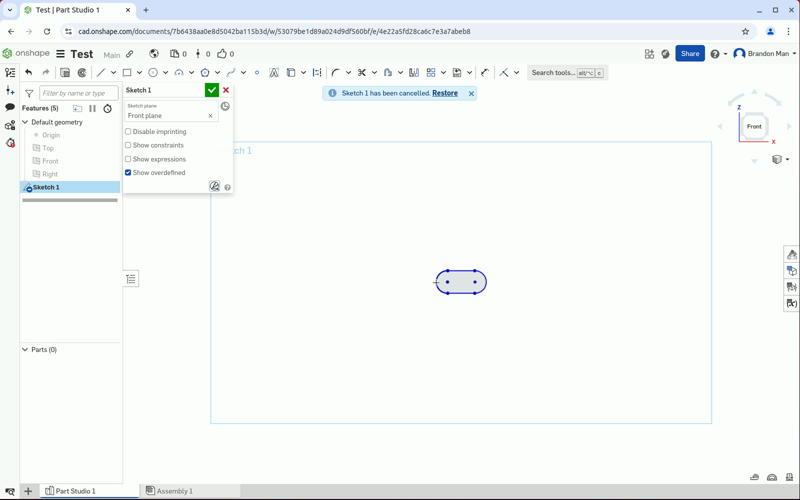
key_down(shift)
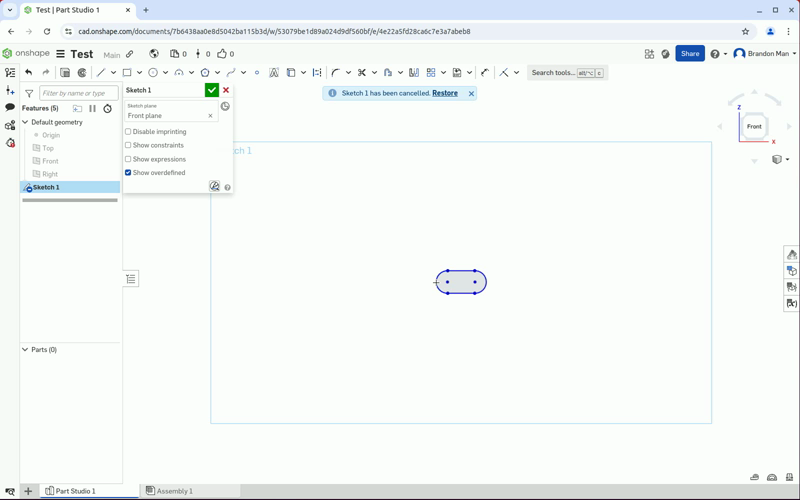
mouse_move(447, 289)
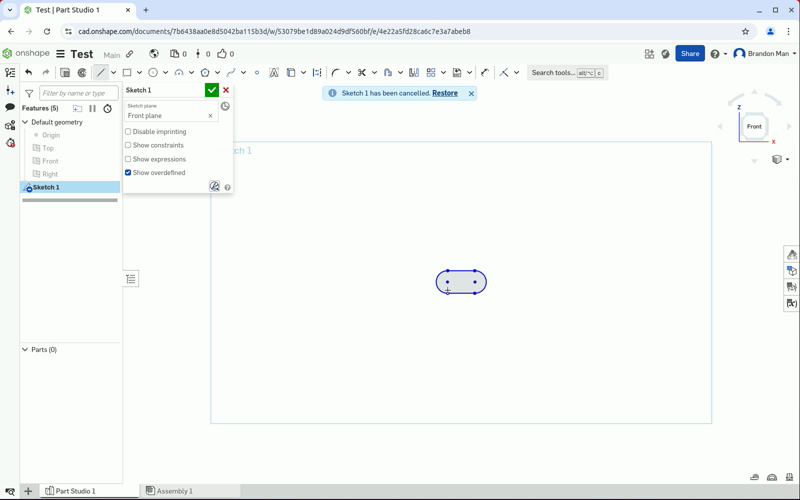
scroll(6)
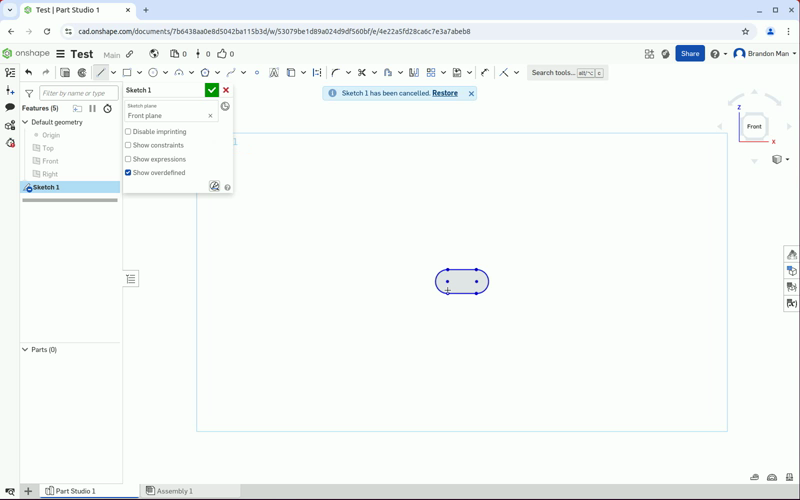
scroll(6)
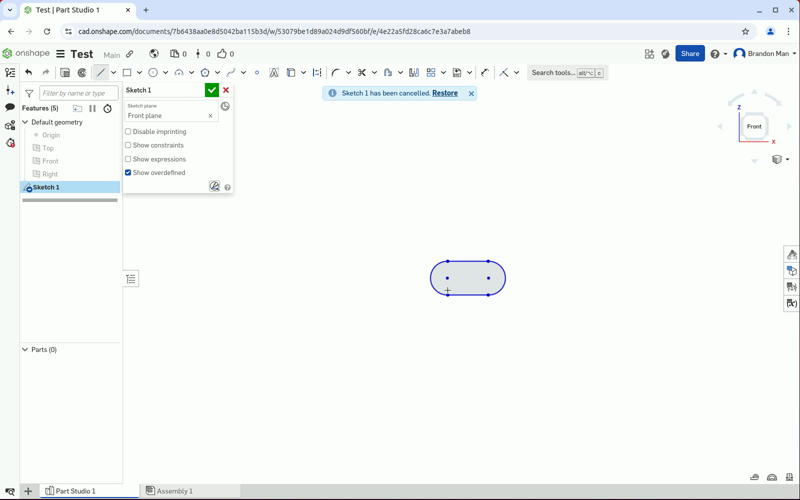
scroll(6)
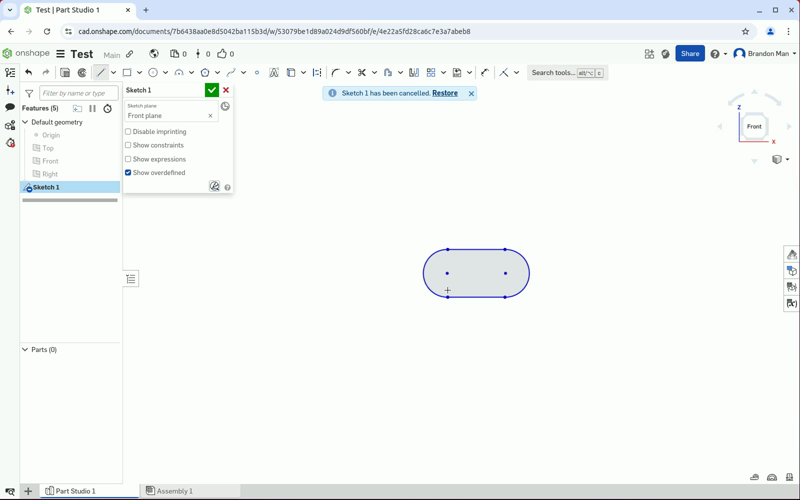
scroll(6)
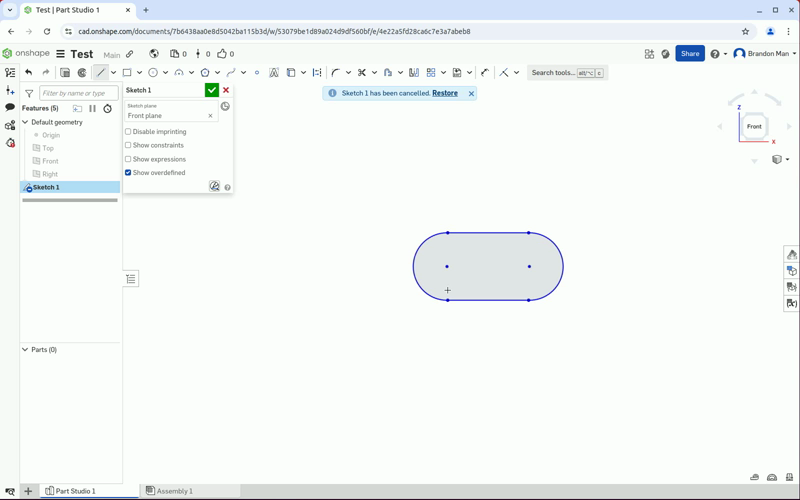
scroll(6)
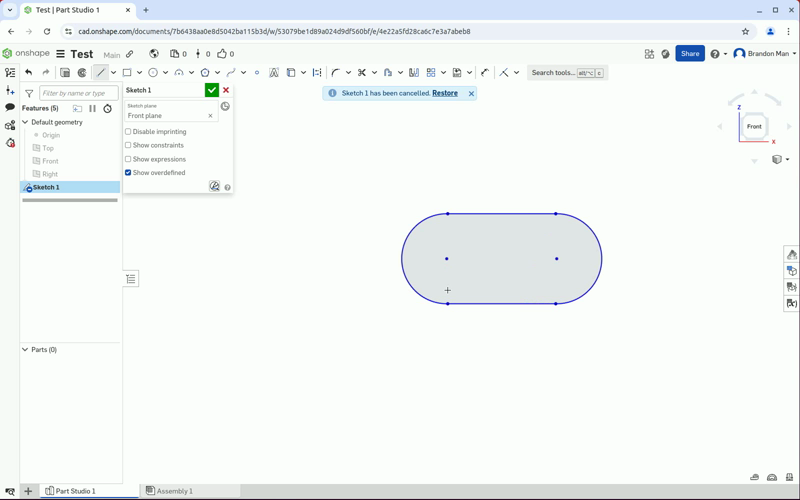
scroll(6)
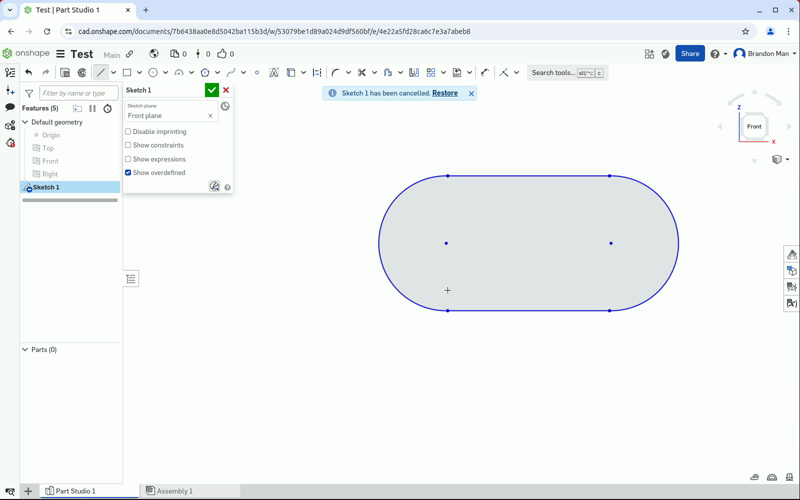
scroll(6)
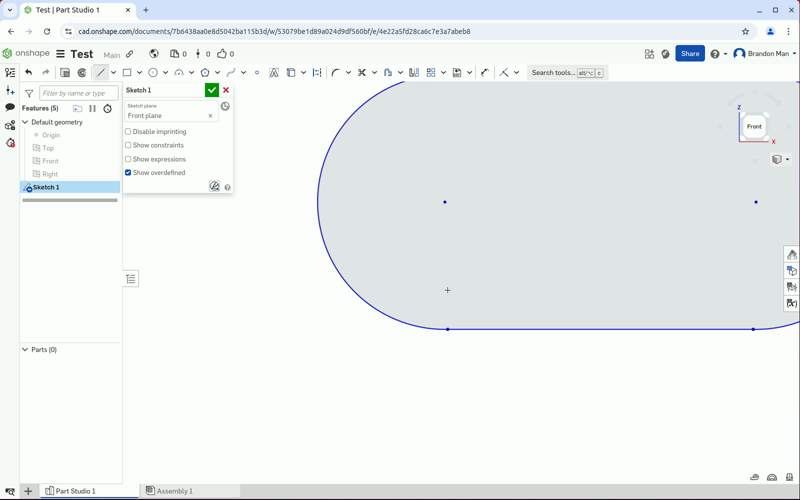
click(447, 289)
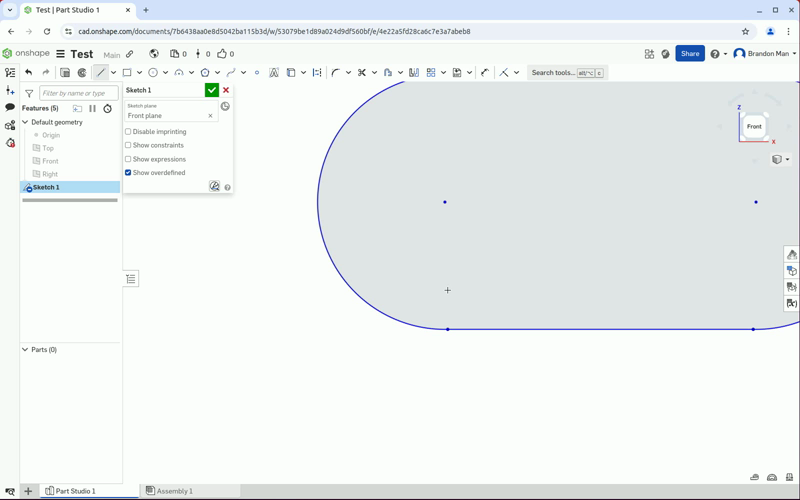
scroll(-6)
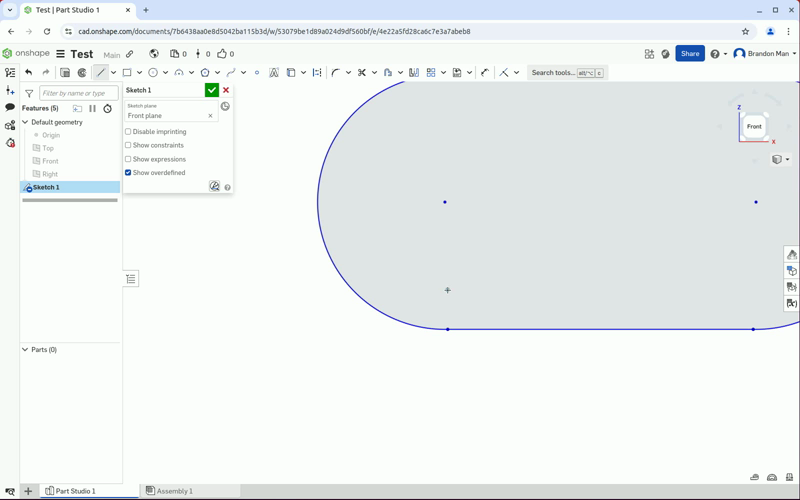
scroll(-6)
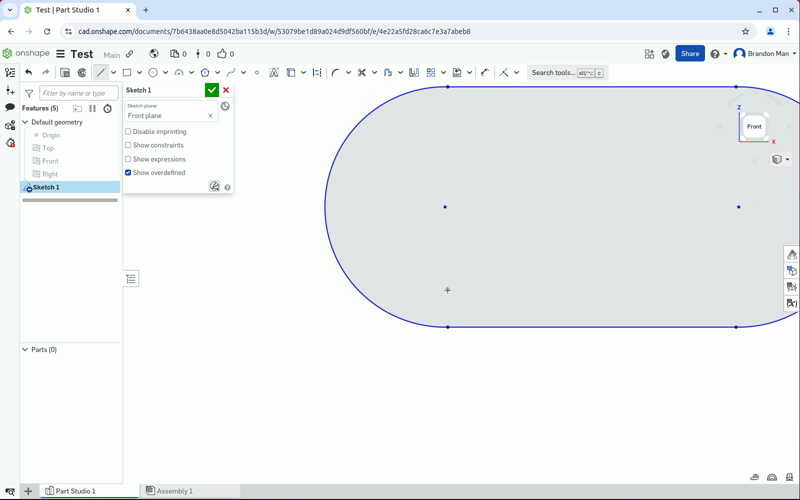
scroll(-6)
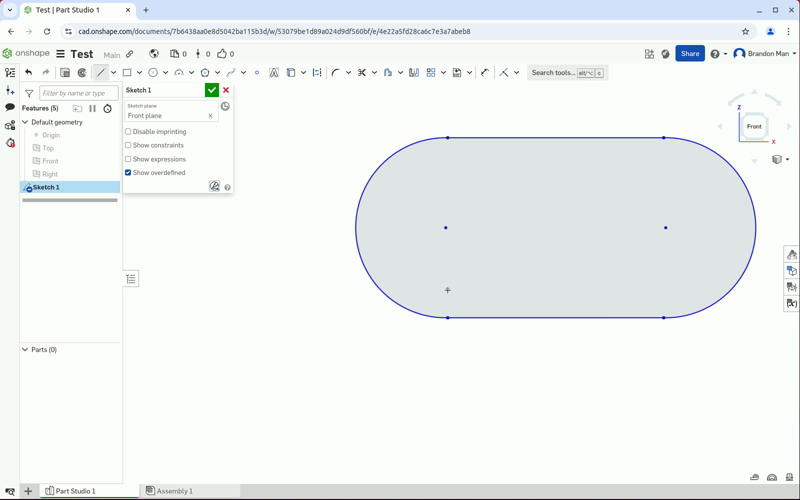
scroll(-6)
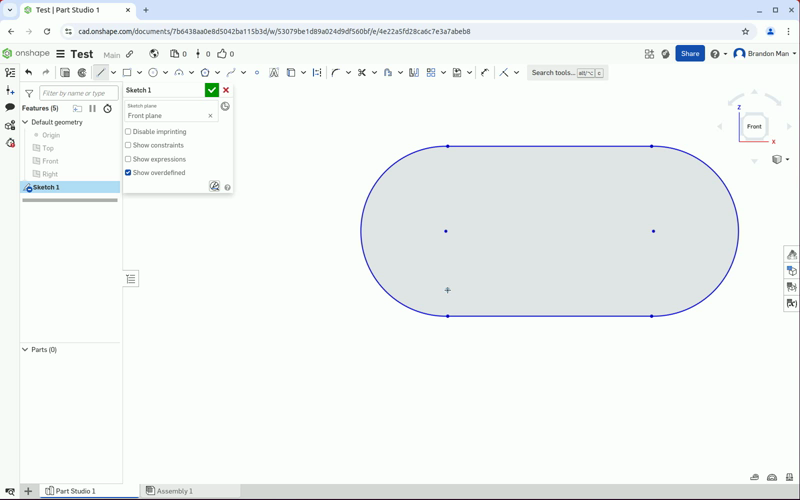
scroll(-6)
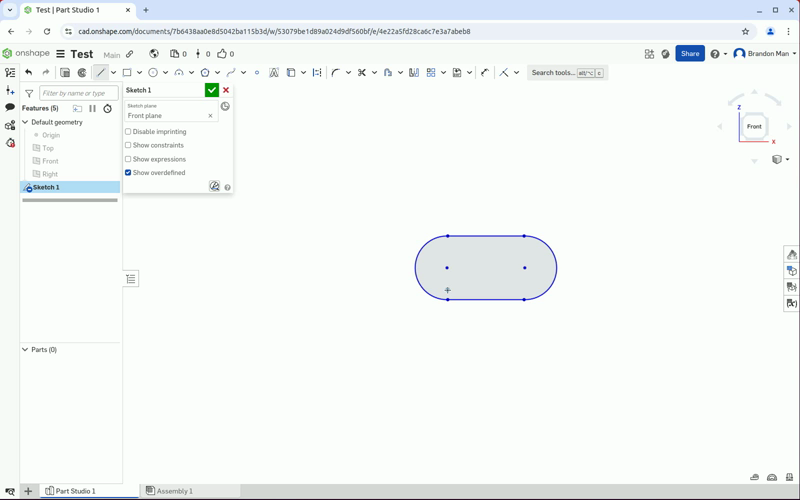
scroll(-6)
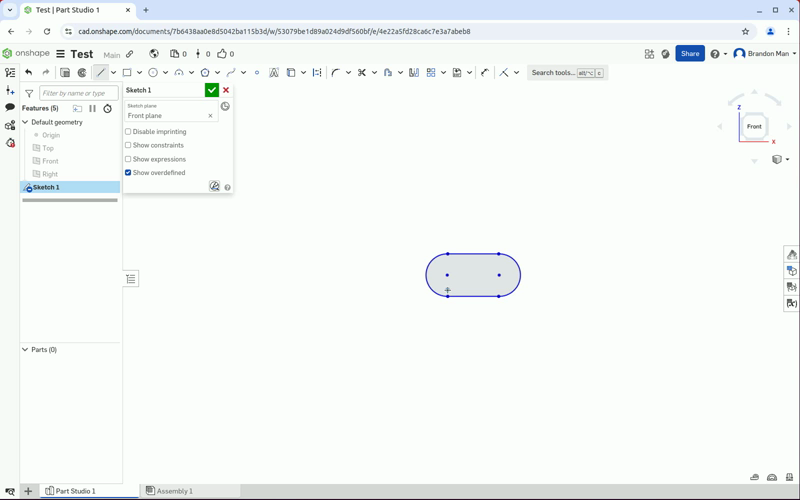
scroll(-6)
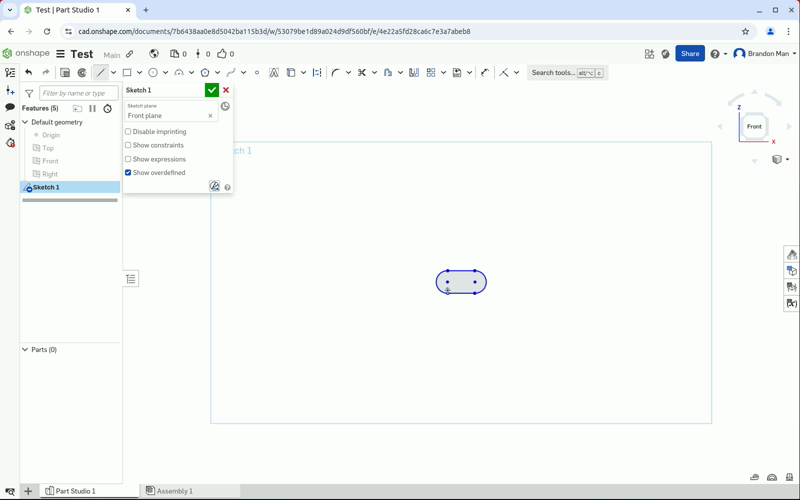
key_up(shift)
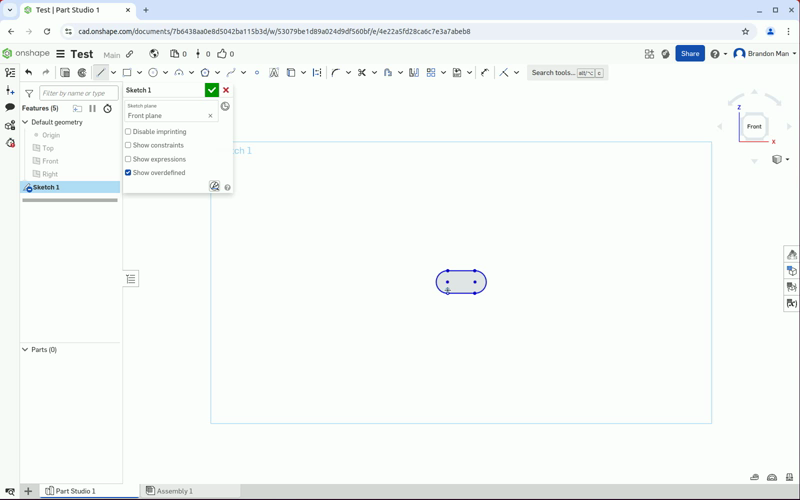
key_down(shift)
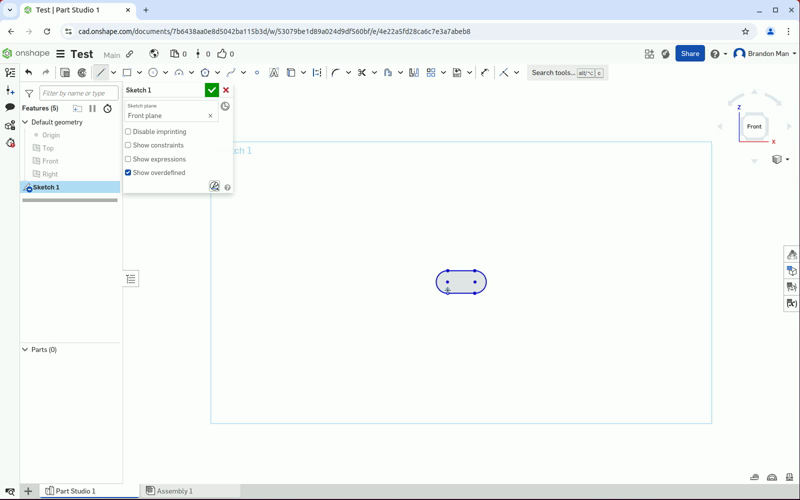
mouse_move(477, 289)
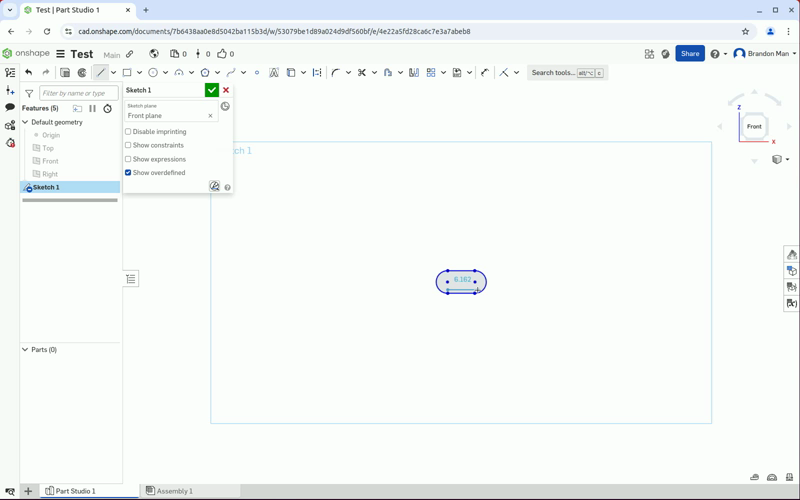
mouse_move(474, 289)
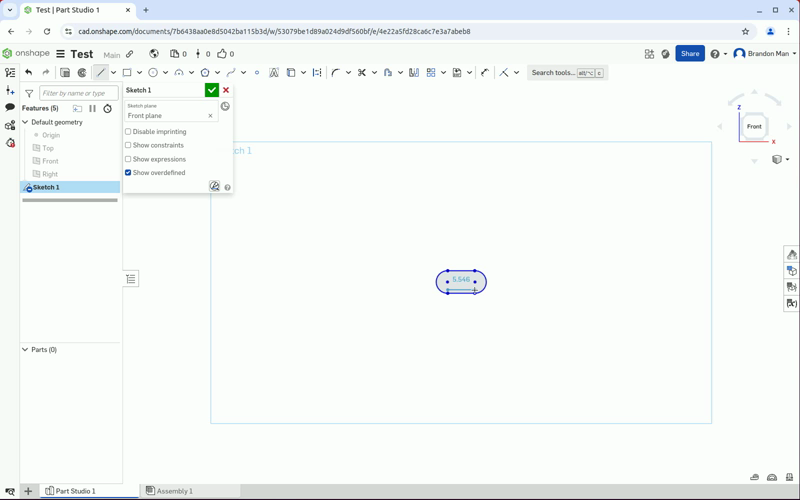
scroll(6)
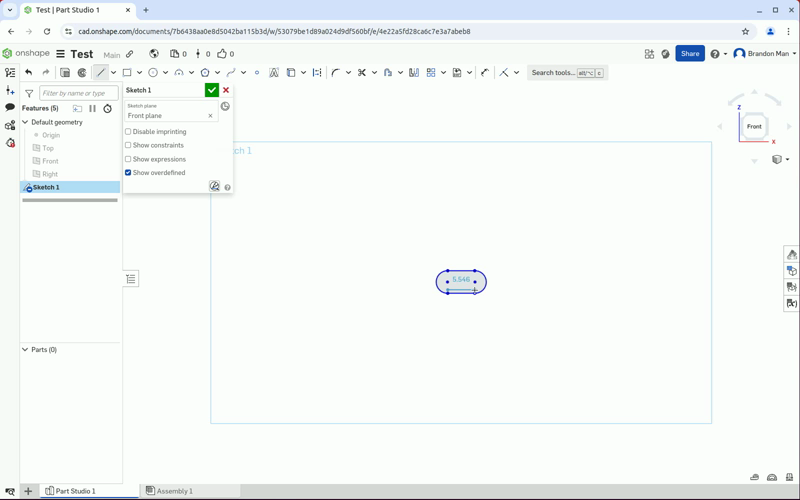
scroll(6)
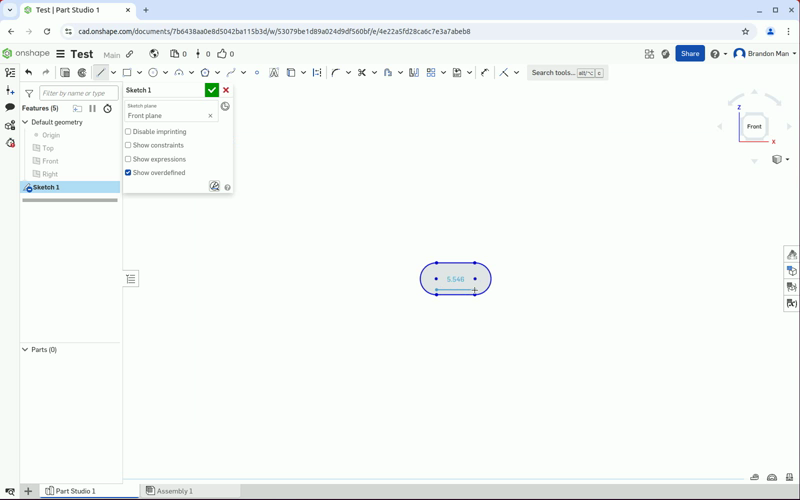
scroll(6)
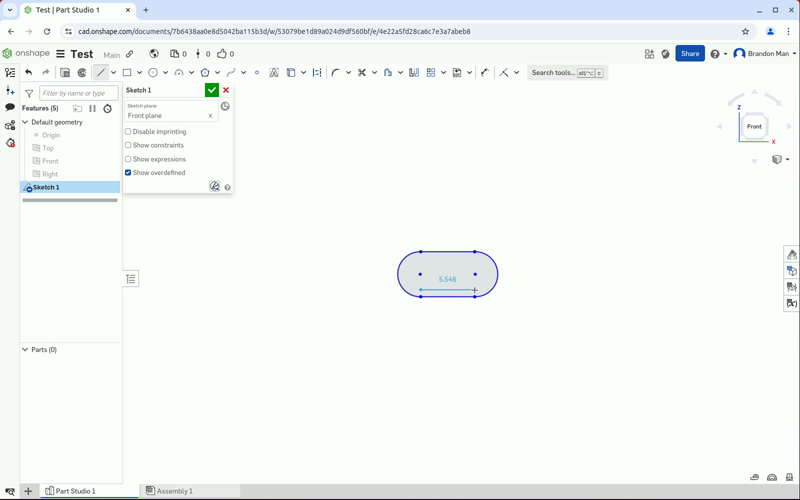
scroll(6)
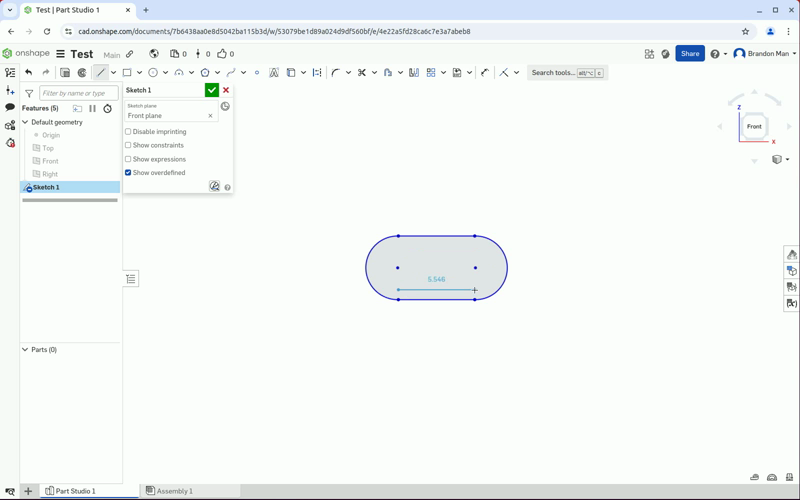
scroll(6)
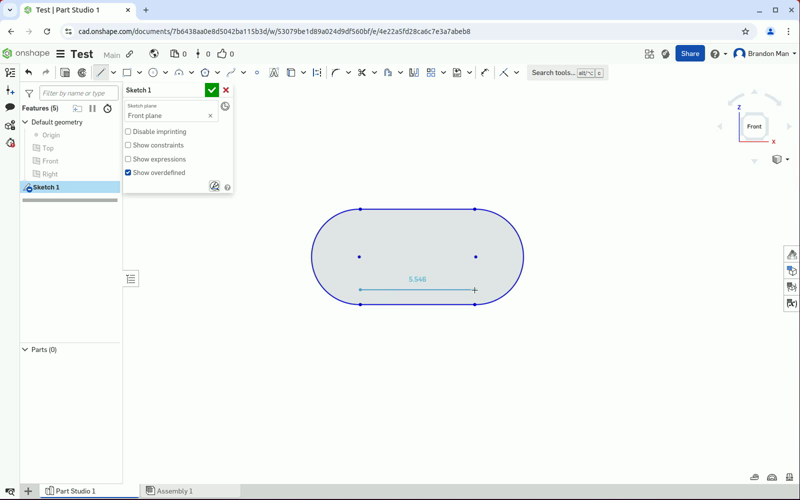
scroll(6)
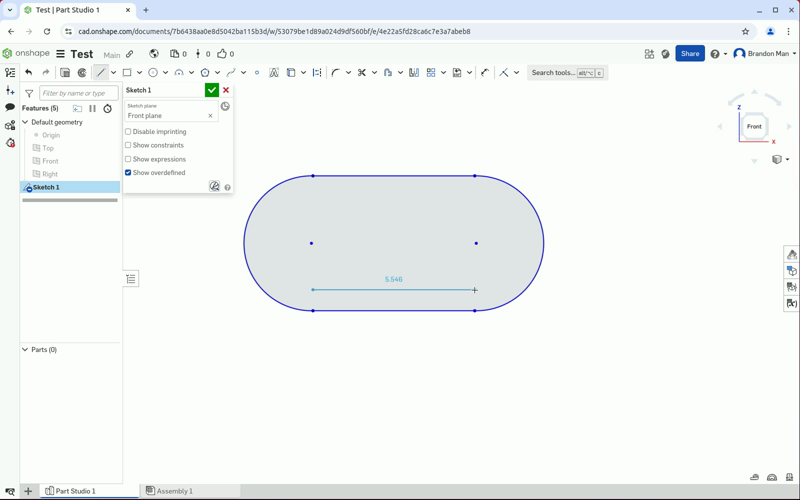
scroll(6)
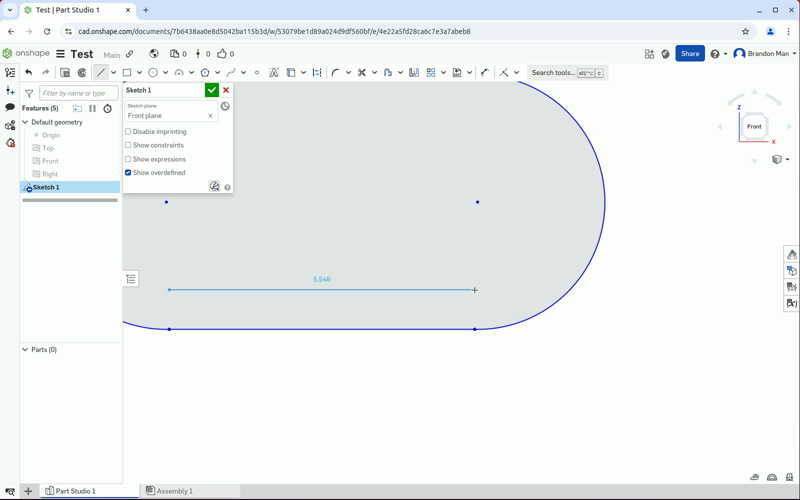
click(474, 289)
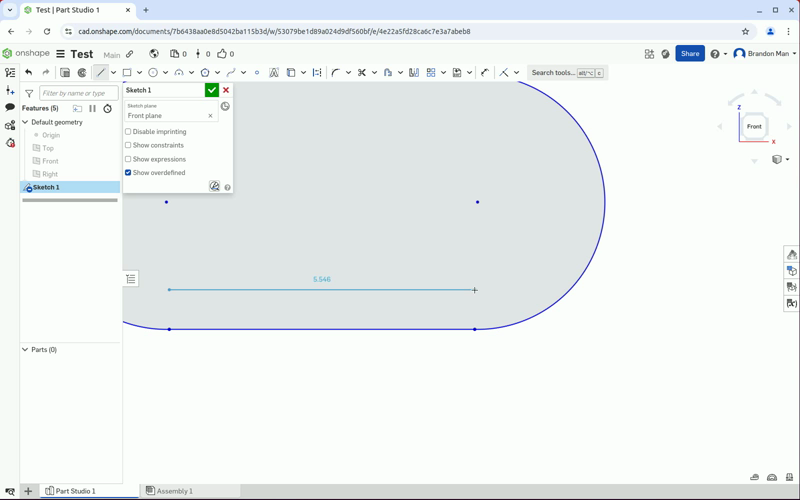
scroll(-6)
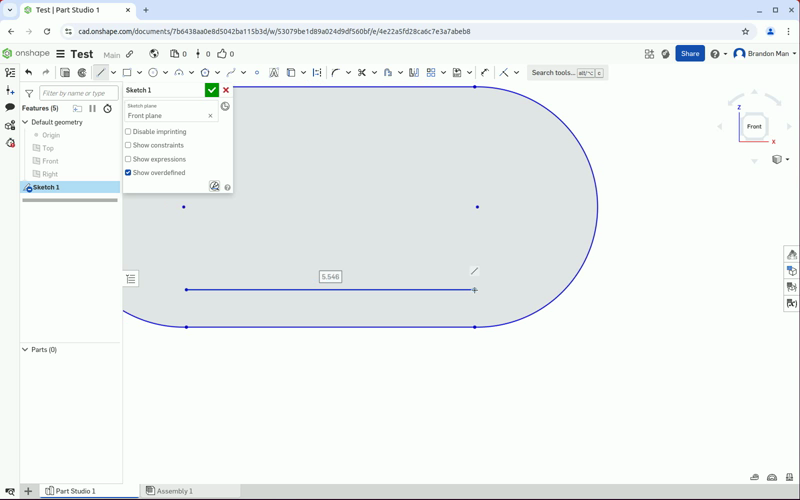
scroll(-6)
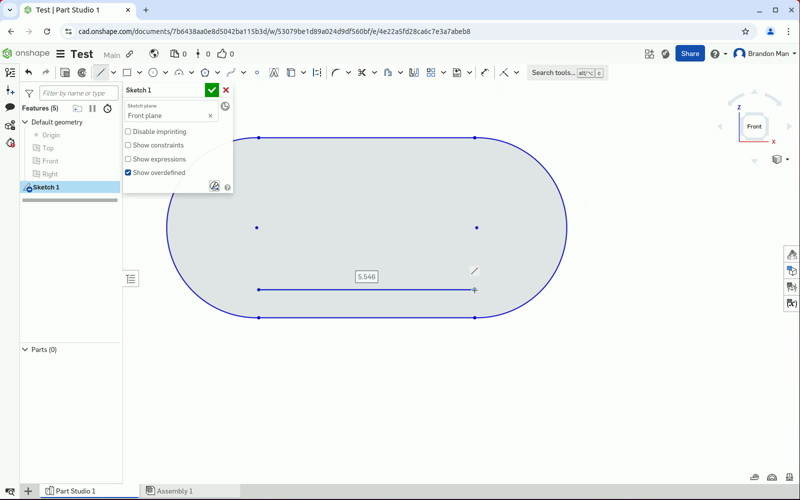
scroll(-6)
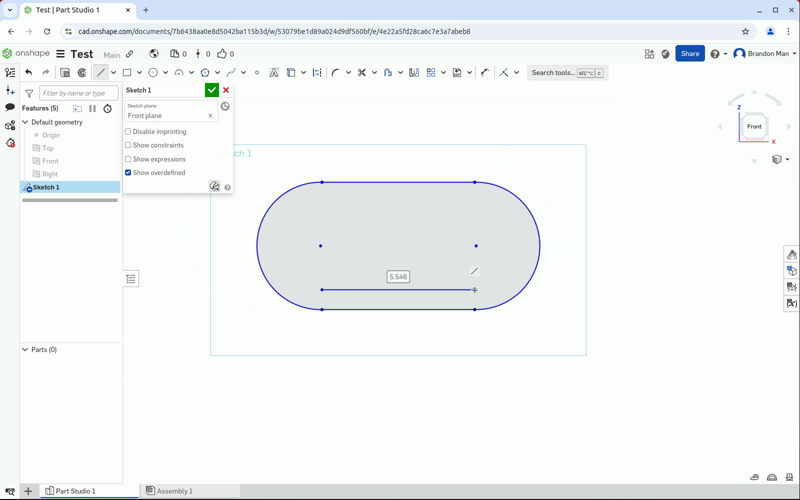
scroll(-6)
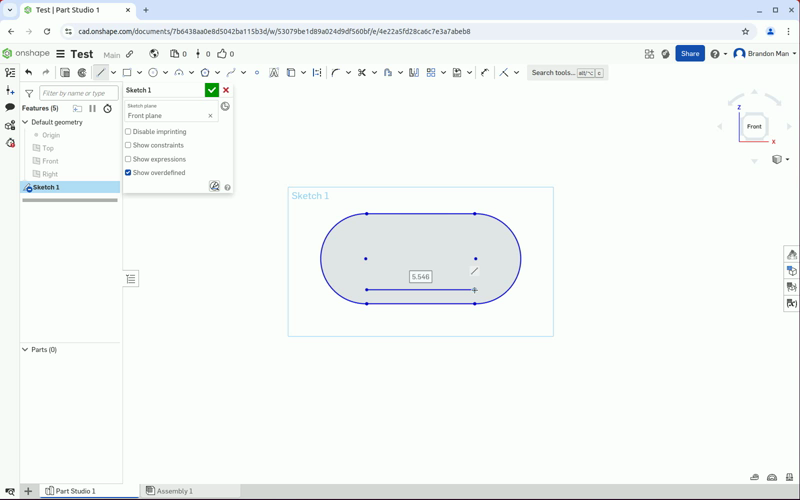
scroll(-6)
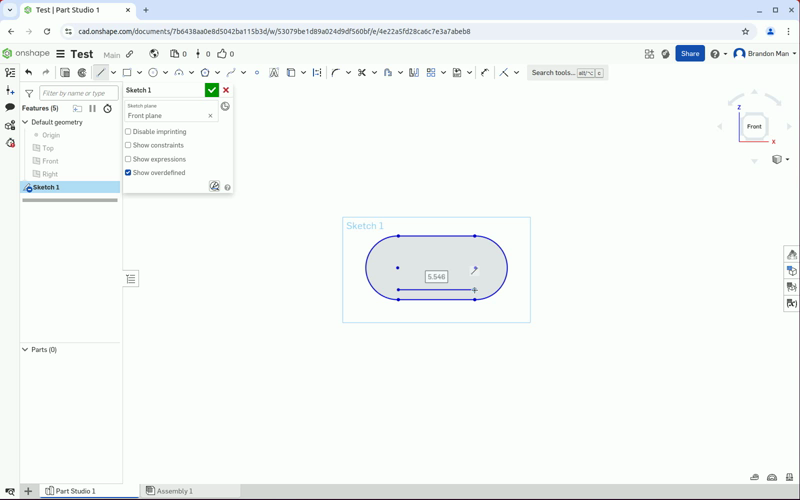
scroll(-6)
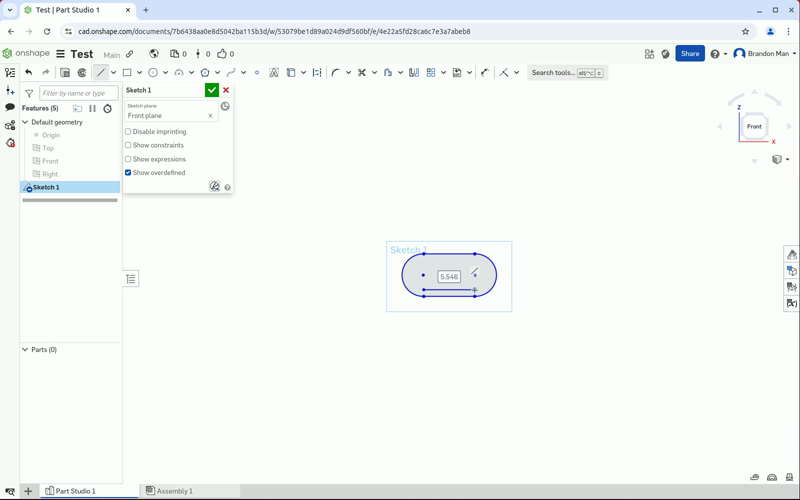
scroll(-6)
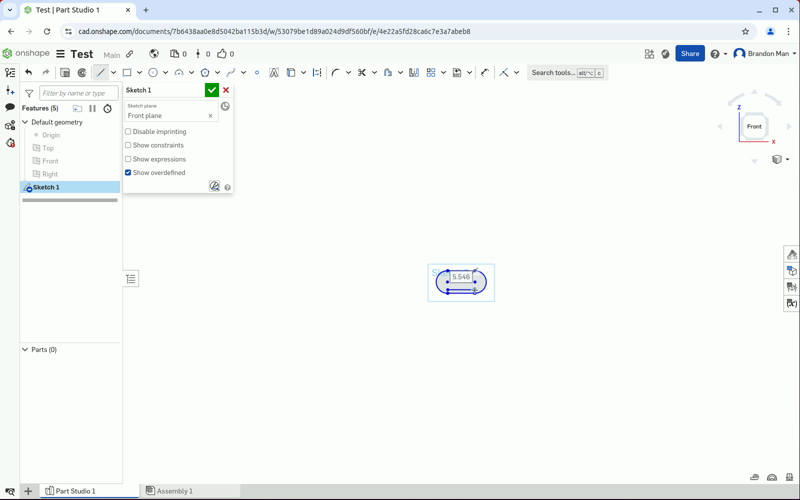
key_up(shift)
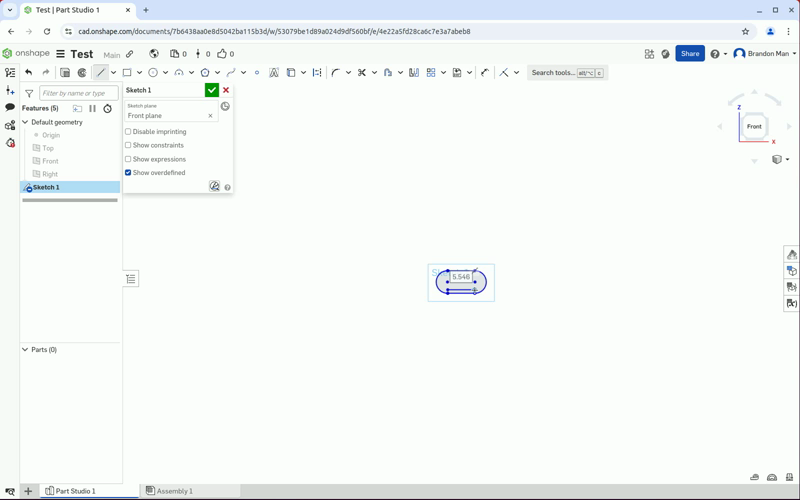
key(esc)
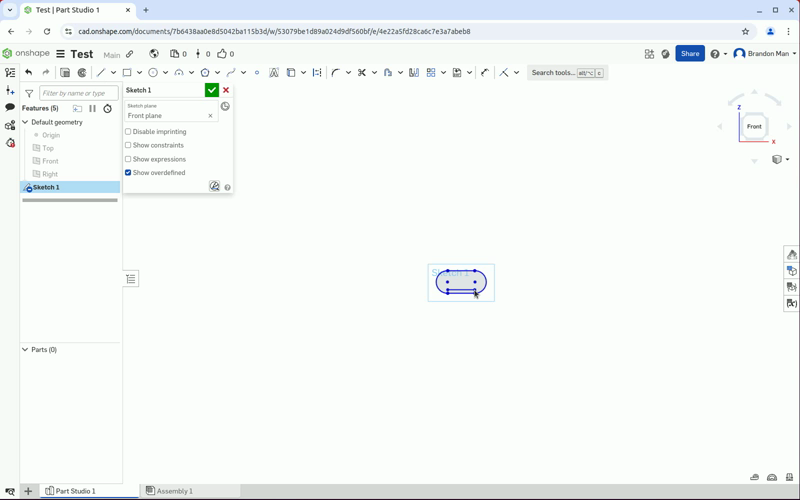
key(a)
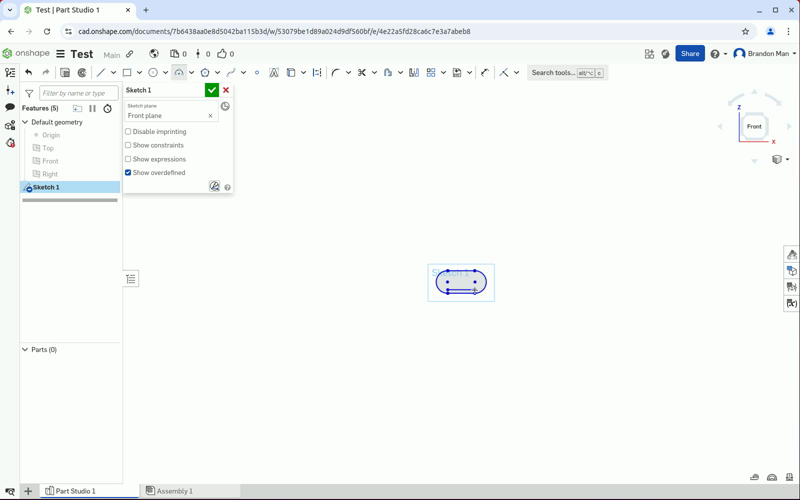
mouse_move(474, 289)
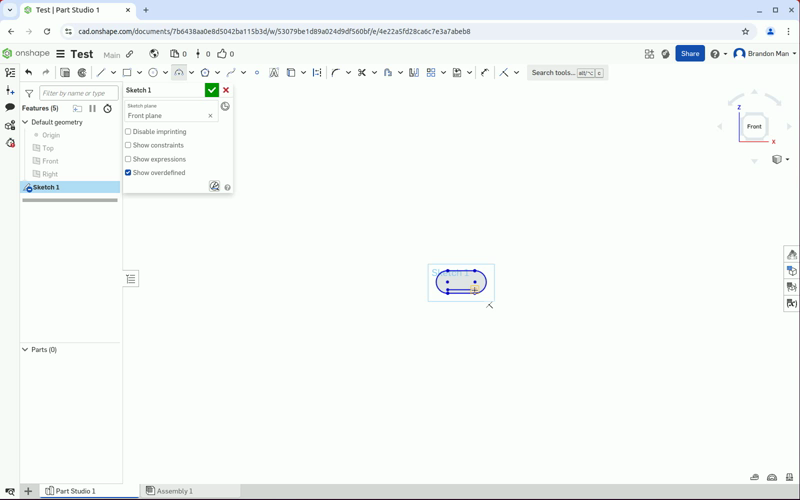
scroll(6)
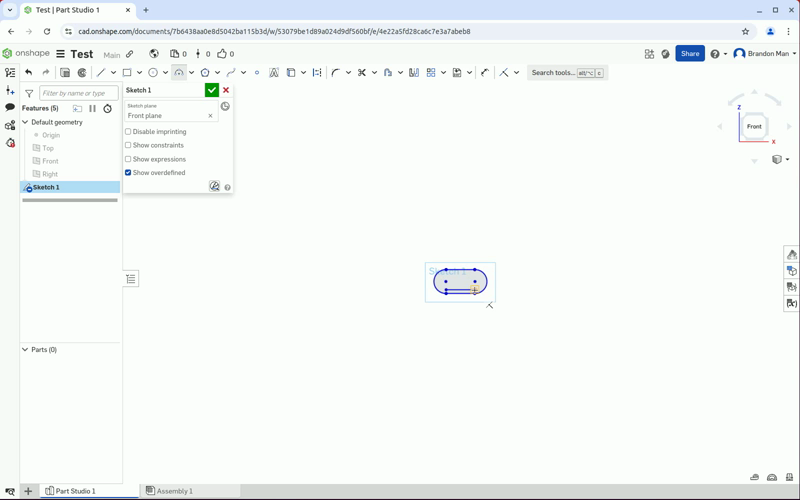
scroll(6)
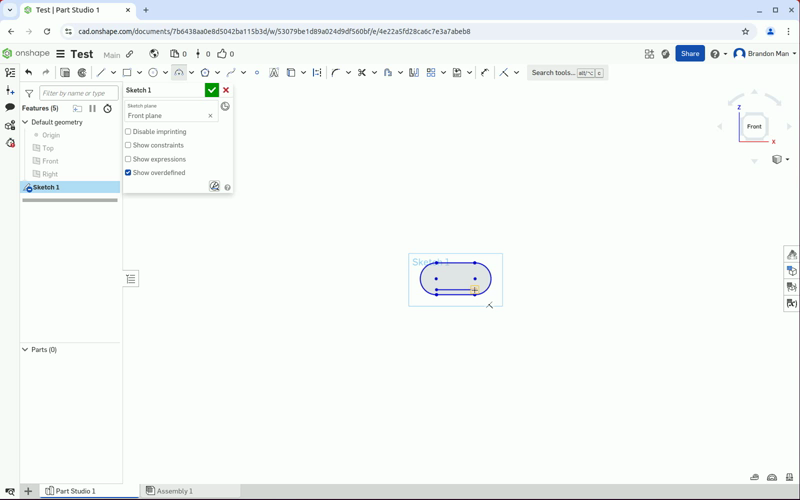
scroll(6)
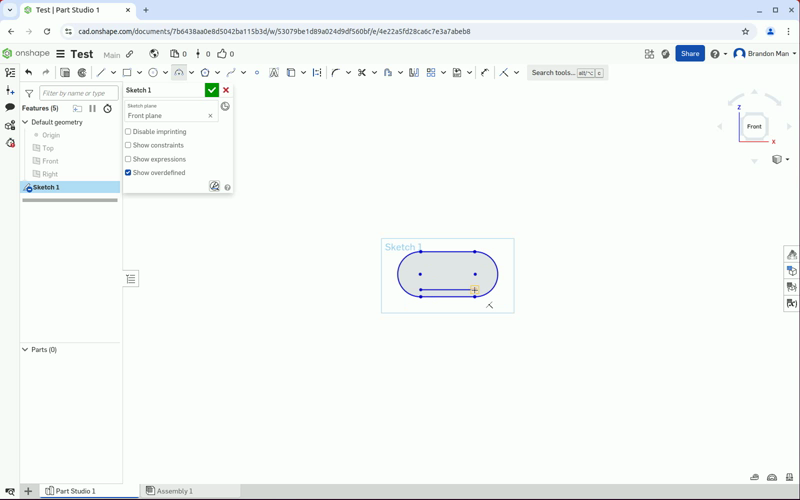
scroll(6)
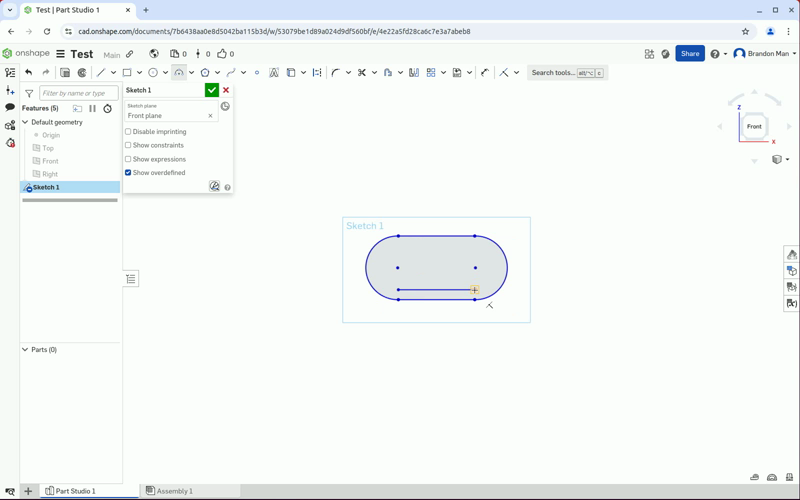
scroll(6)
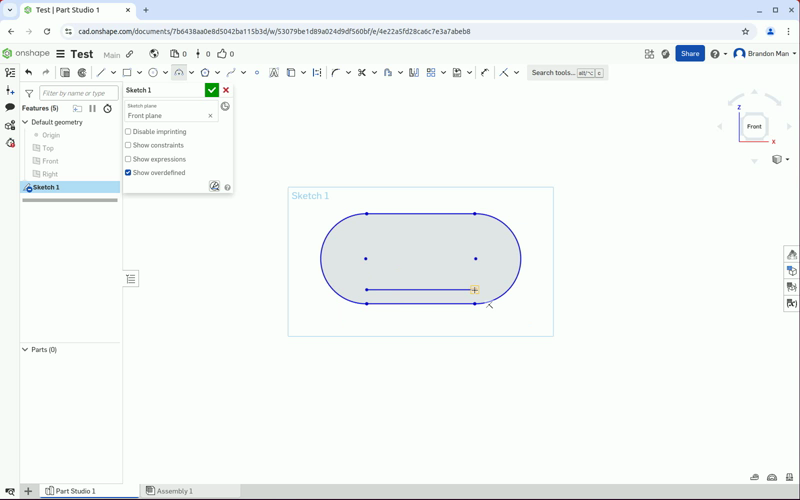
scroll(6)
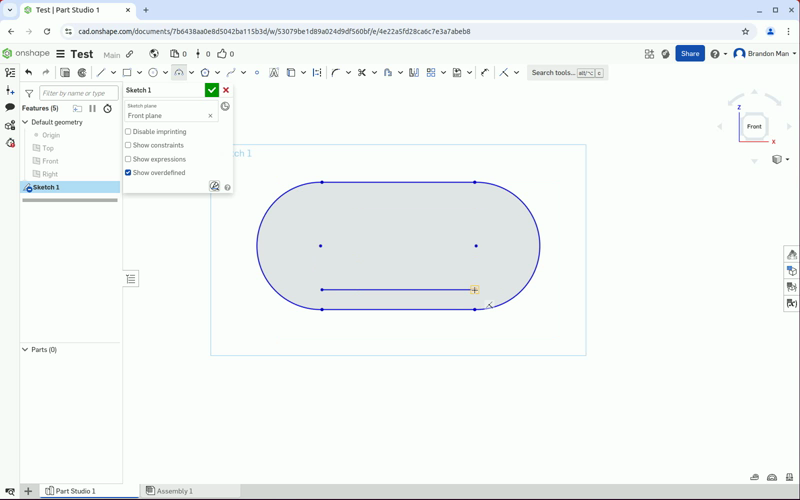
scroll(6)
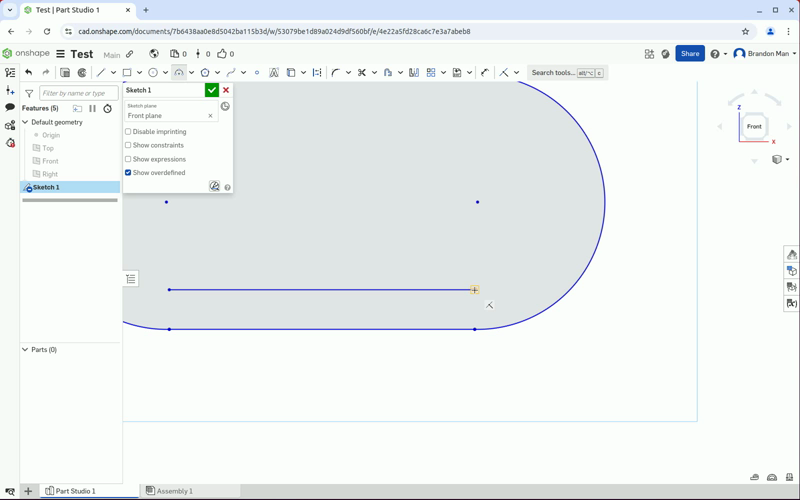
click(474, 289)
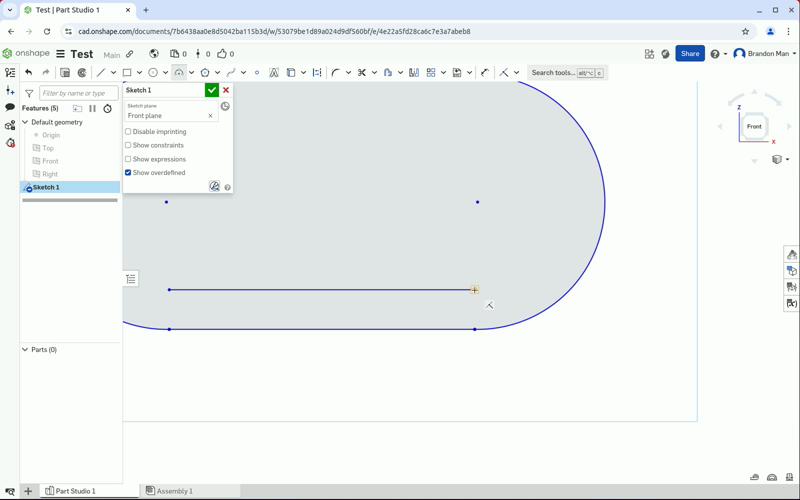
scroll(-6)
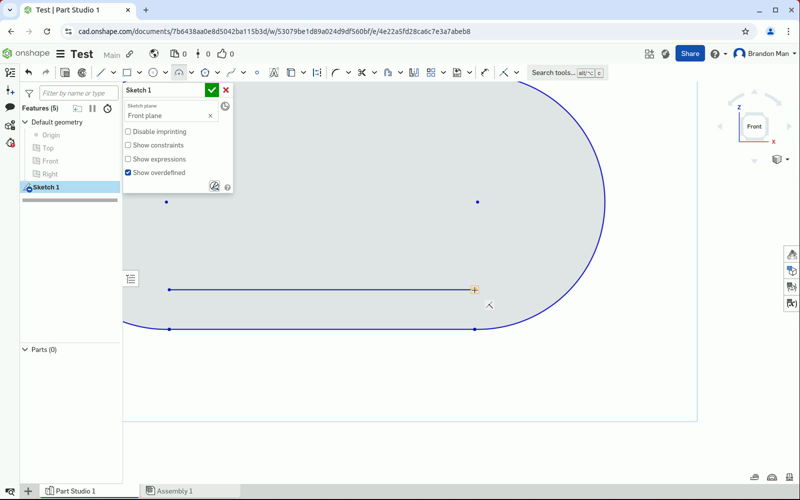
scroll(-6)
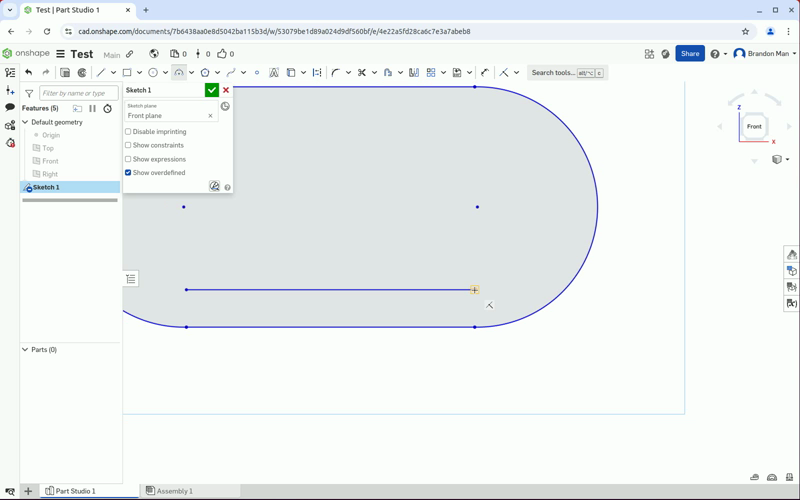
scroll(-6)
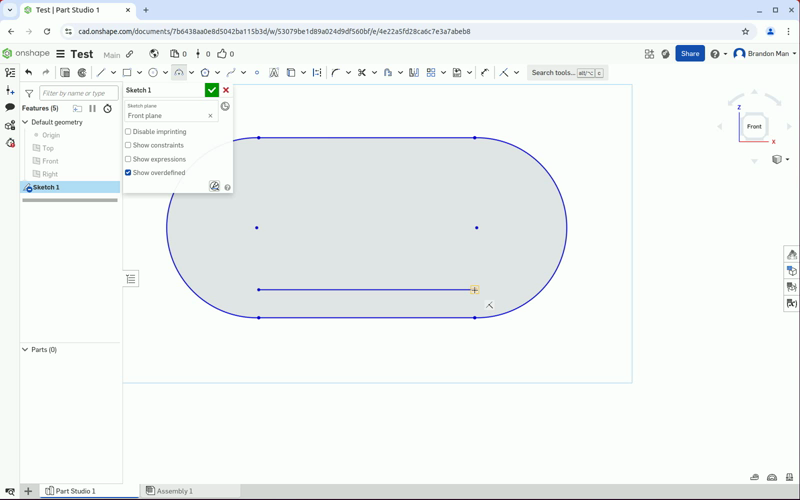
scroll(-6)
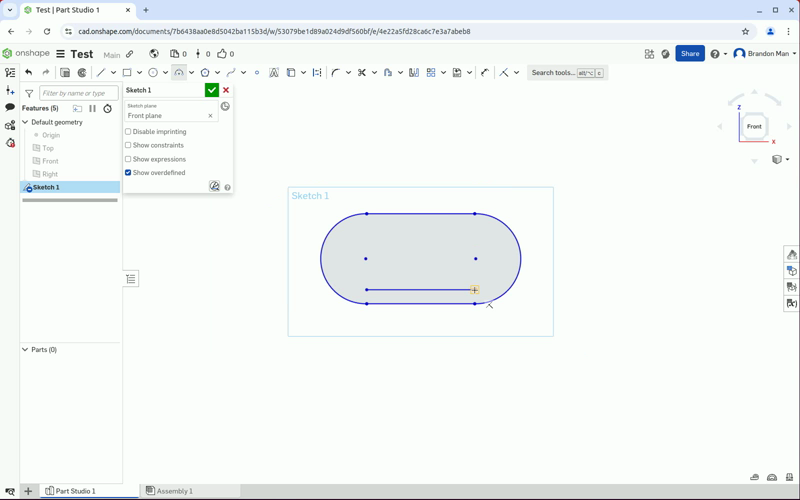
scroll(-6)
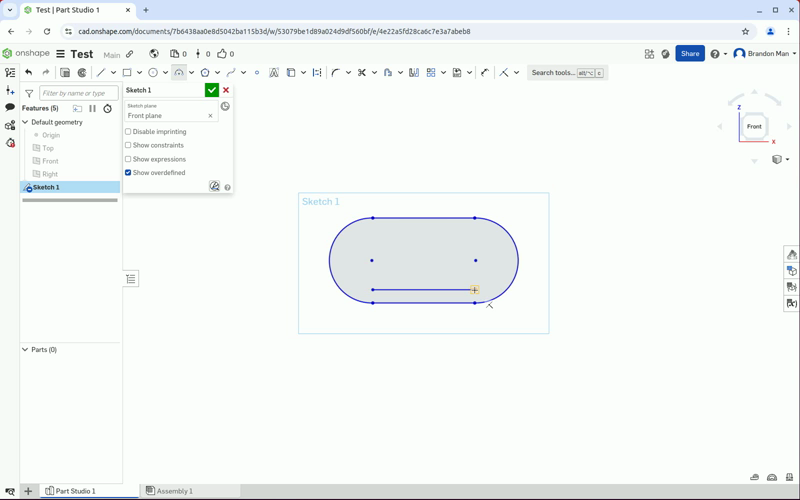
scroll(-6)
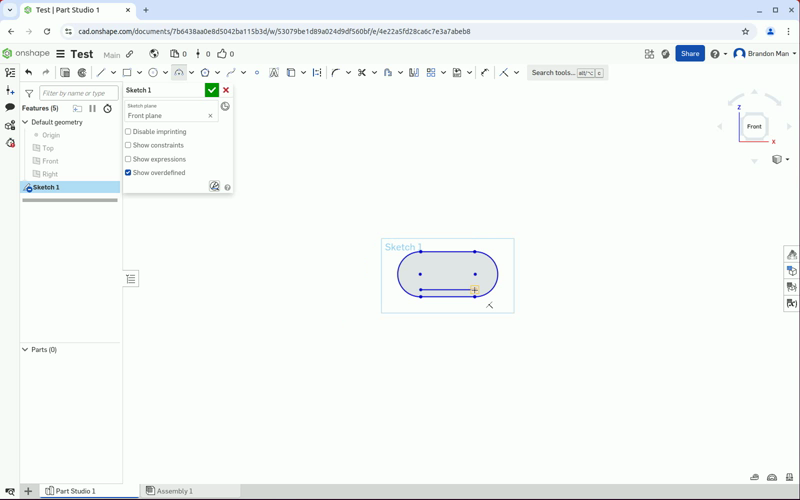
scroll(-6)
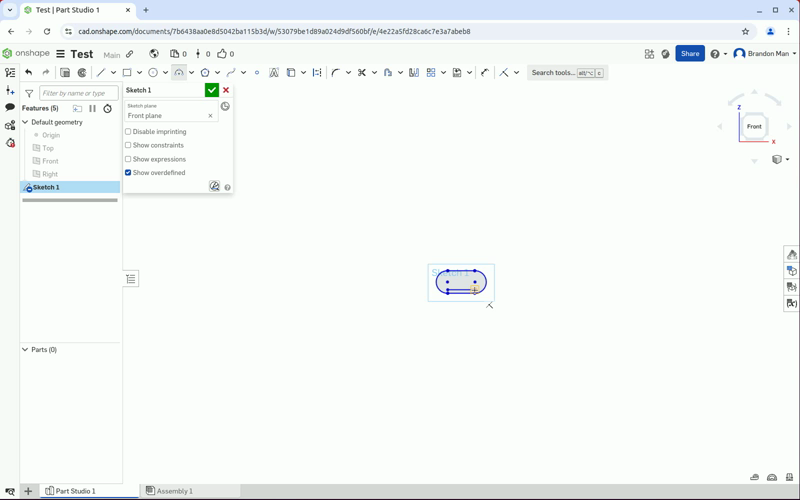
key_down(shift)
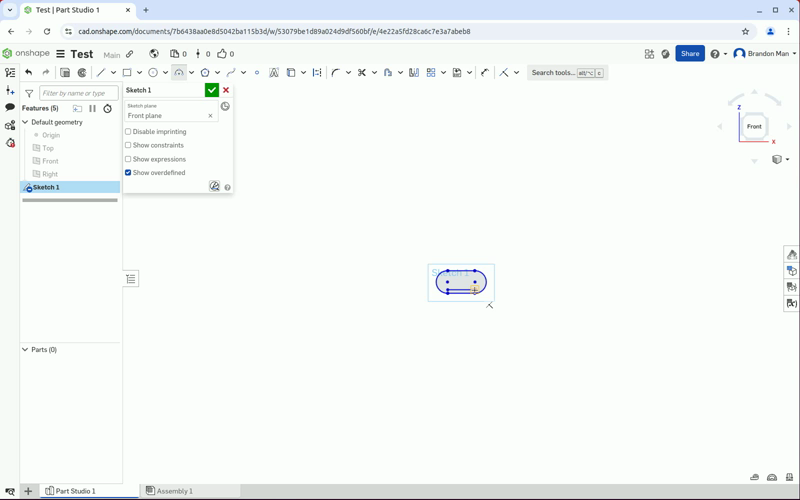
mouse_move(474, 275)
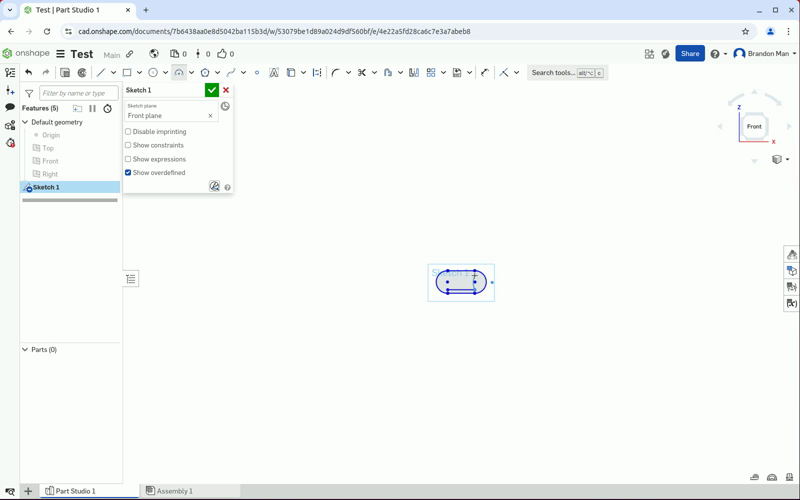
scroll(6)
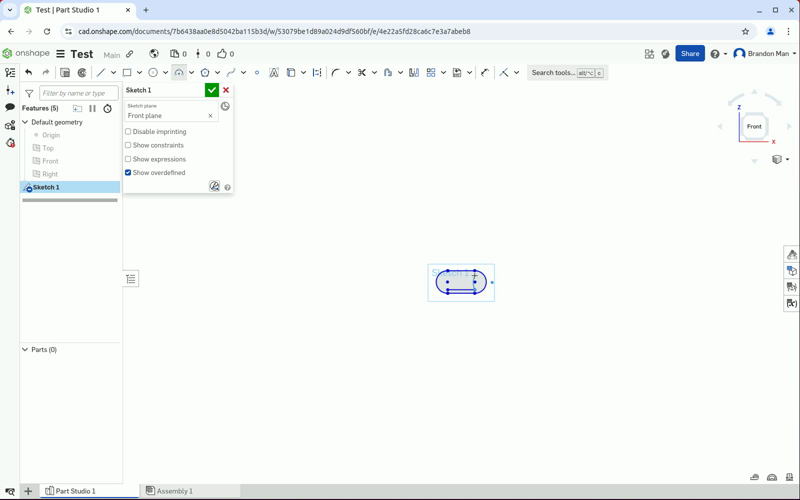
scroll(6)
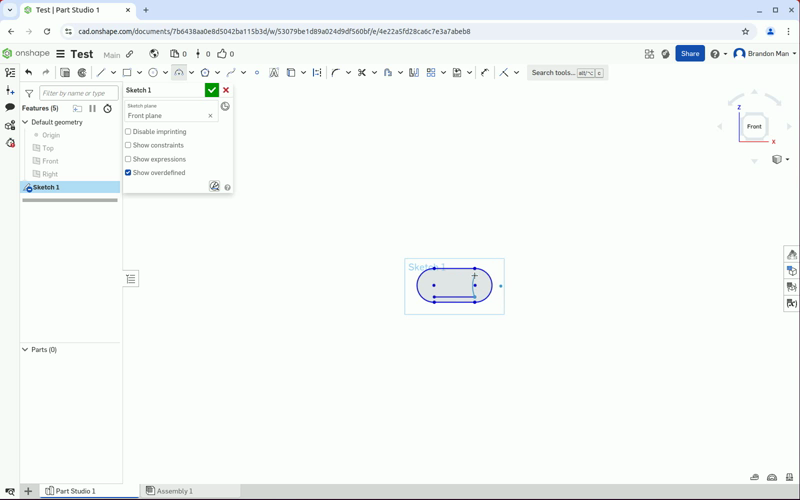
scroll(6)
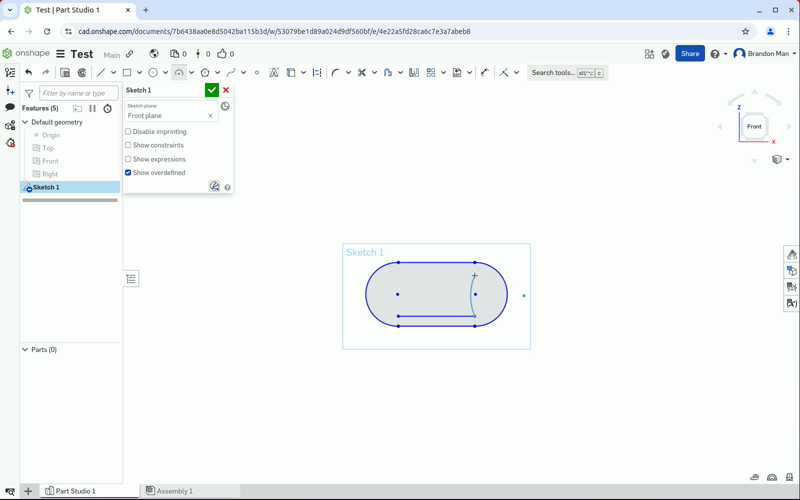
scroll(6)
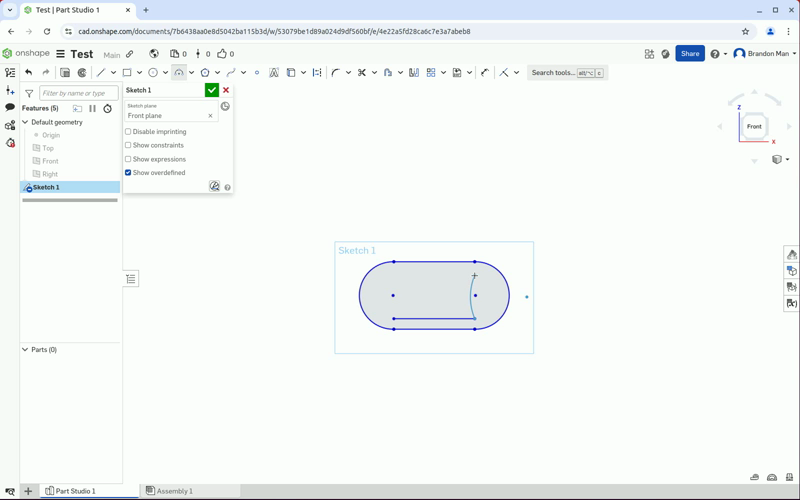
scroll(6)
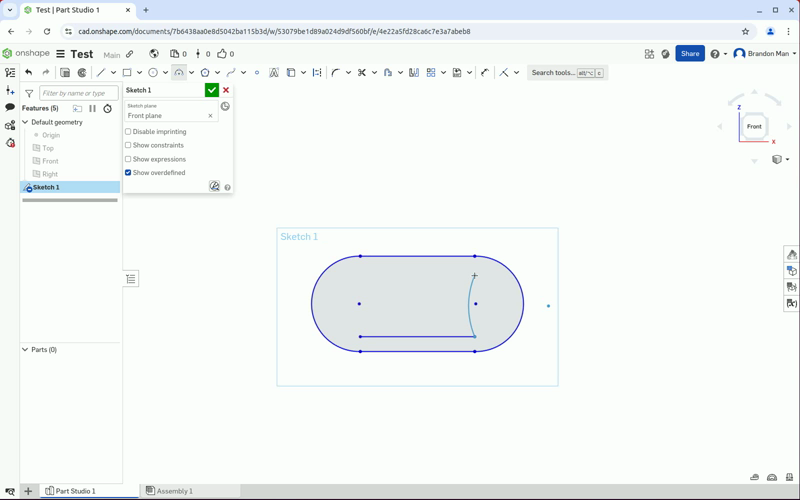
scroll(6)
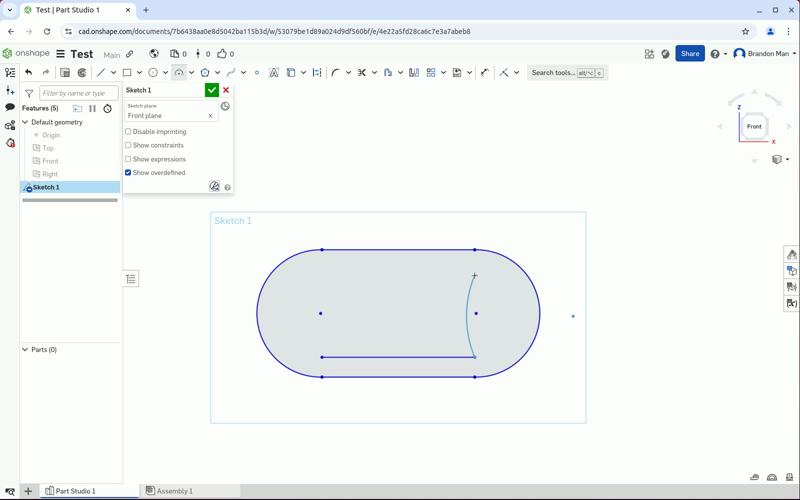
scroll(6)
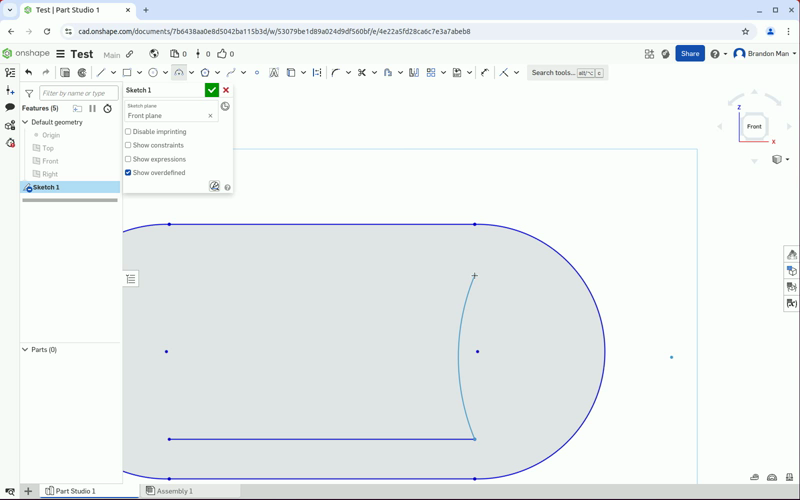
click(474, 275)
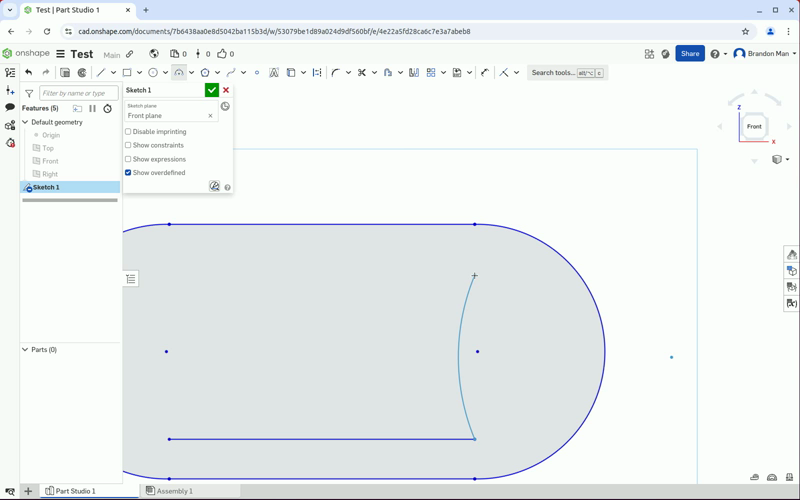
scroll(-6)
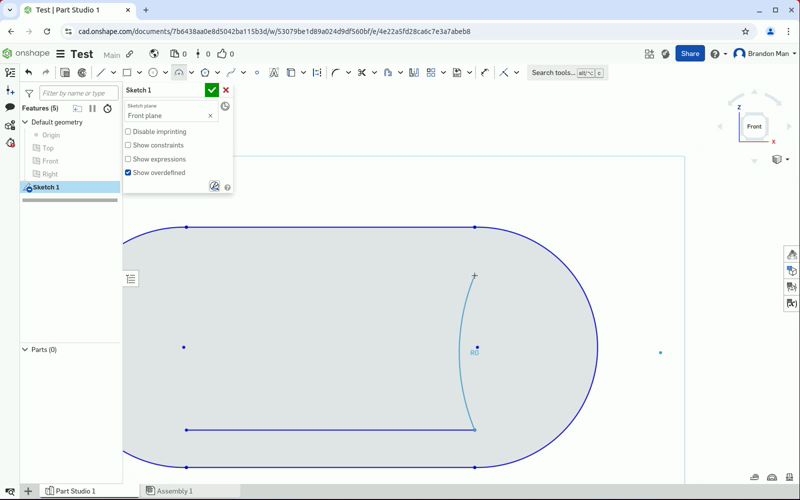
scroll(-6)
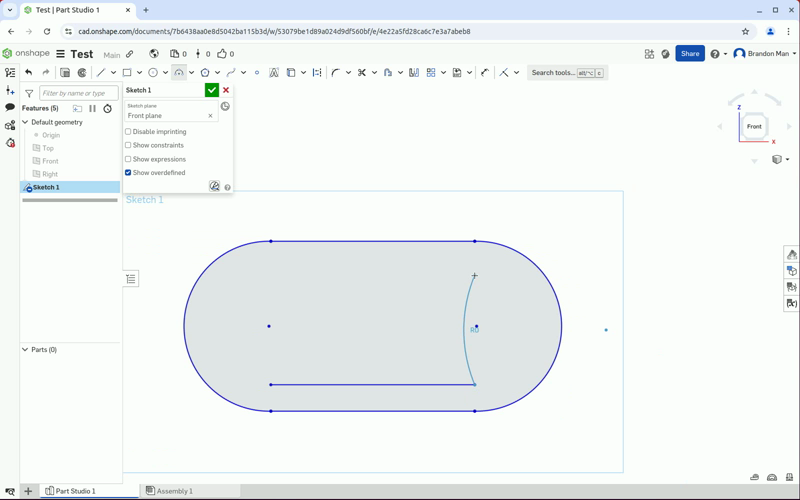
scroll(-6)
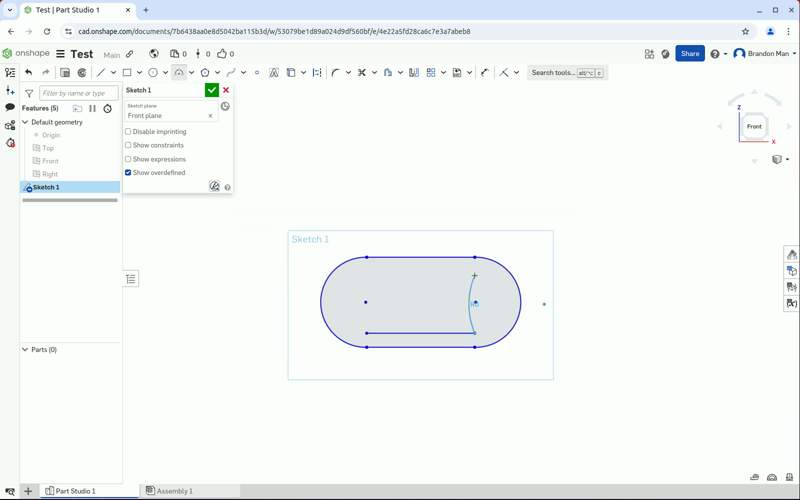
scroll(-6)
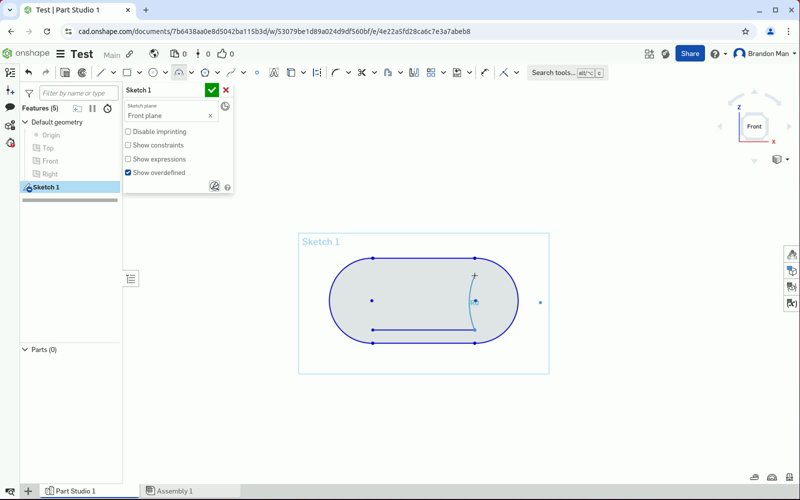
scroll(-6)
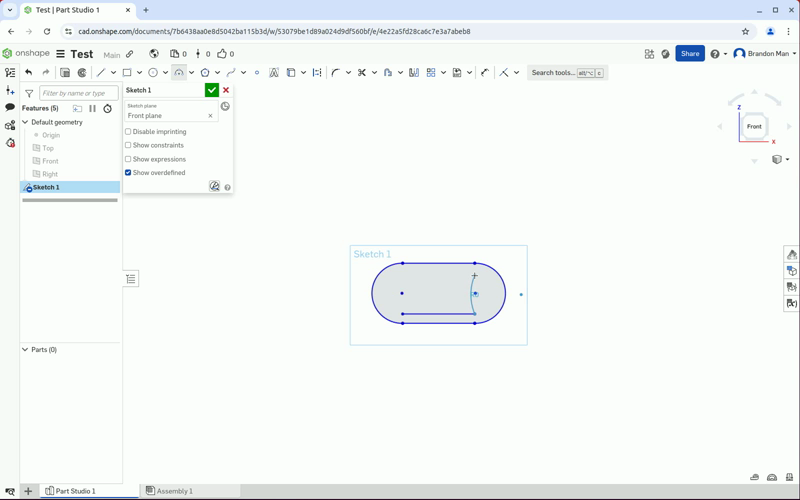
scroll(-6)
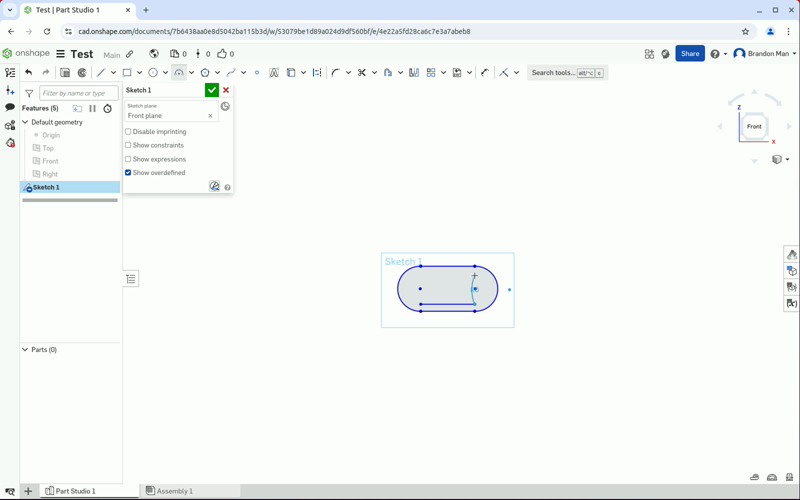
scroll(-6)
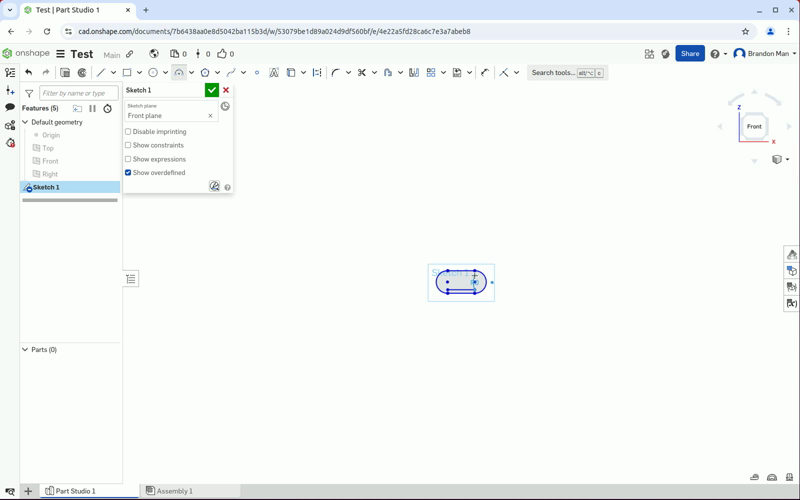
mouse_move(481, 282)
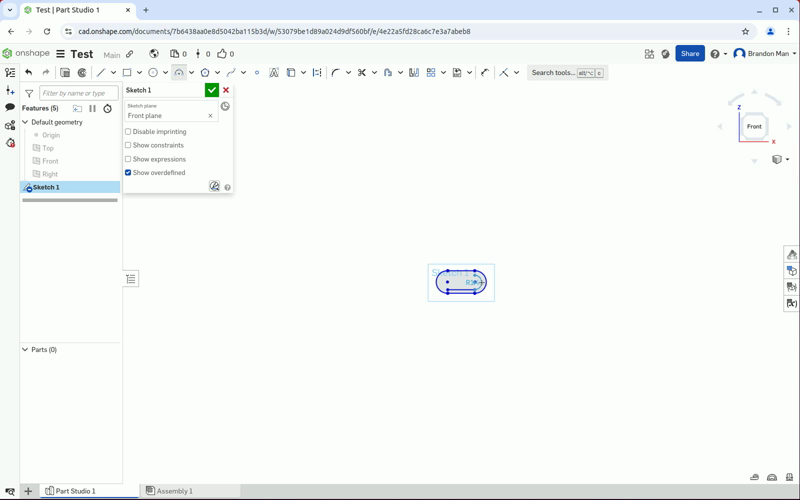
click(481, 282)
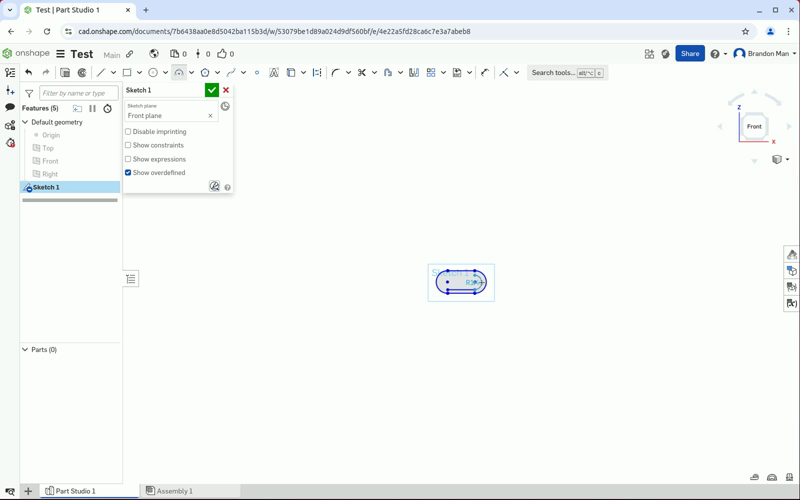
key_up(shift)
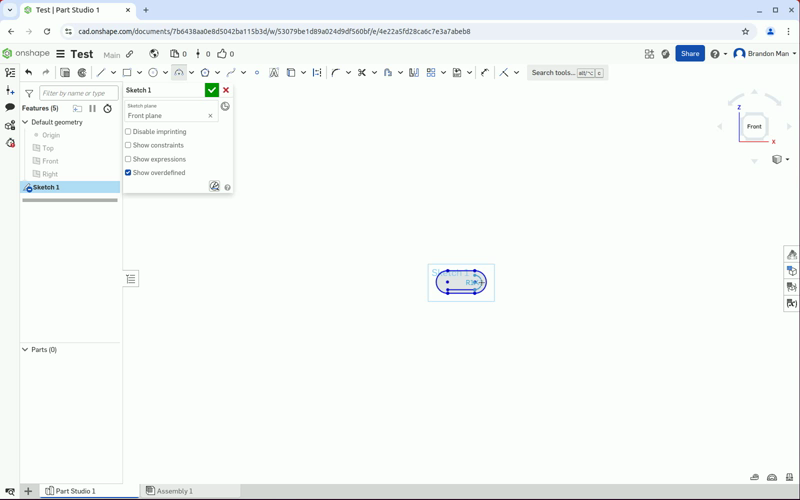
key(esc)
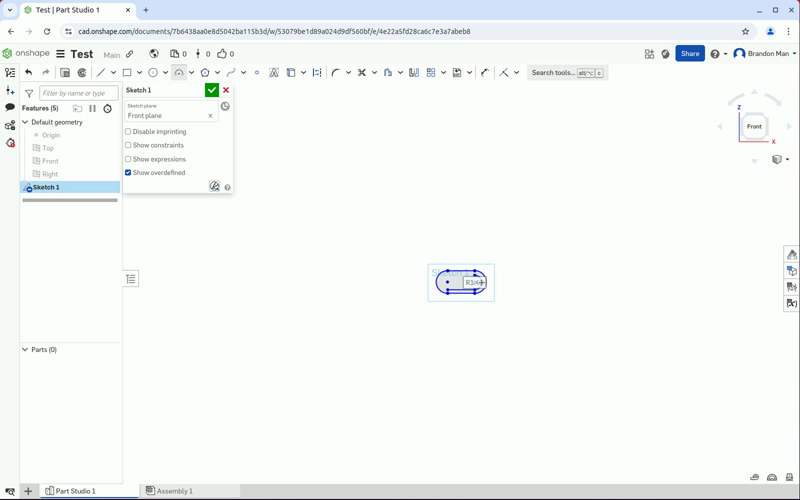
key(l)
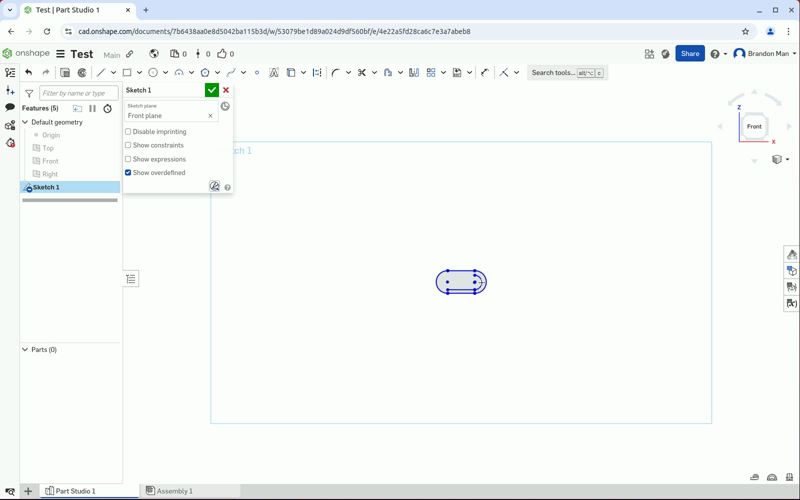
mouse_move(474, 275)
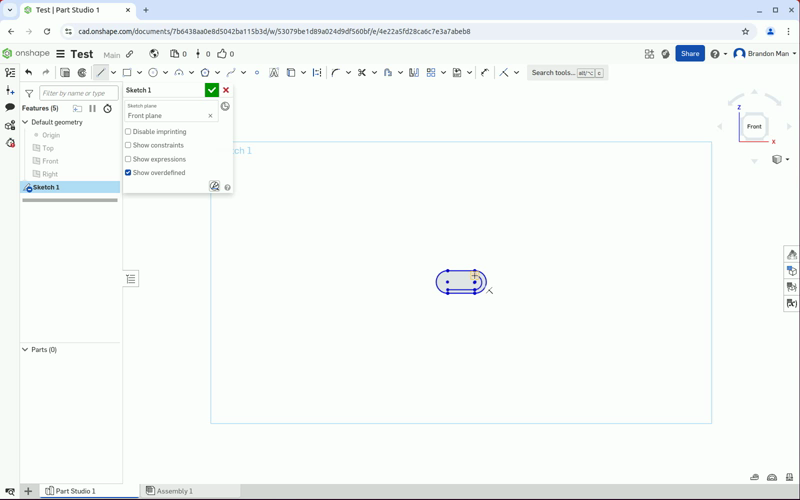
scroll(6)
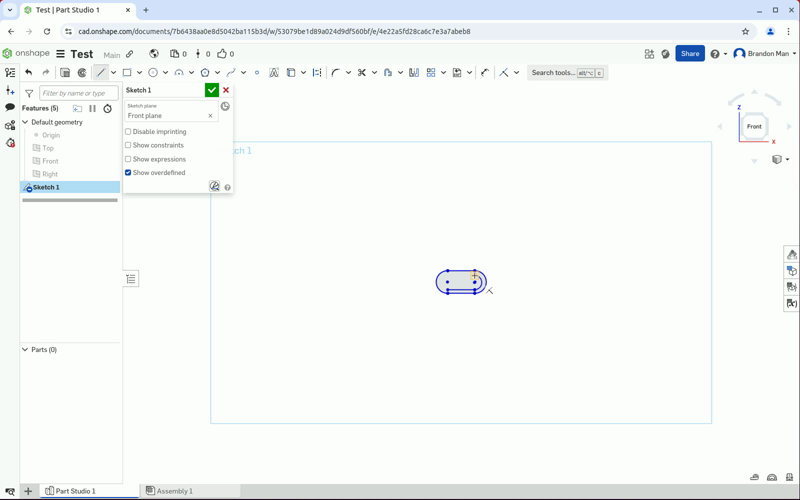
scroll(6)
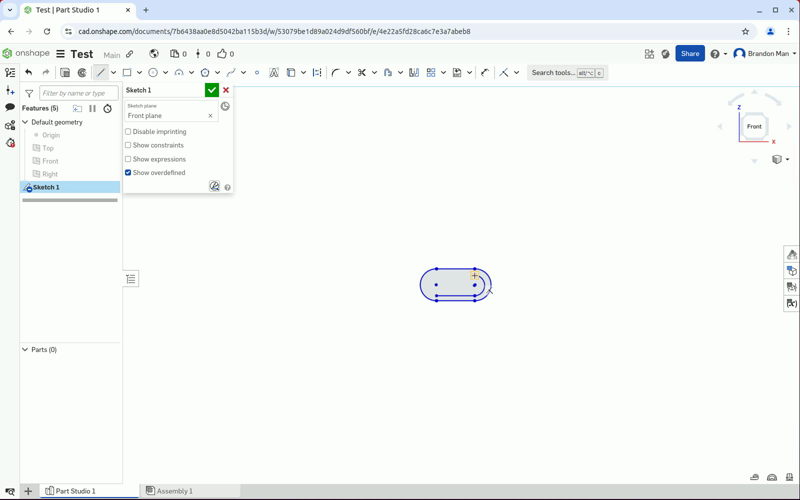
scroll(6)
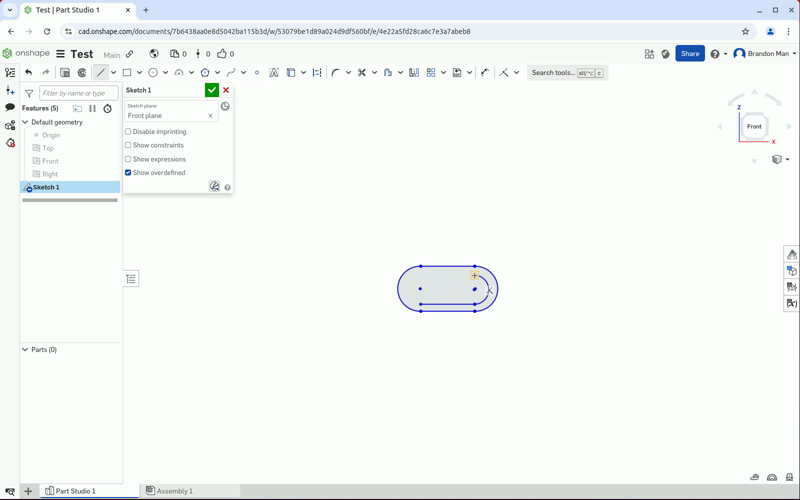
scroll(6)
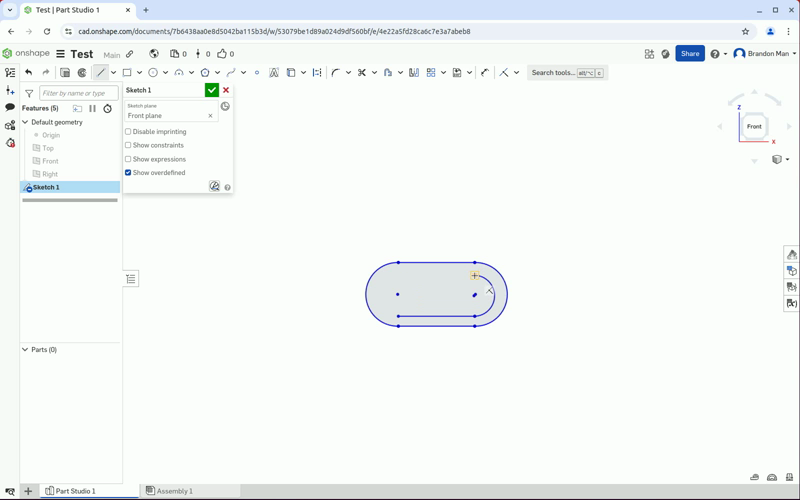
scroll(6)
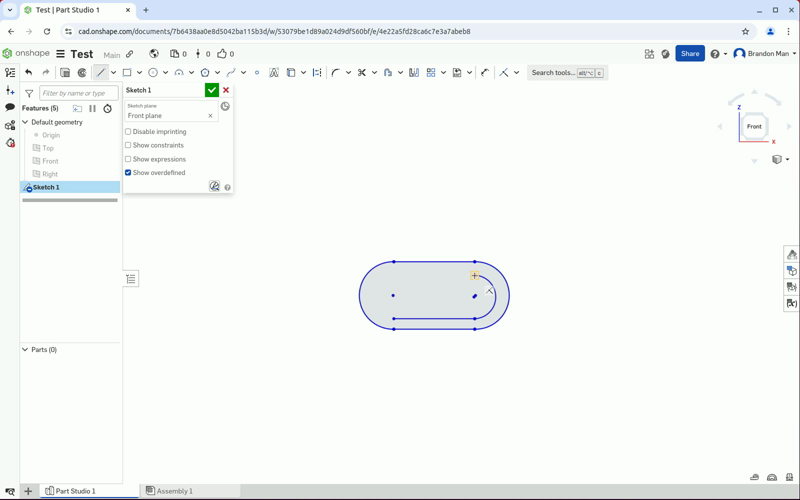
scroll(6)
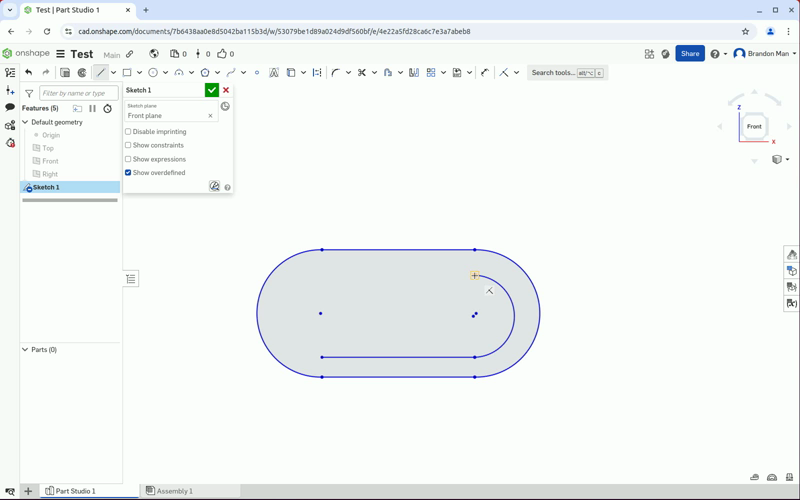
scroll(6)
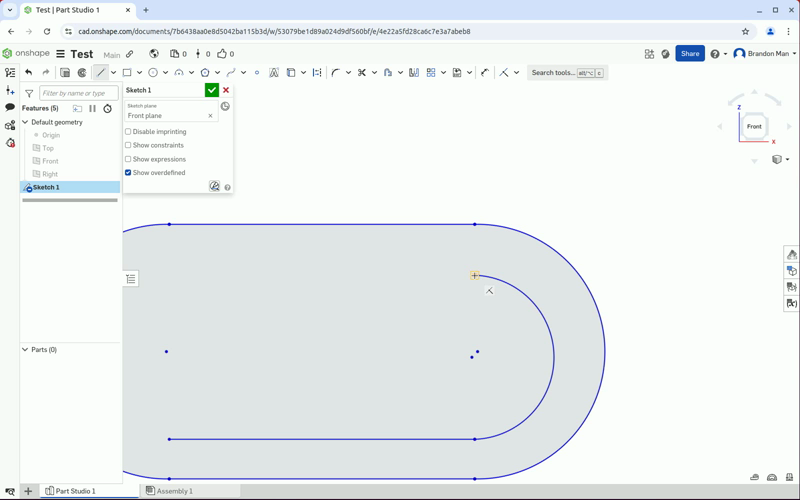
click(474, 275)
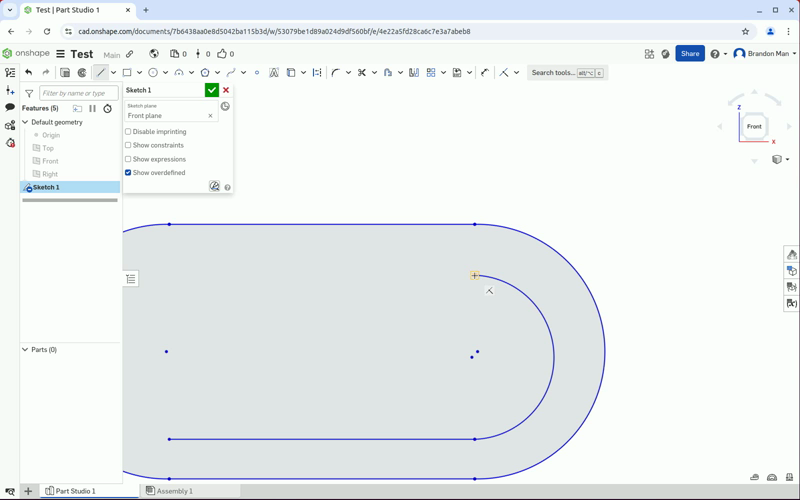
scroll(-6)
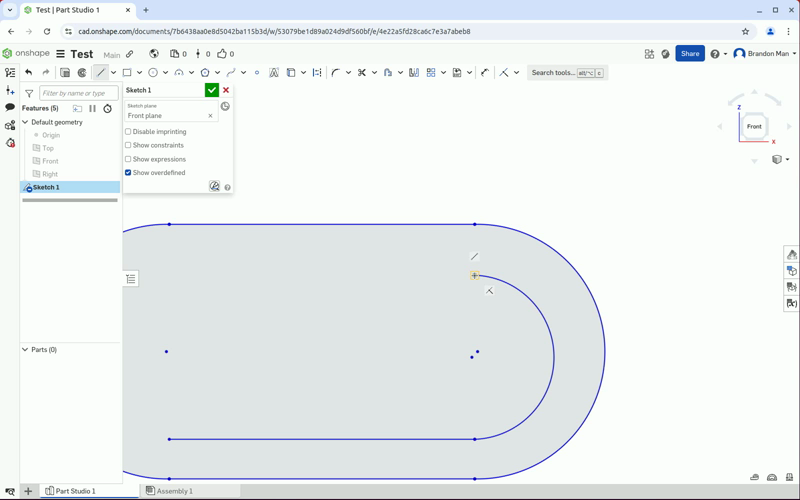
scroll(-6)
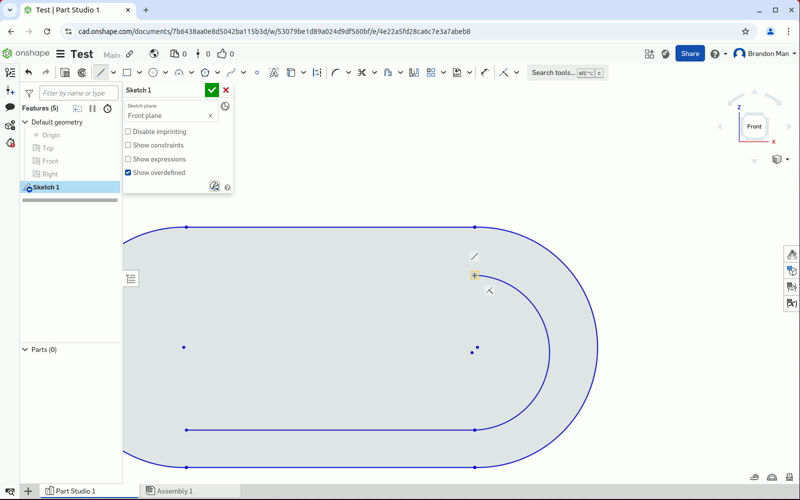
scroll(-6)
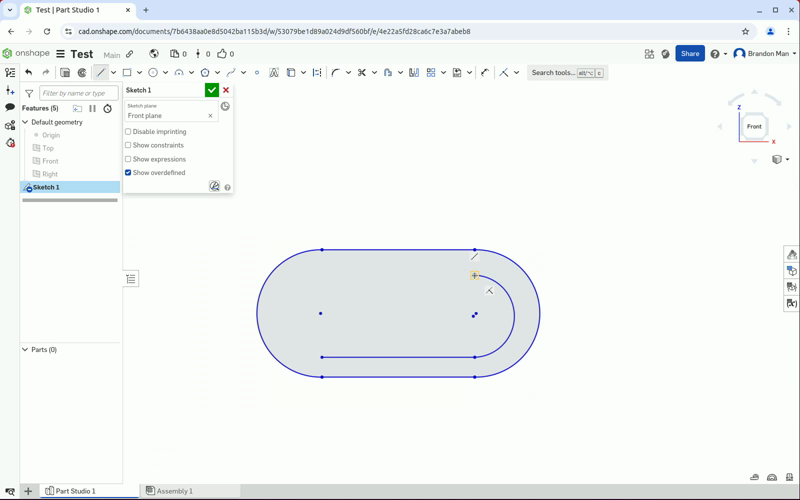
scroll(-6)
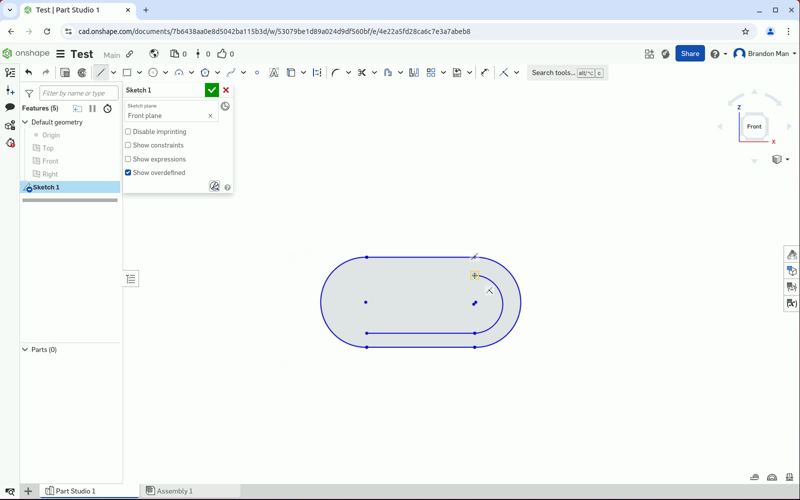
scroll(-6)
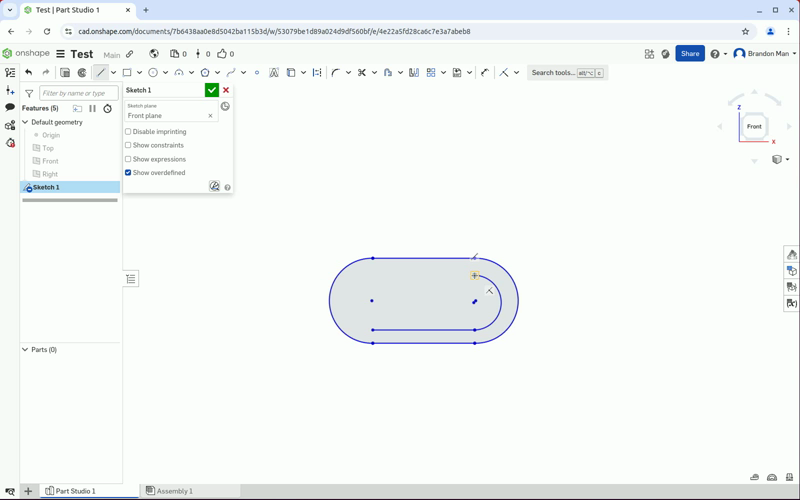
scroll(-6)
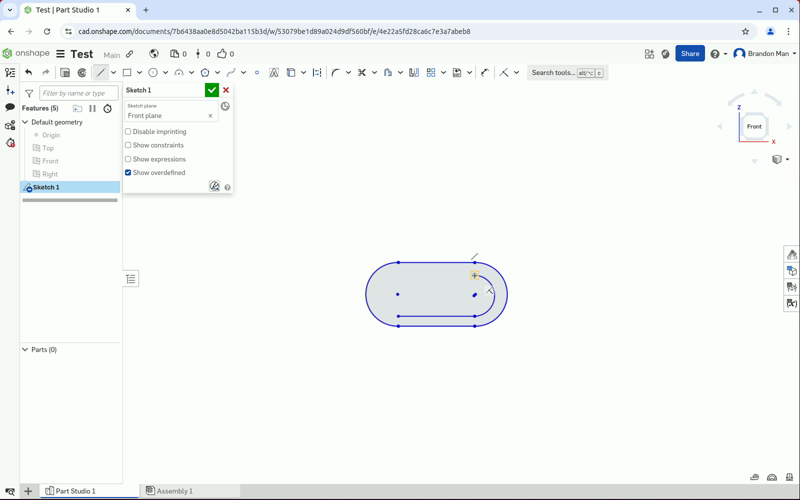
scroll(-6)
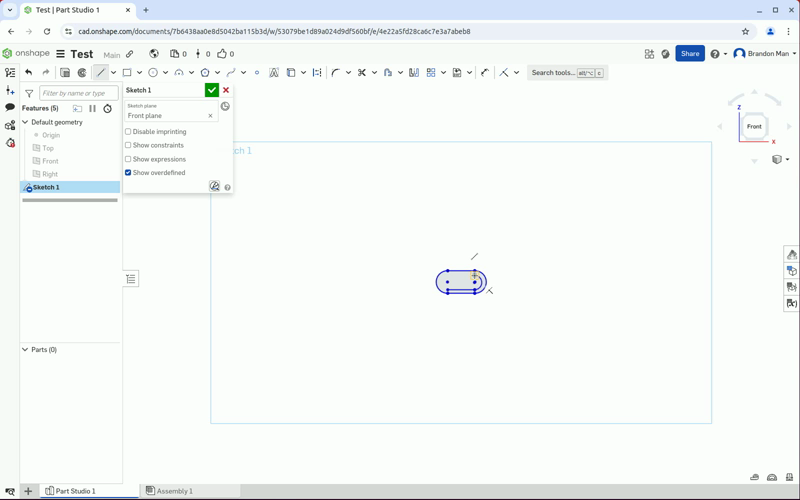
key_down(shift)
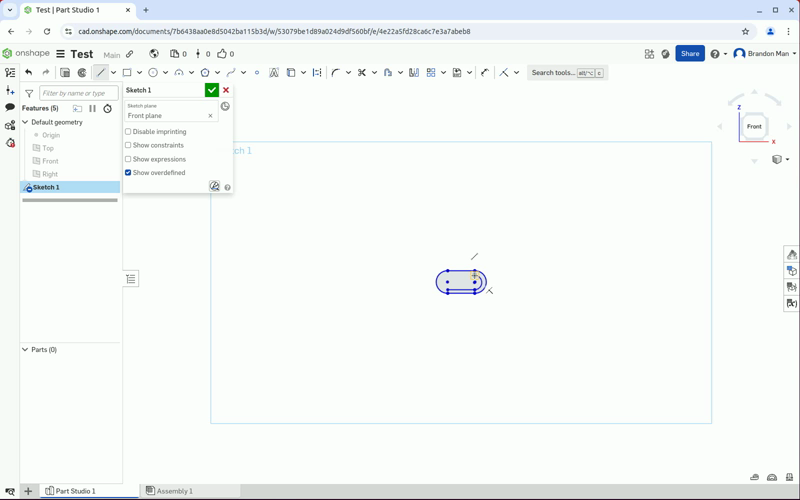
mouse_move(504, 275)
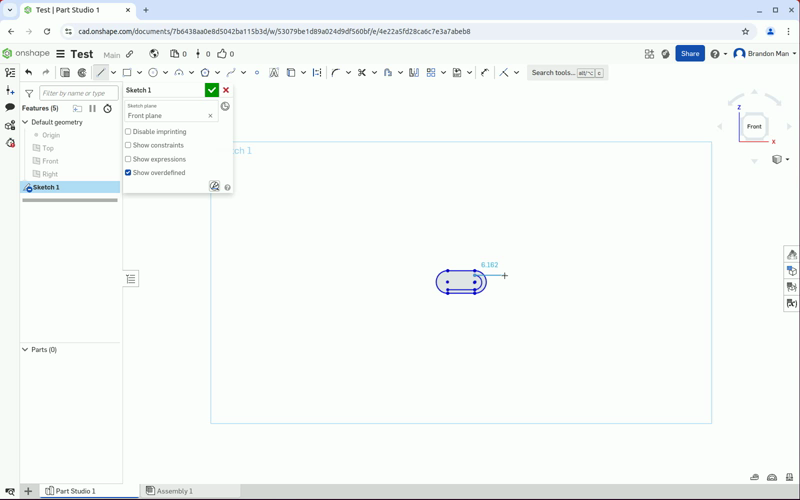
mouse_move(447, 275)
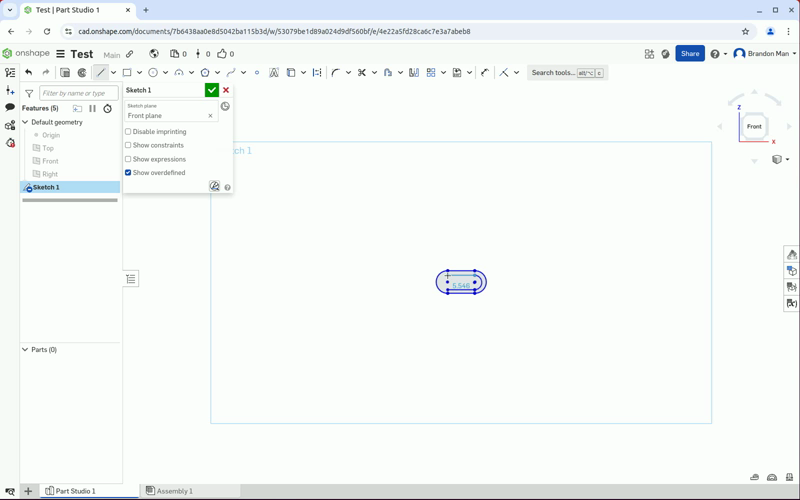
scroll(6)
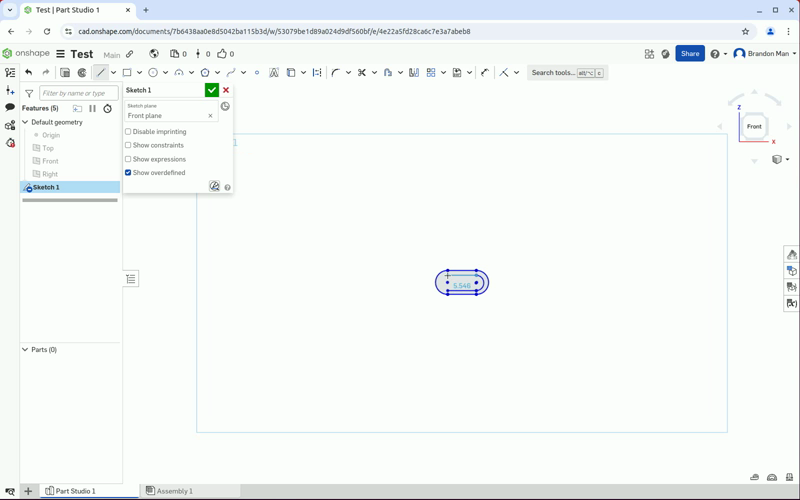
scroll(6)
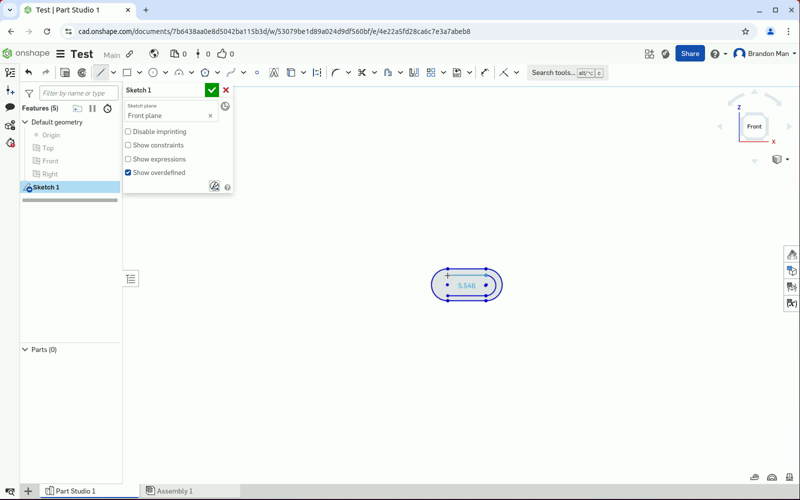
scroll(6)
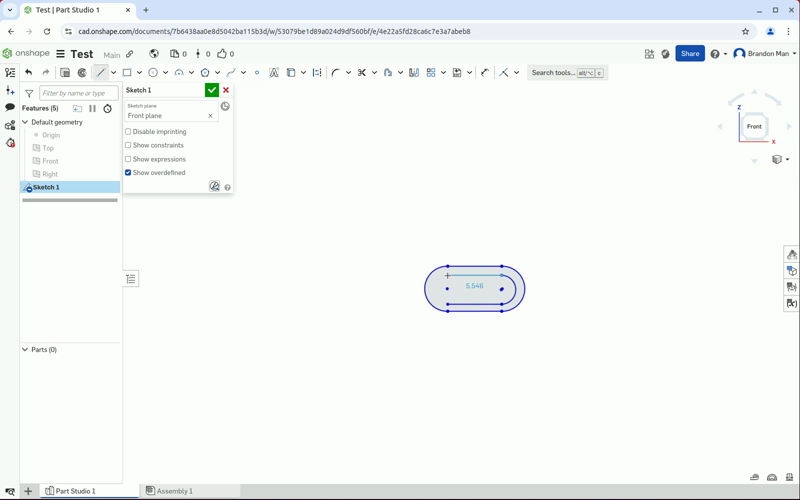
scroll(6)
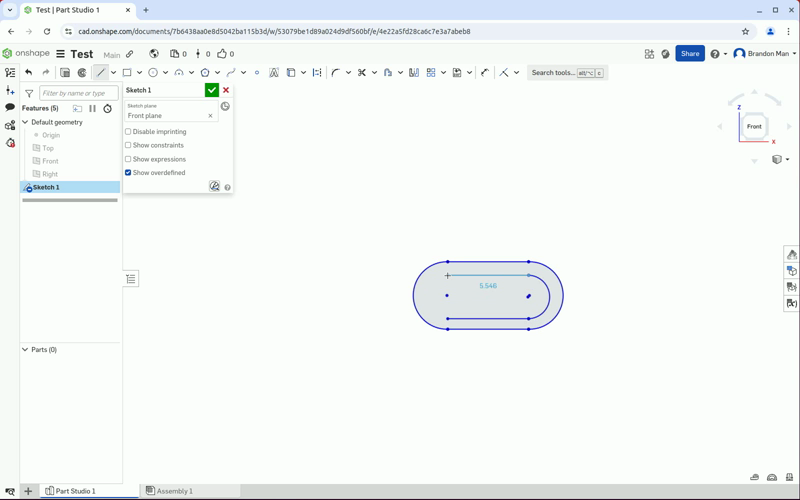
scroll(6)
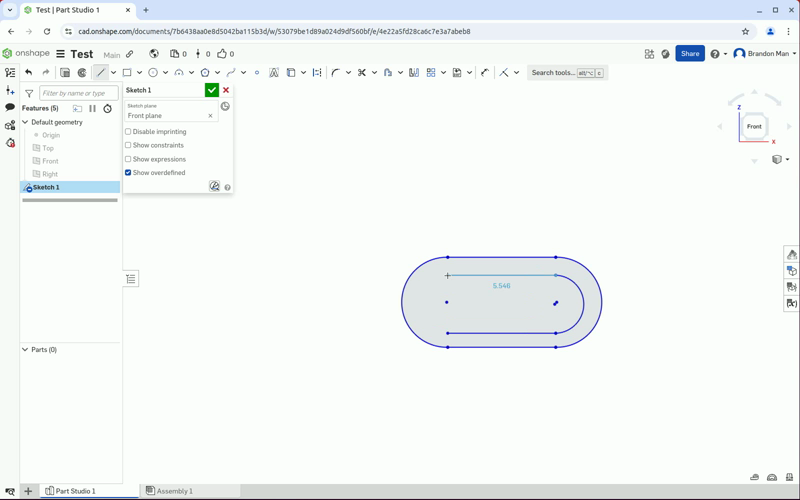
scroll(6)
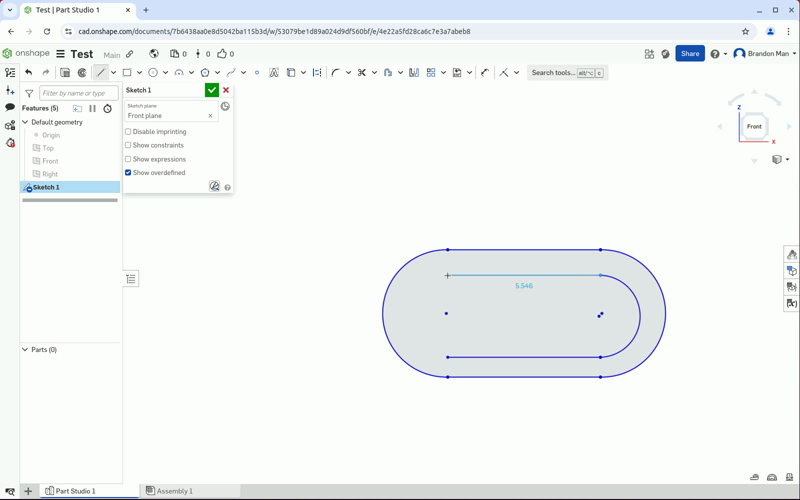
scroll(6)
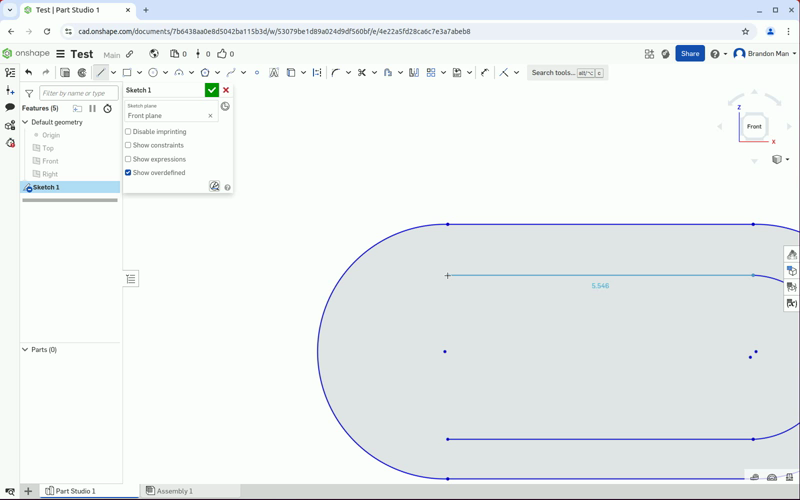
click(447, 275)
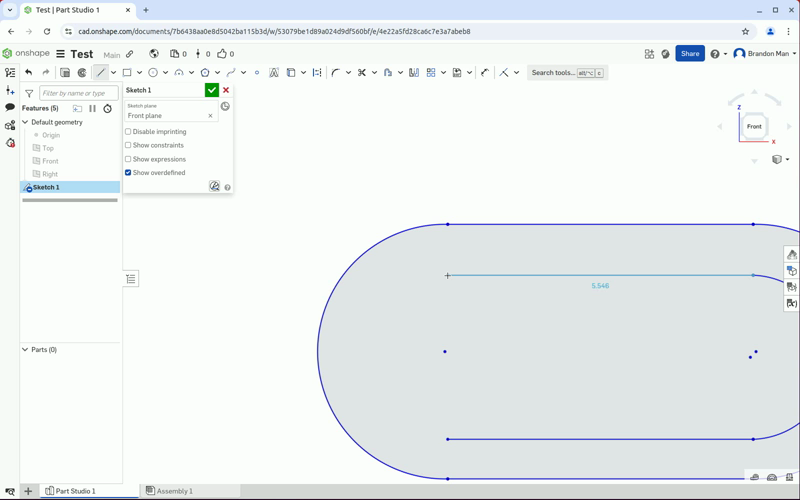
scroll(-6)
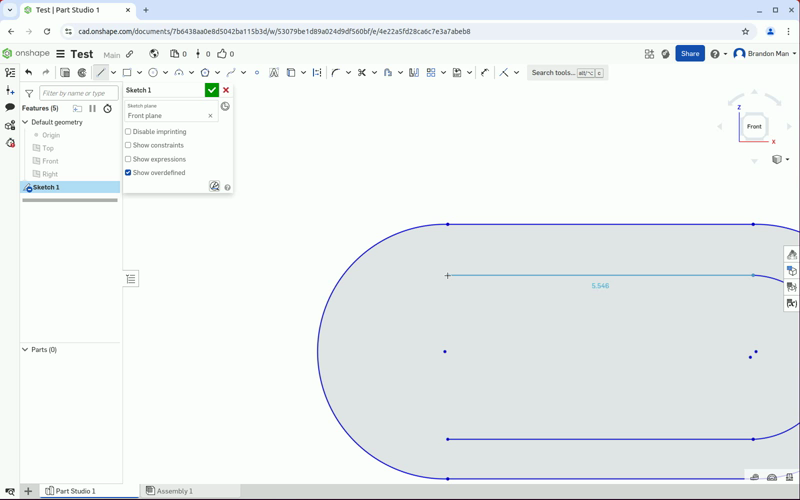
scroll(-6)
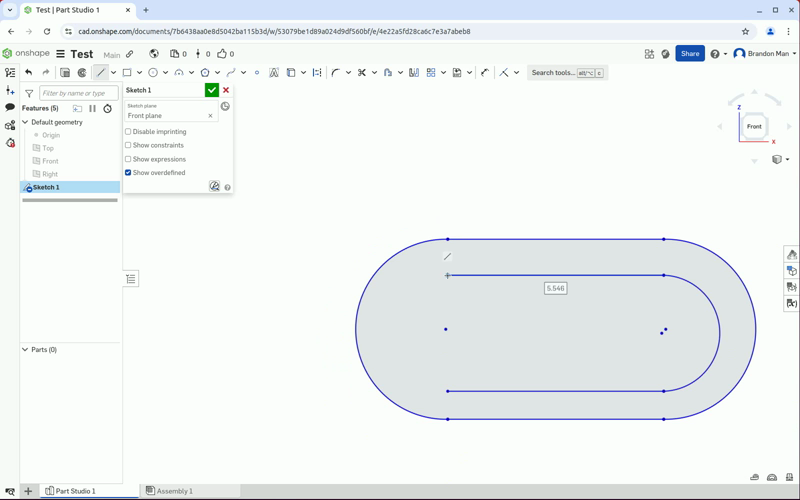
scroll(-6)
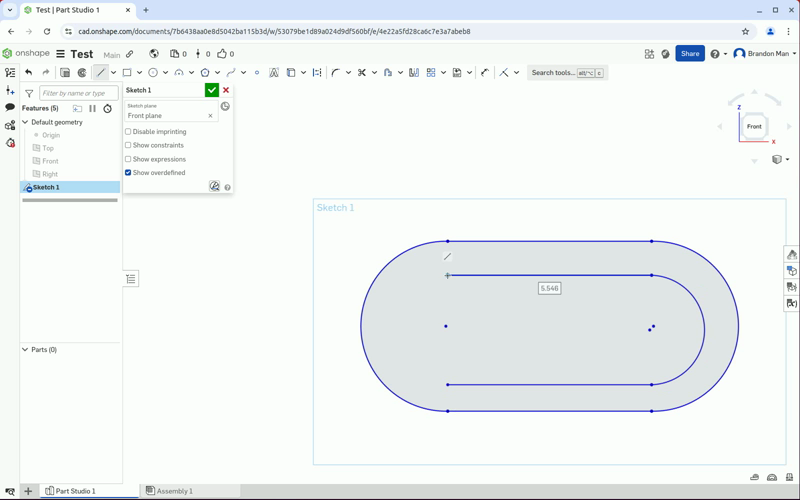
scroll(-6)
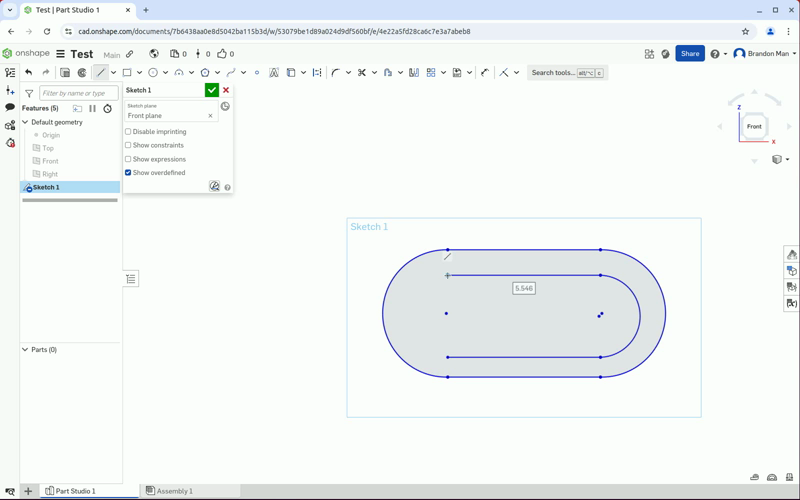
scroll(-6)
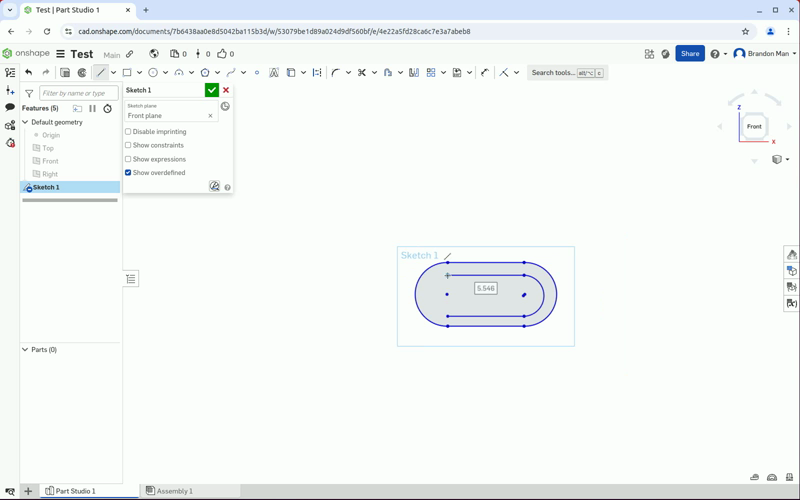
scroll(-6)
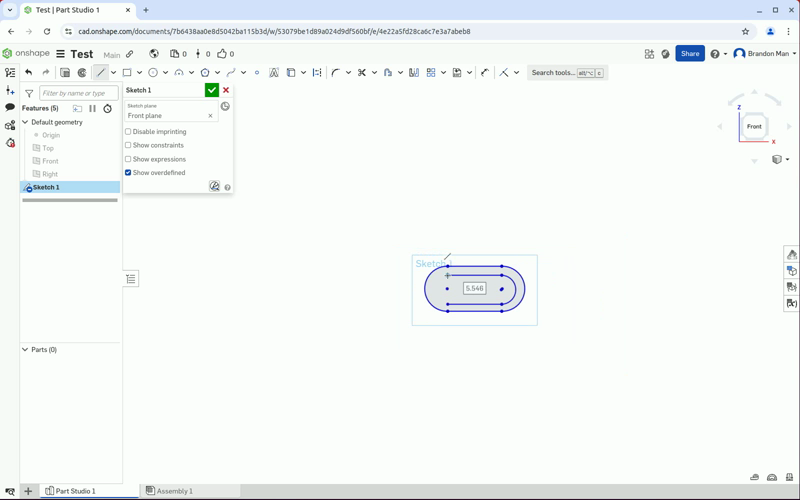
scroll(-6)
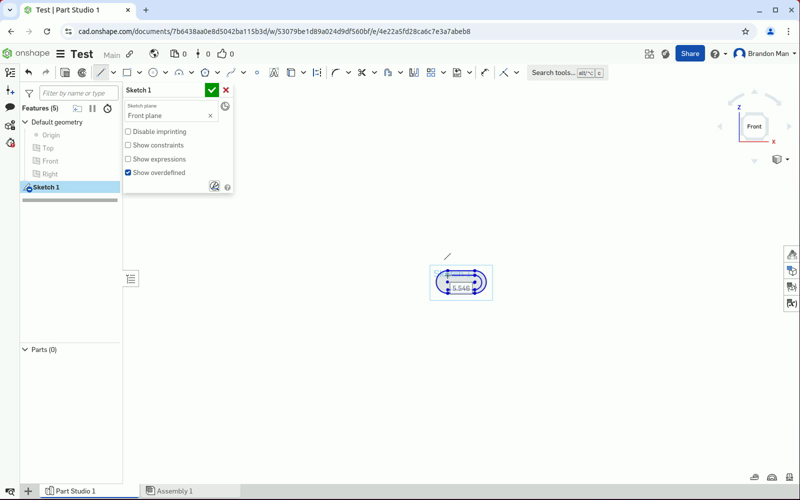
key_up(shift)
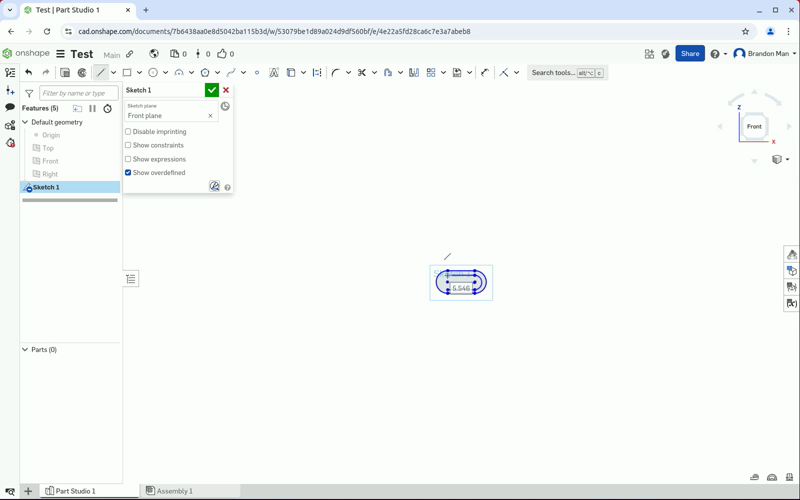
key(esc)
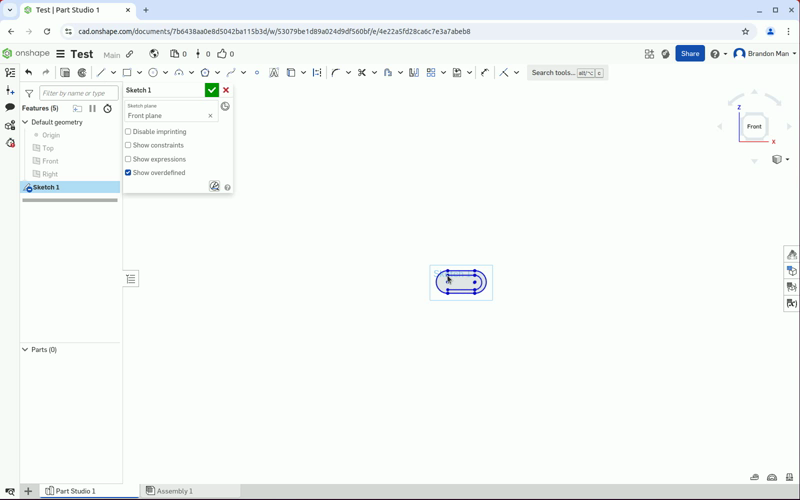
key(a)
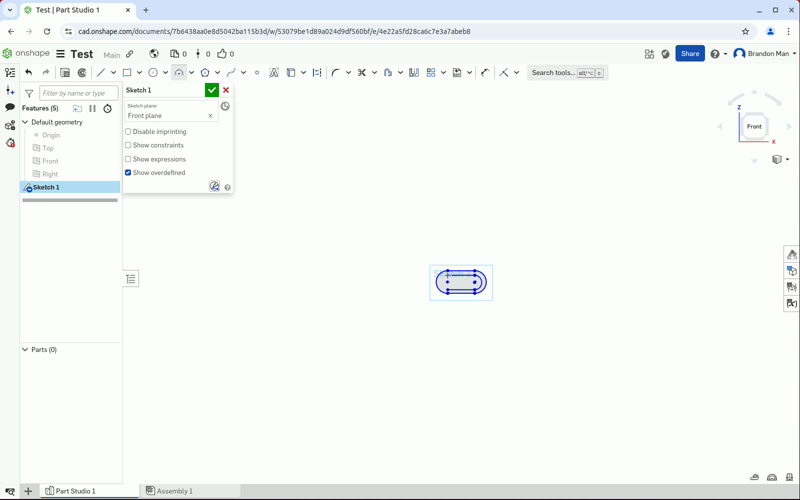
mouse_move(447, 275)
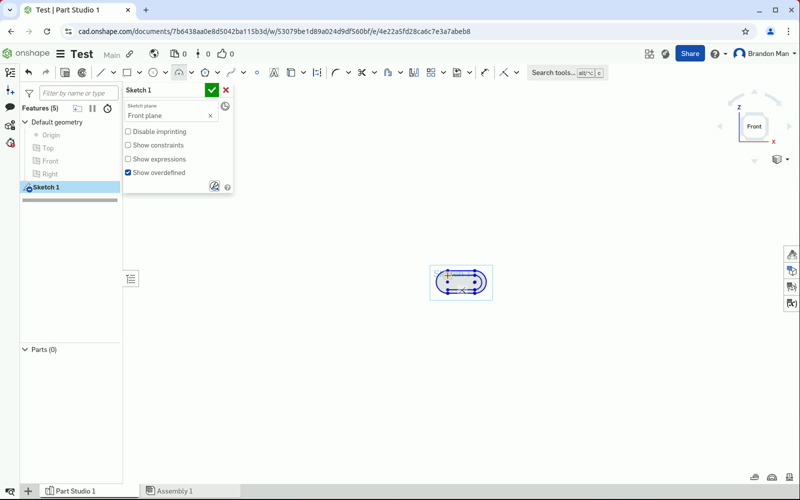
scroll(6)
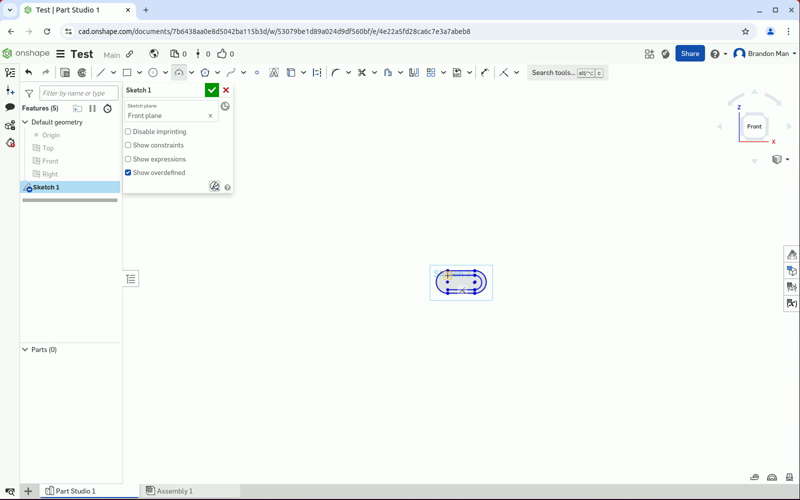
scroll(6)
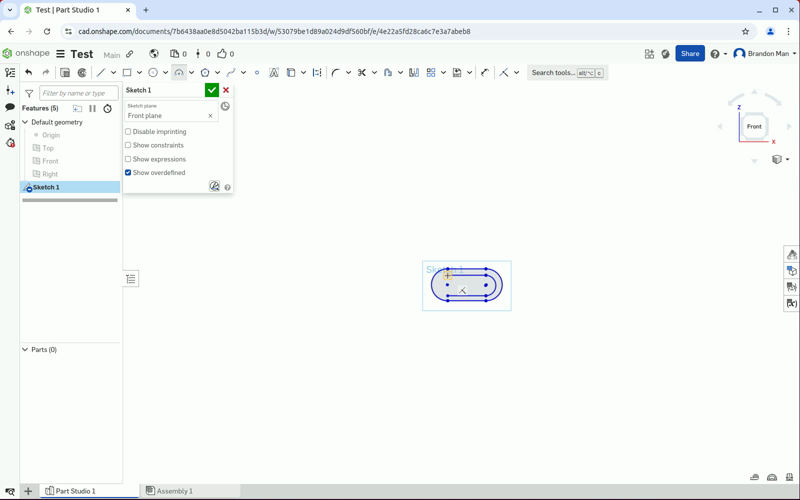
scroll(6)
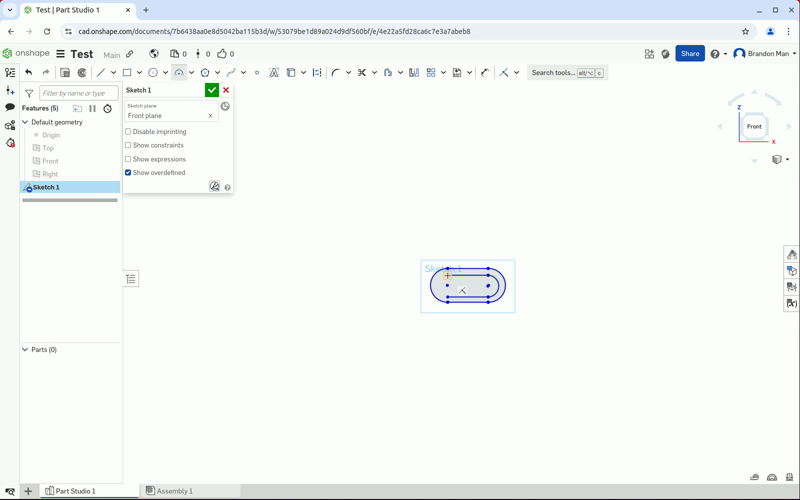
scroll(6)
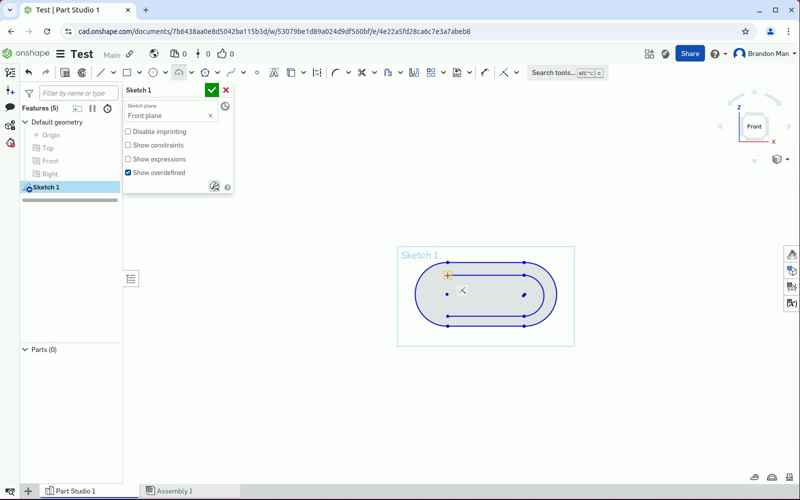
scroll(6)
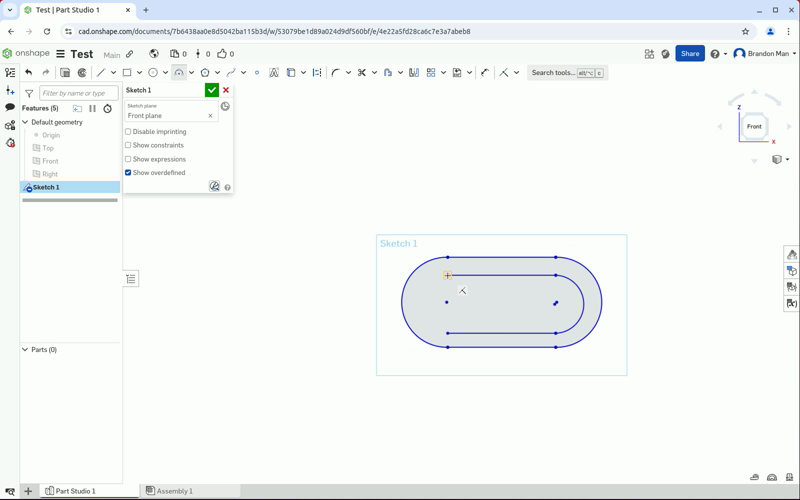
scroll(6)
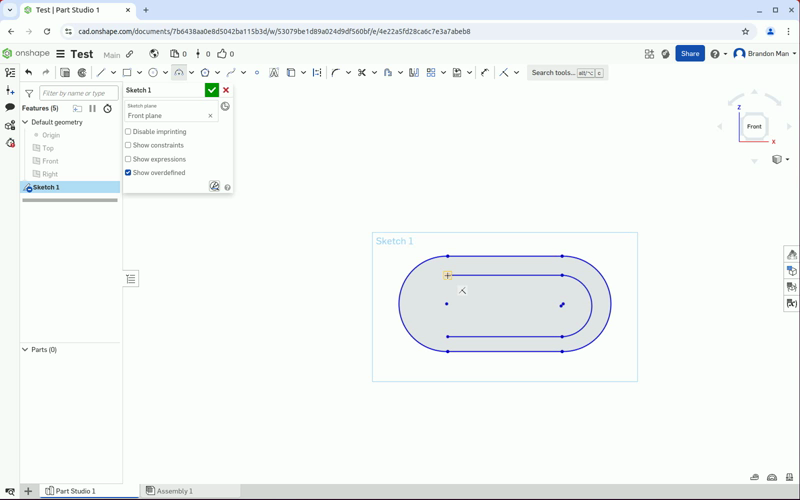
scroll(6)
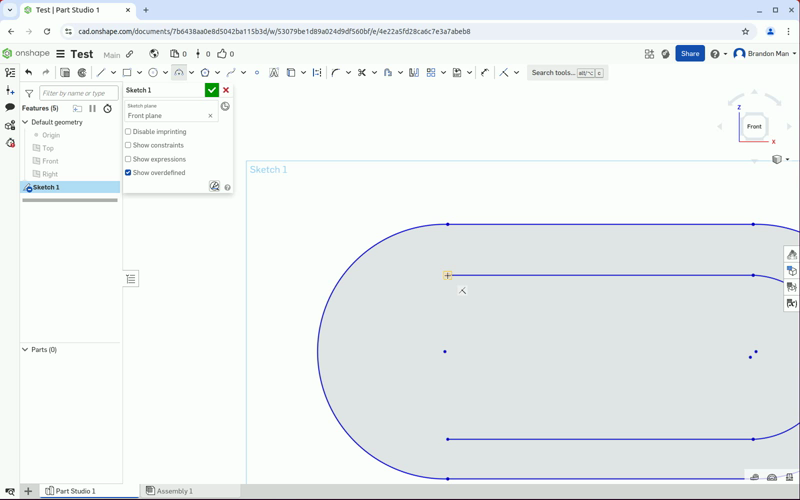
click(447, 275)
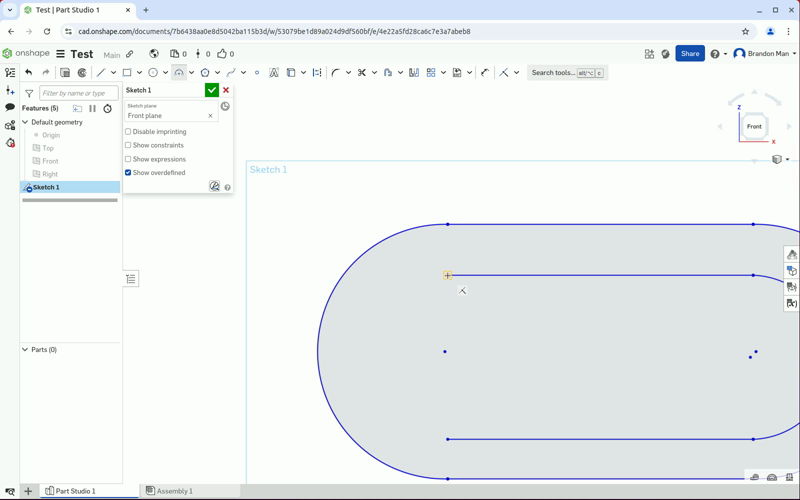
scroll(-6)
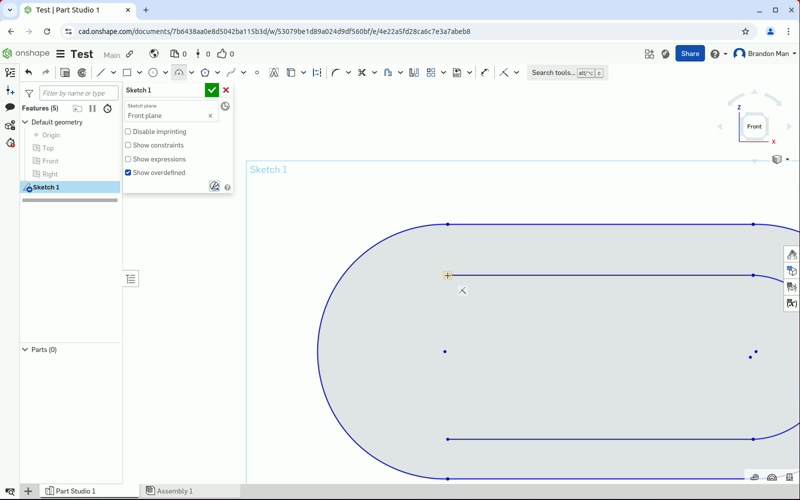
scroll(-6)
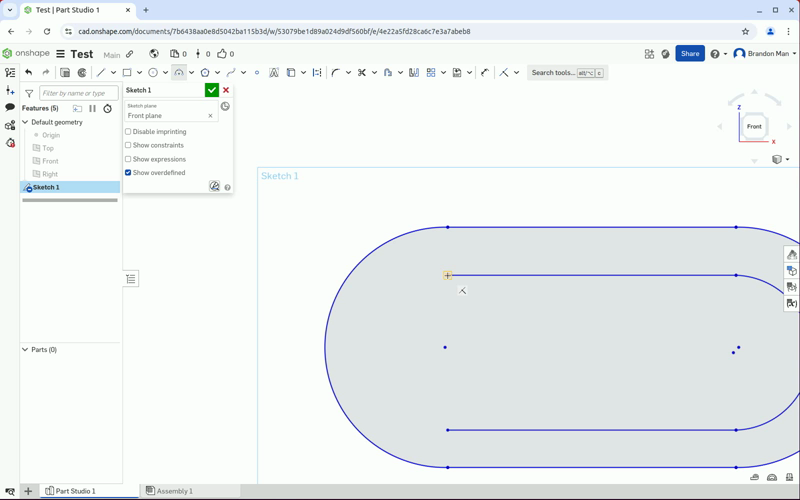
scroll(-6)
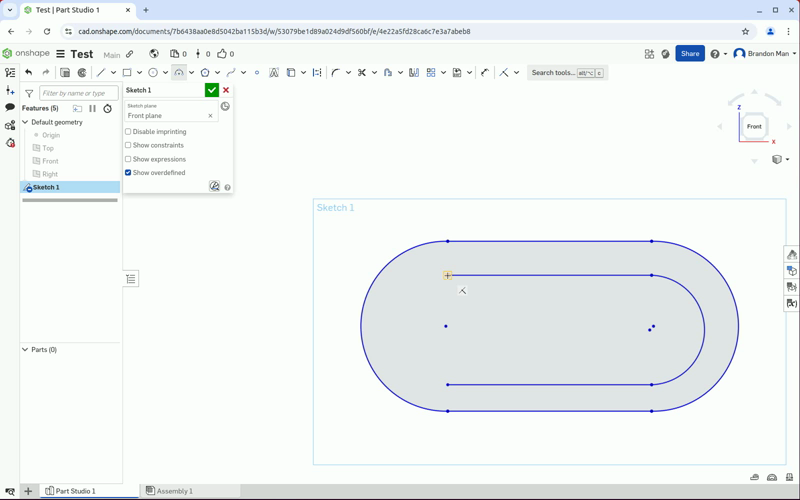
scroll(-6)
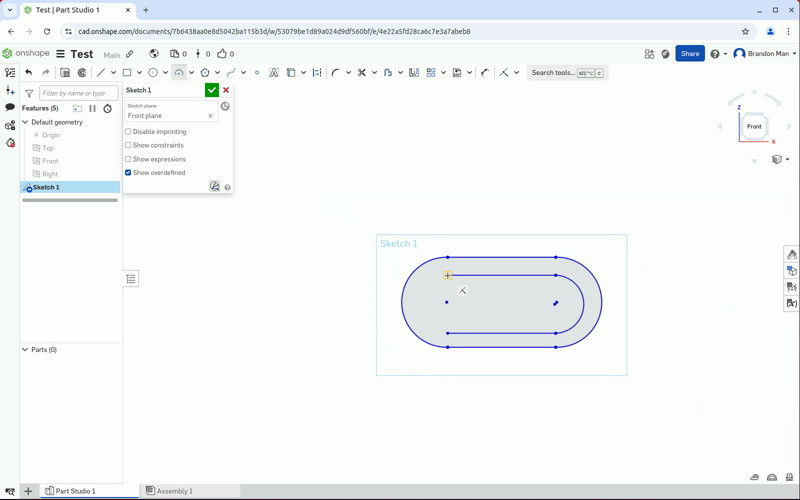
scroll(-6)
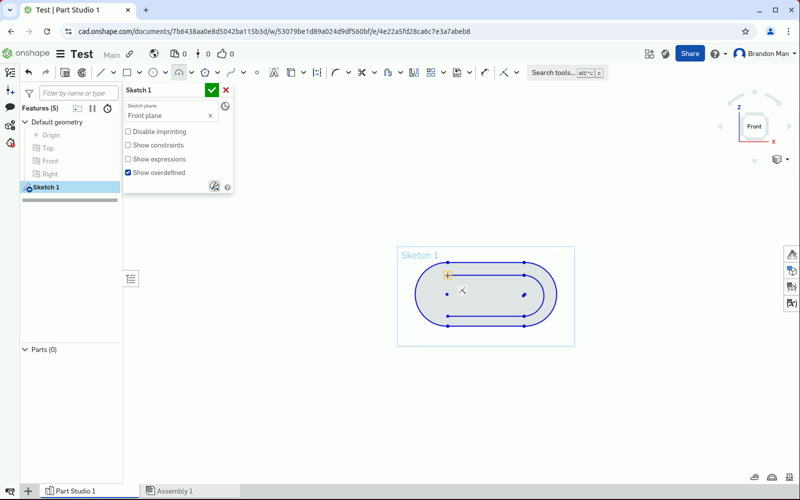
scroll(-6)
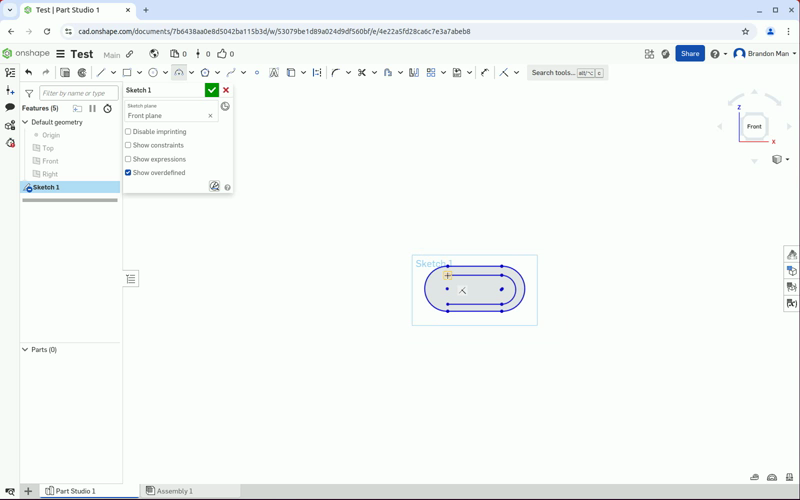
scroll(-6)
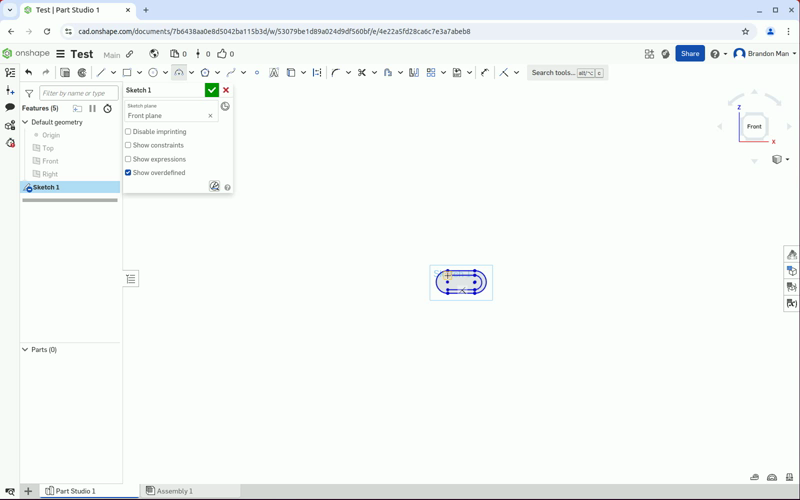
mouse_move(447, 289)
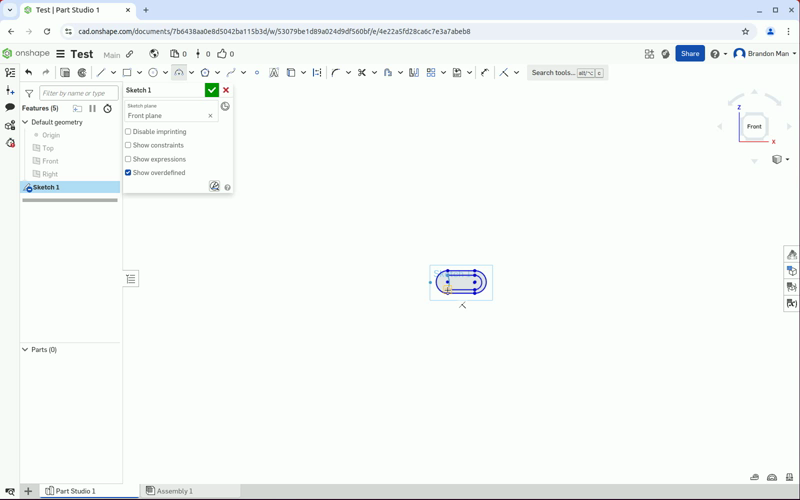
scroll(6)
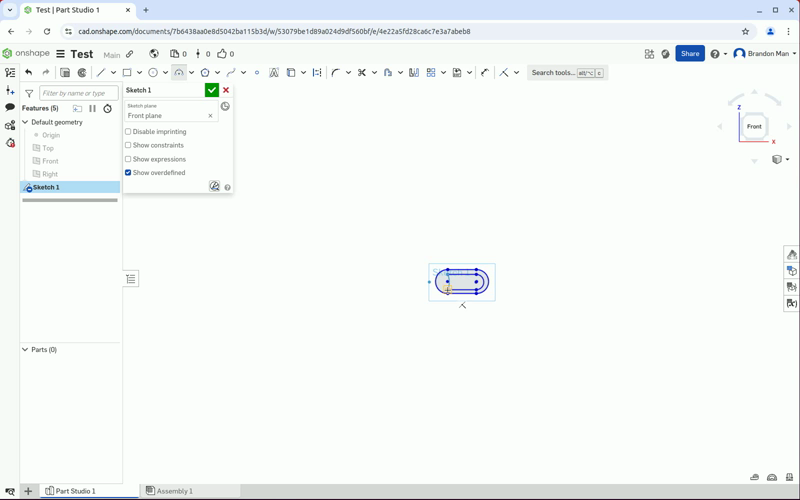
scroll(6)
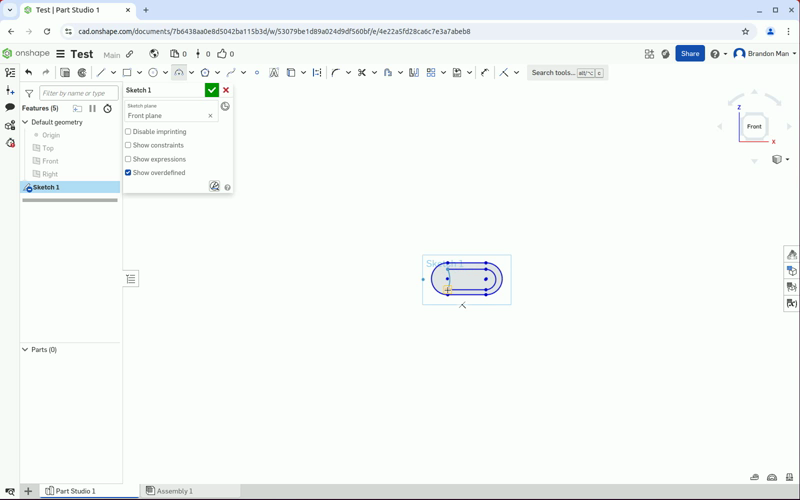
scroll(6)
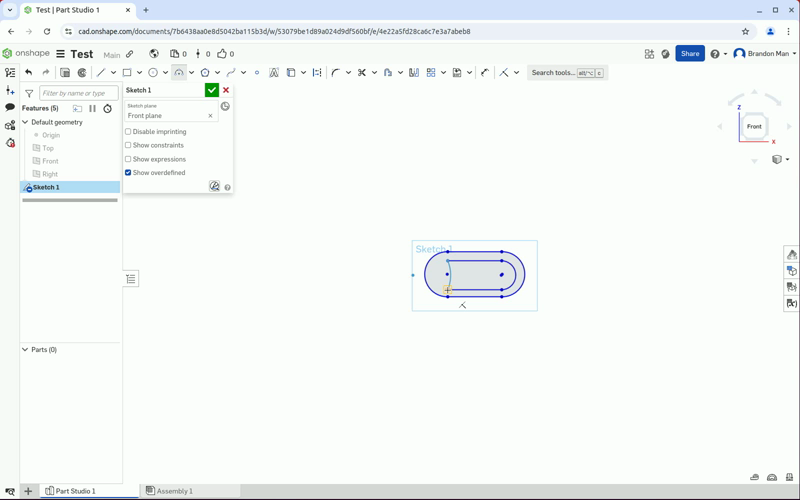
scroll(6)
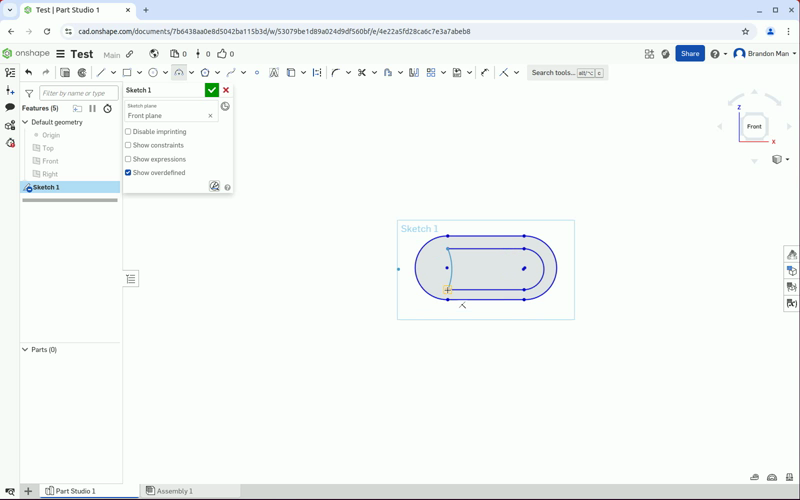
scroll(6)
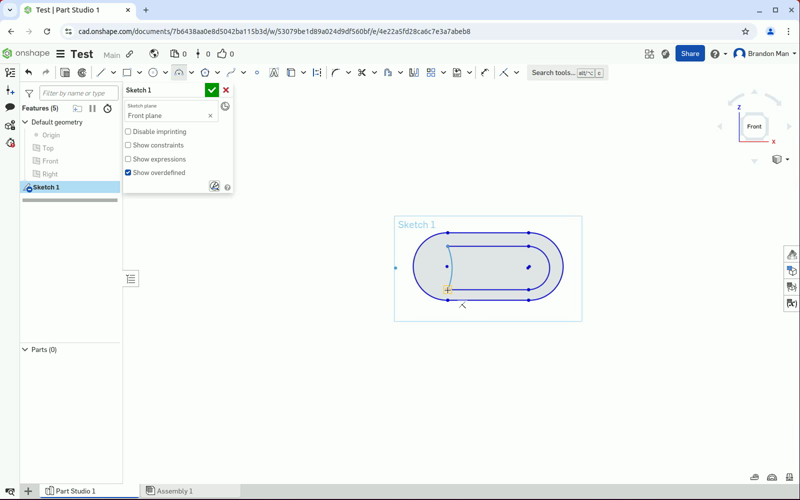
scroll(6)
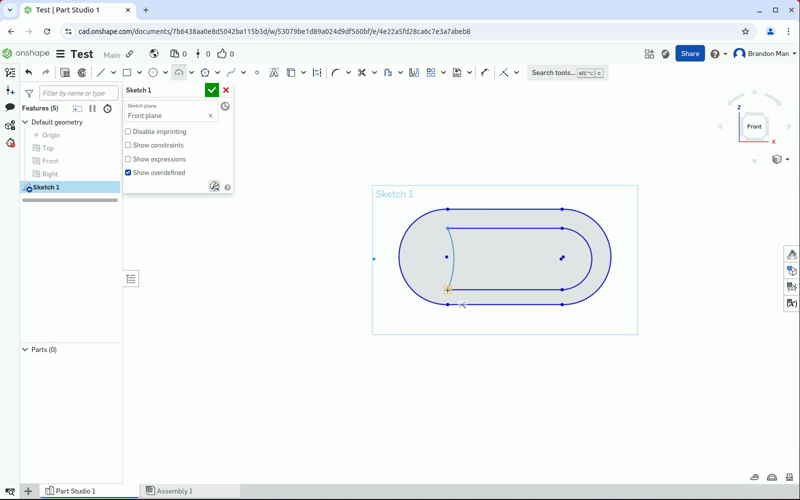
scroll(6)
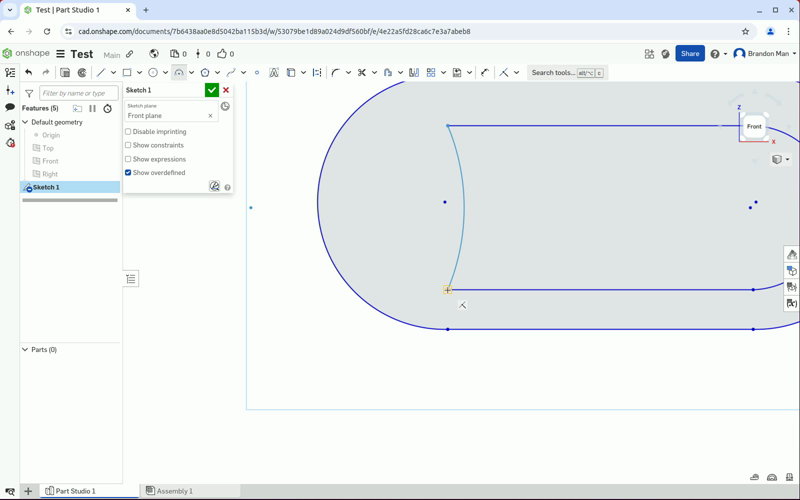
click(447, 289)
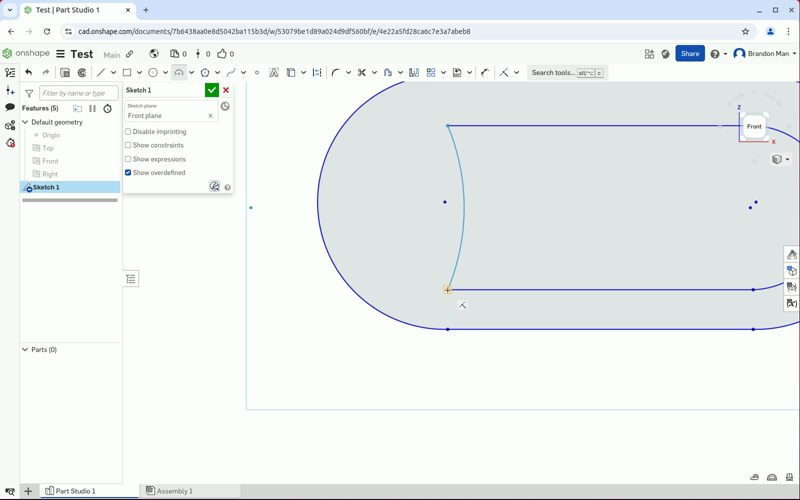
scroll(-6)
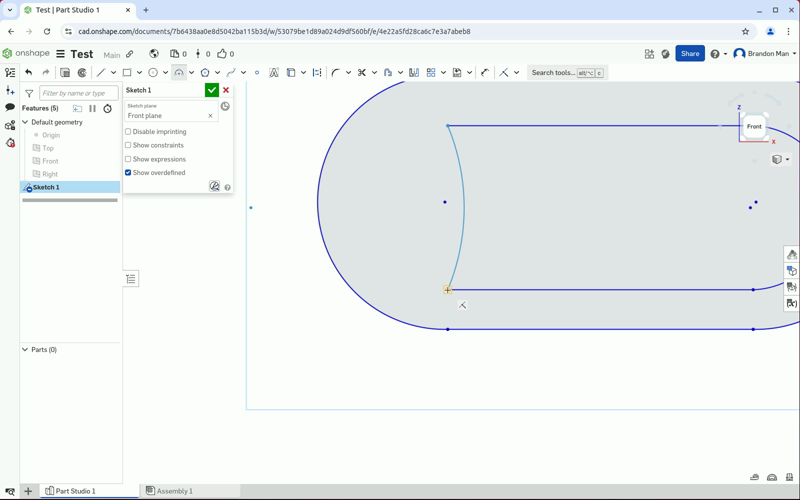
scroll(-6)
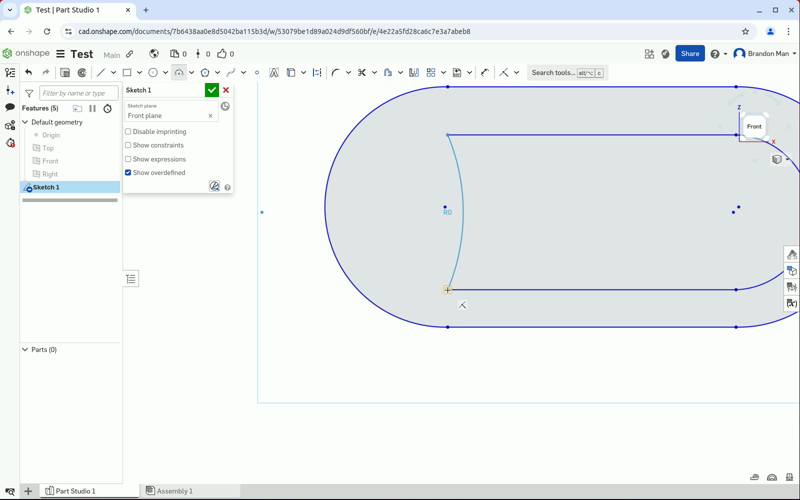
scroll(-6)
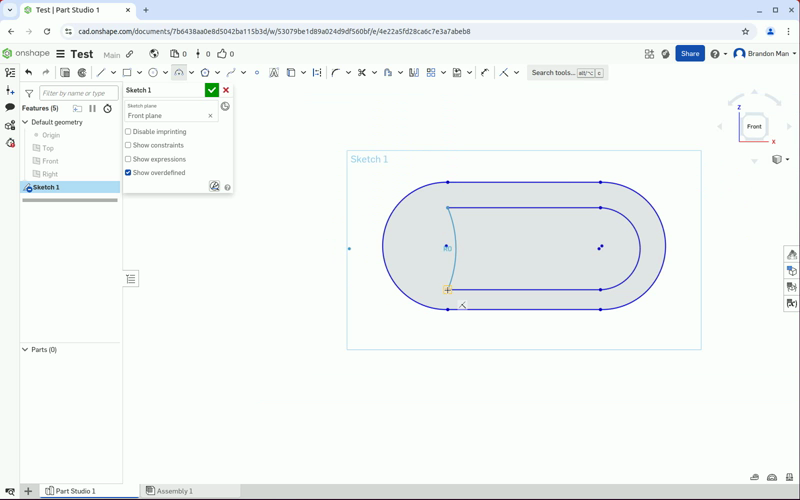
scroll(-6)
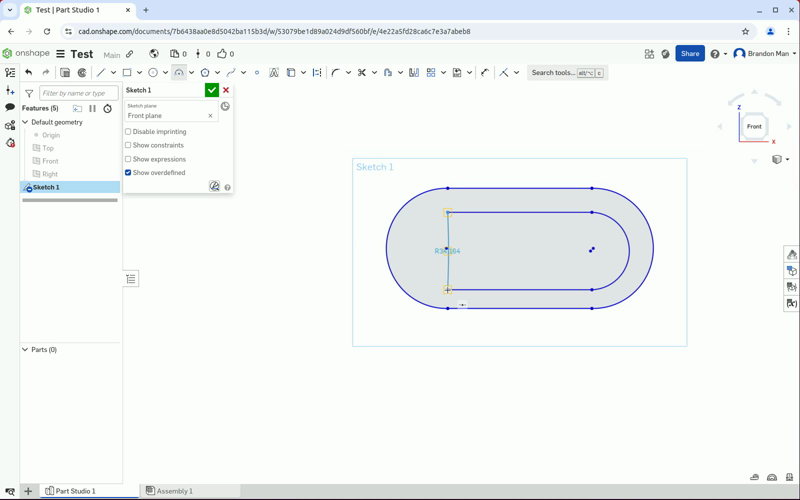
scroll(-6)
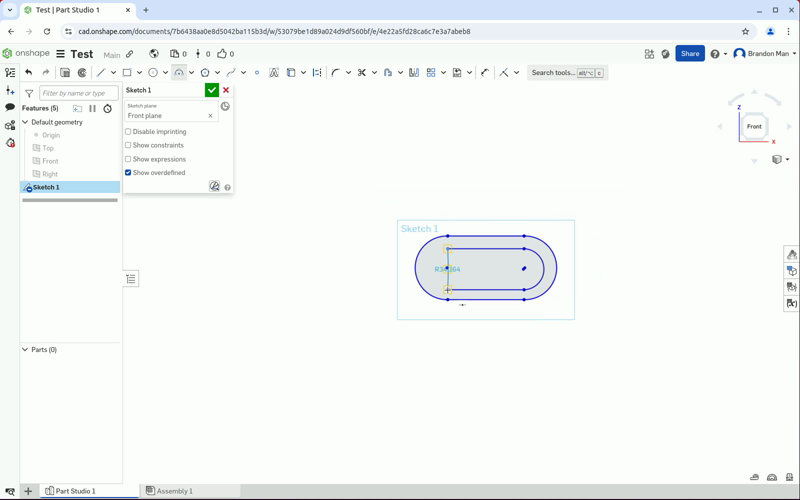
scroll(-6)
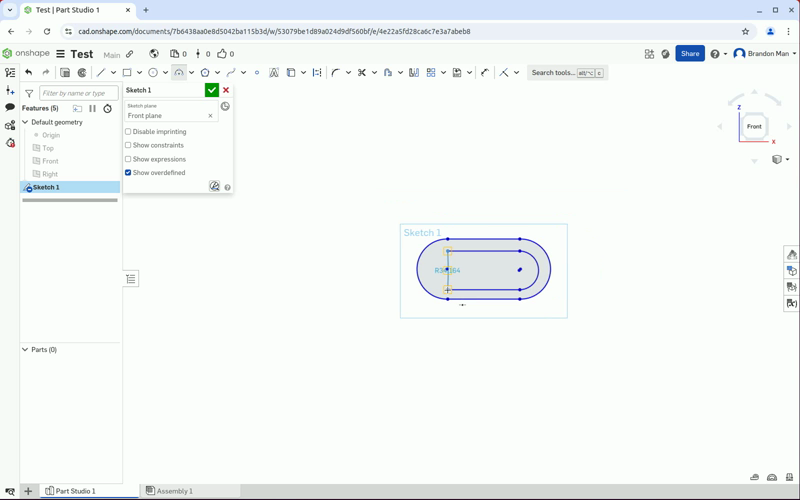
scroll(-6)
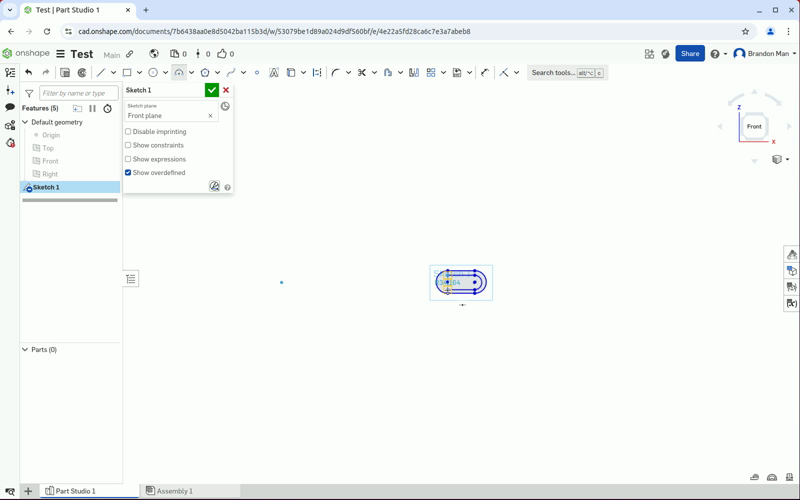
key_down(shift)
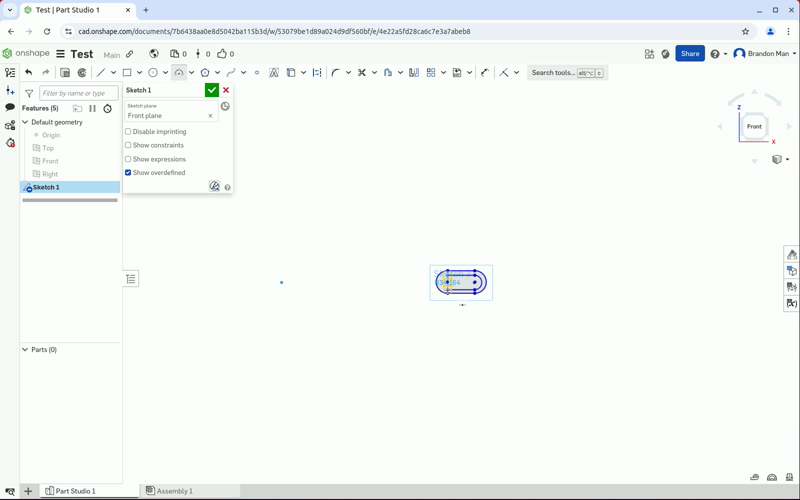
mouse_move(440, 282)
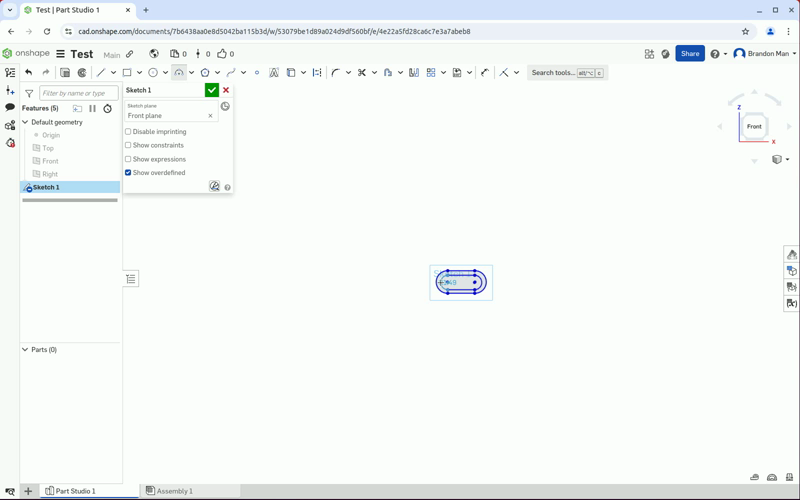
click(440, 282)
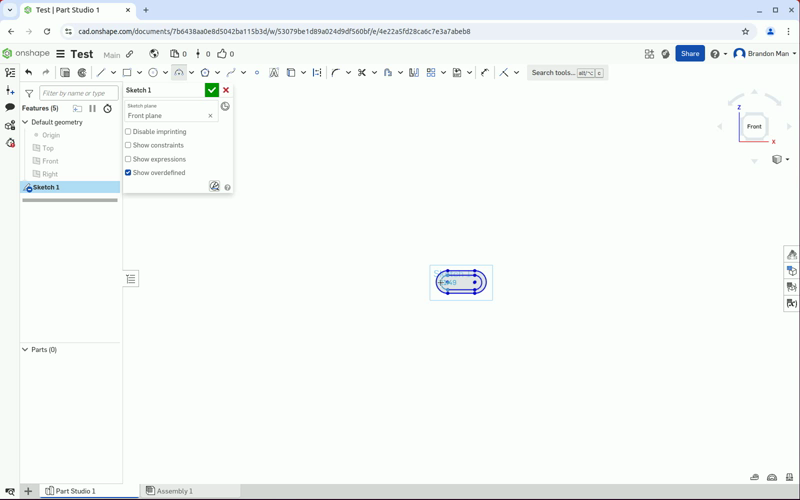
key_up(shift)
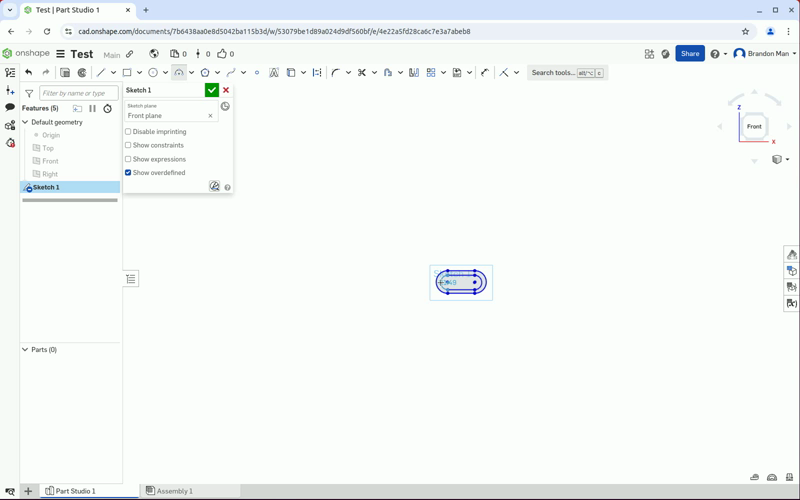
key(esc)
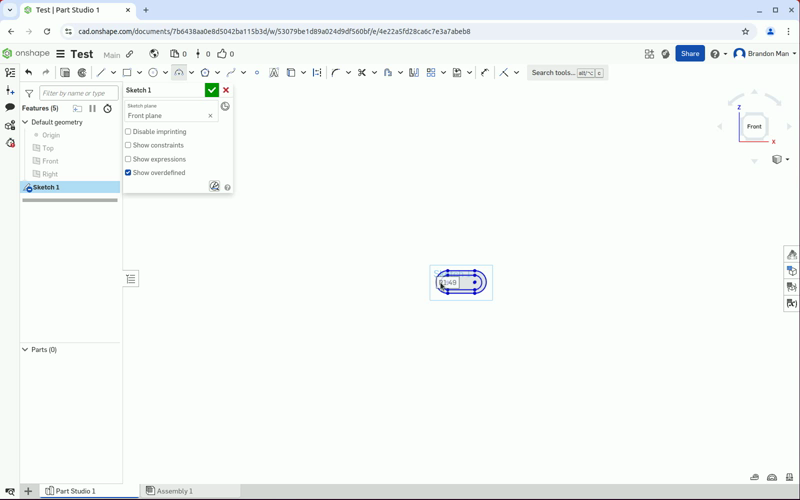
mouse_move(440, 274)
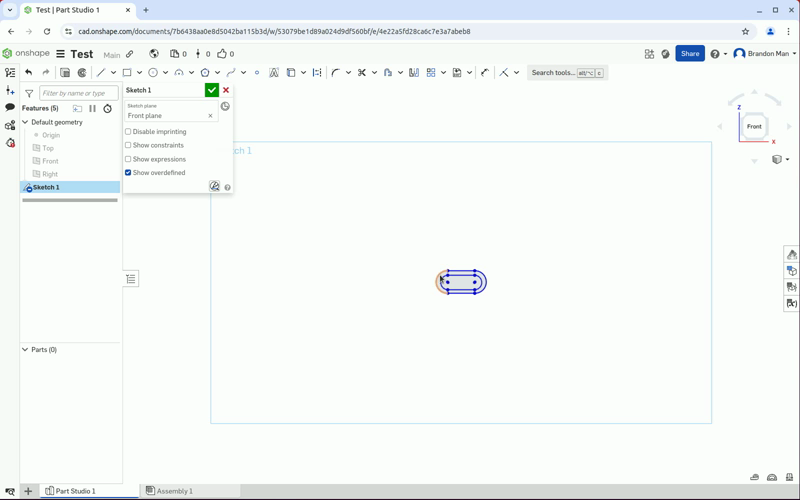
scroll(6)
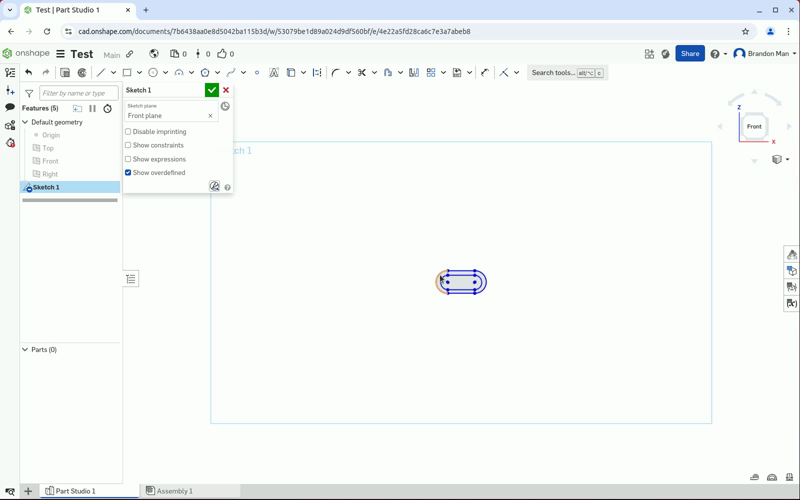
scroll(6)
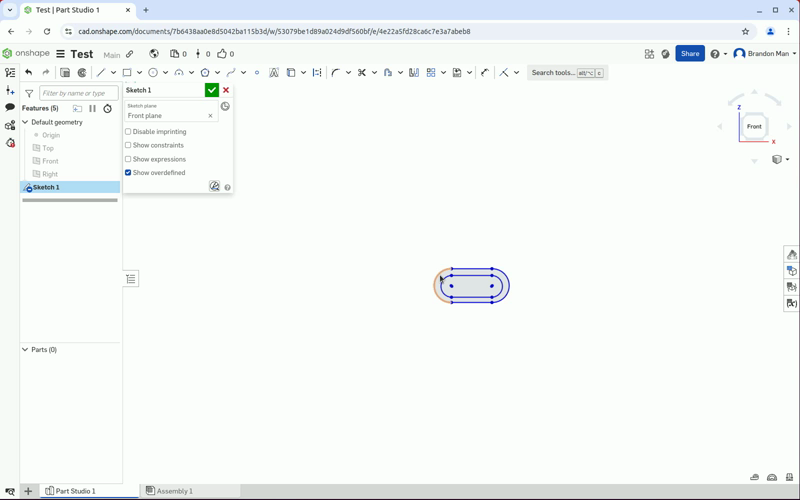
scroll(6)
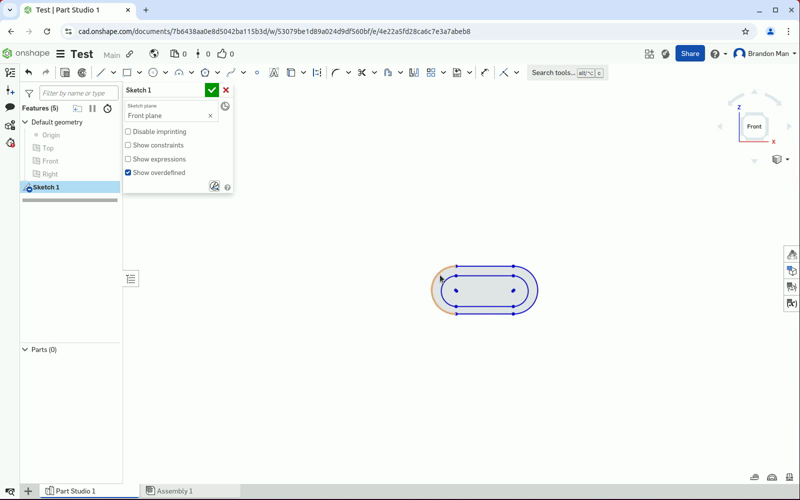
scroll(6)
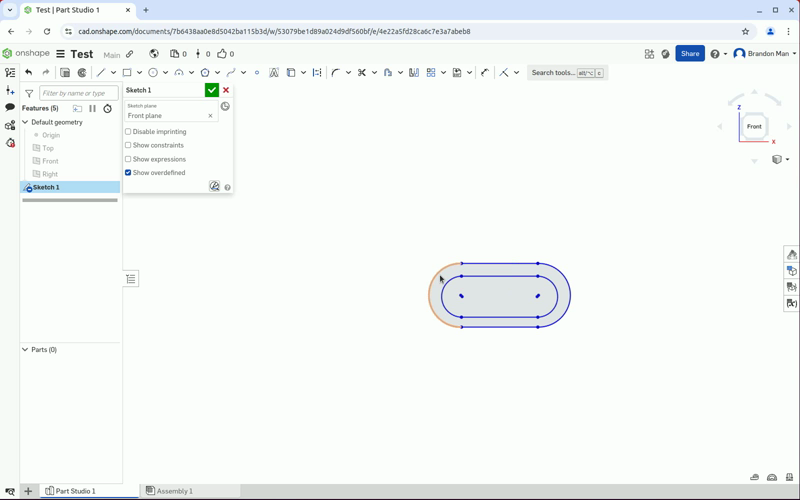
scroll(6)
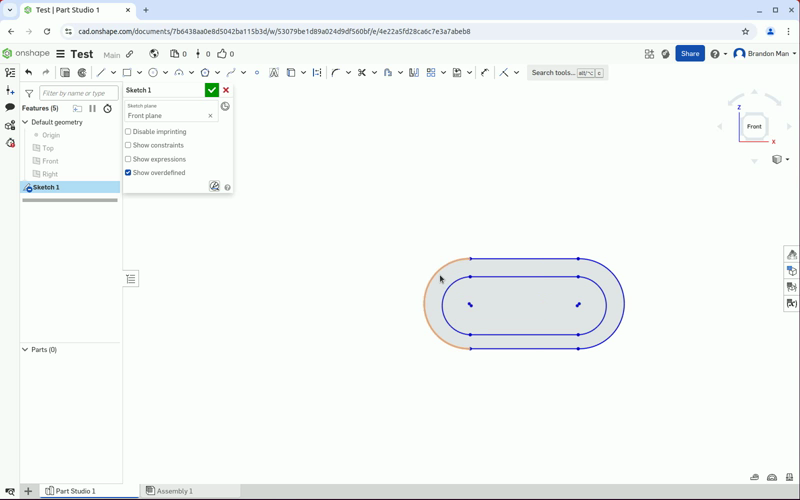
scroll(6)
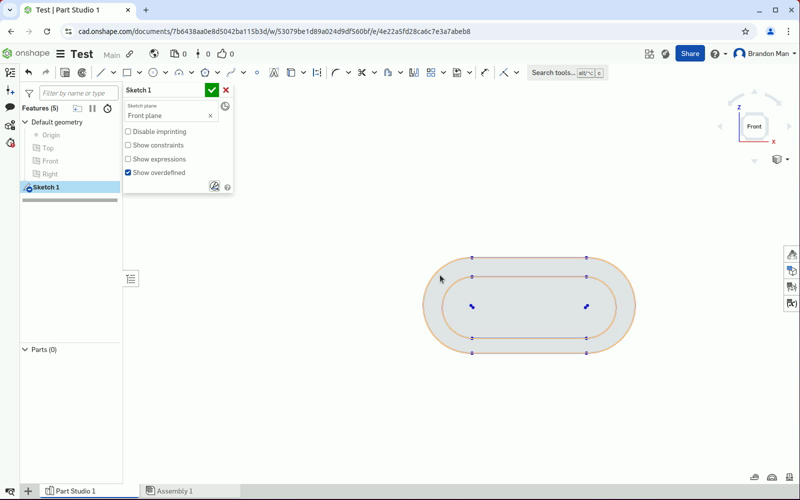
scroll(6)
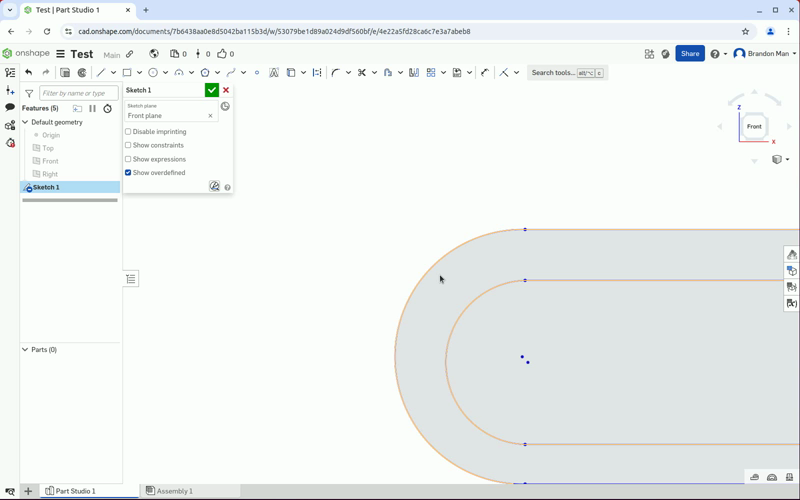
click(440, 274)
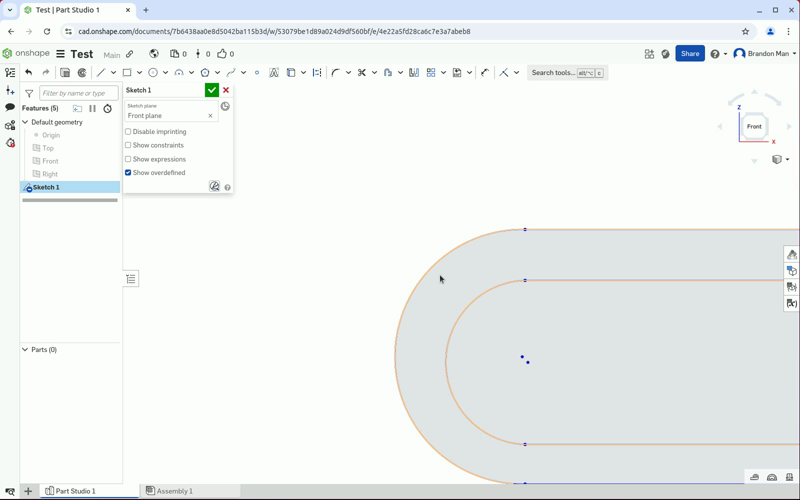
scroll(-6)
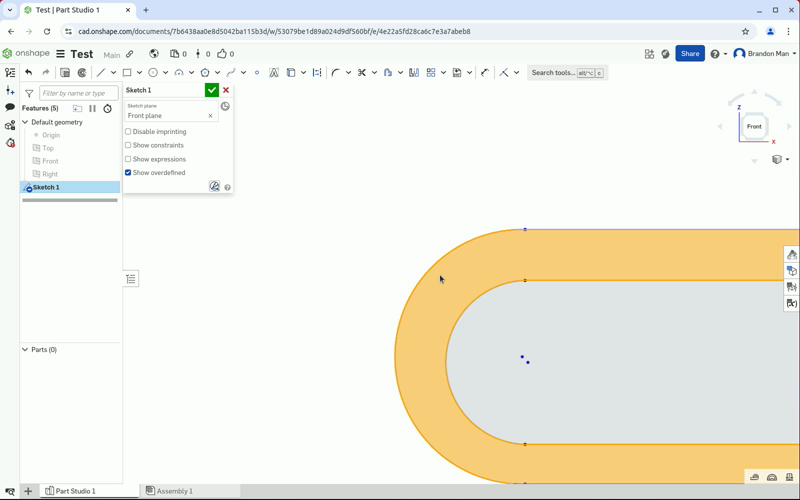
scroll(-6)
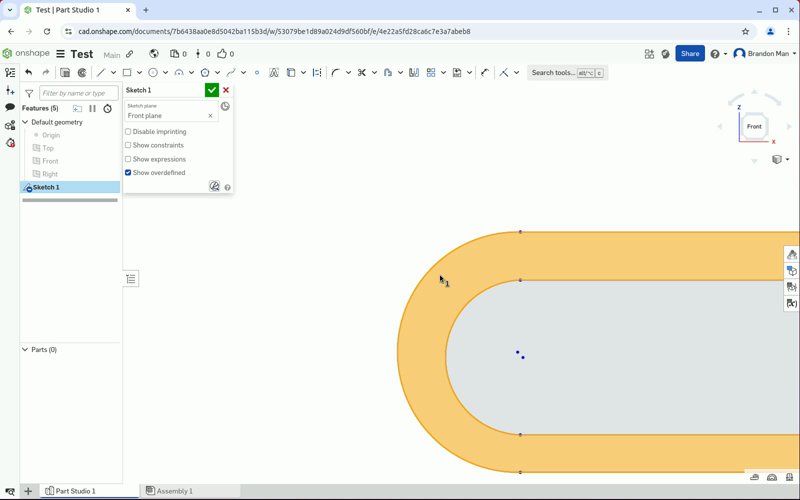
scroll(-6)
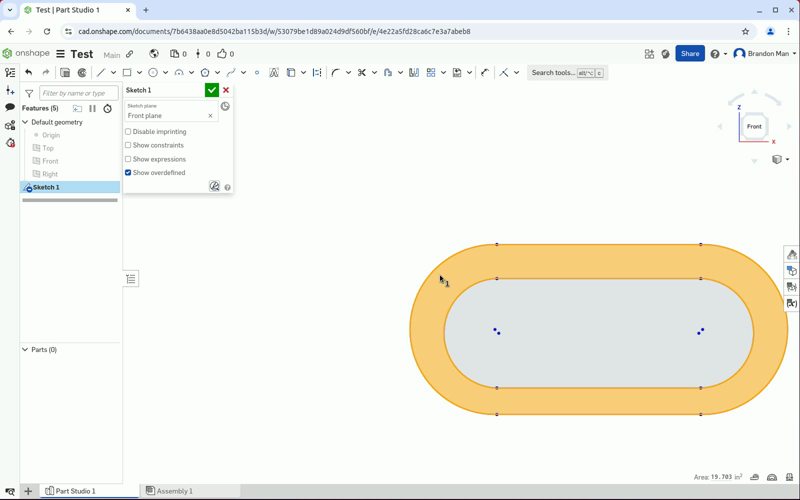
scroll(-6)
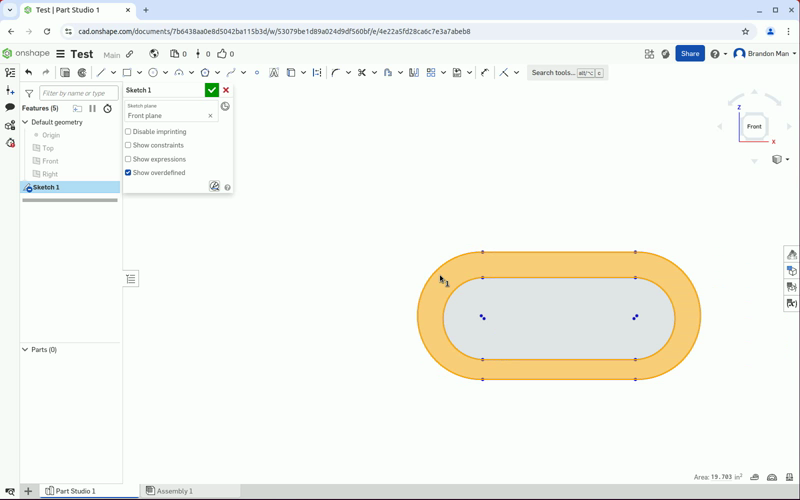
scroll(-6)
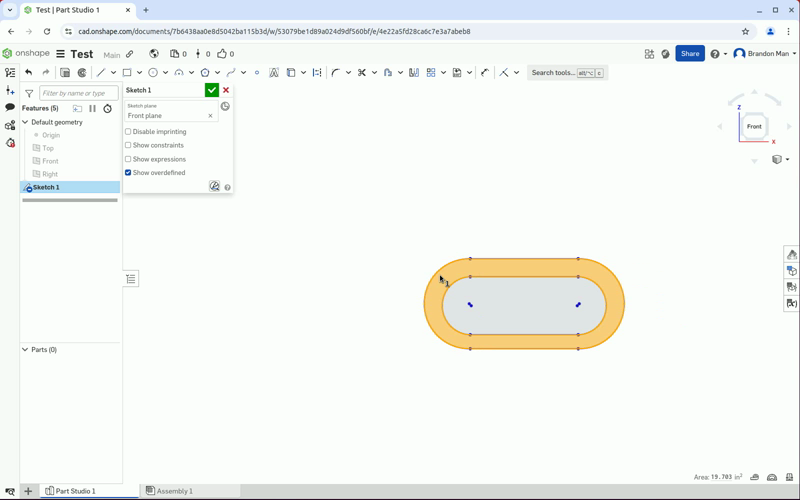
scroll(-6)
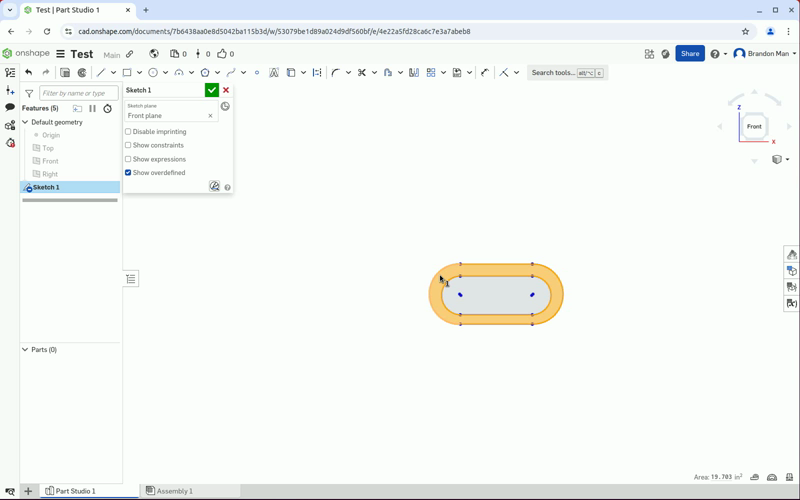
scroll(-6)
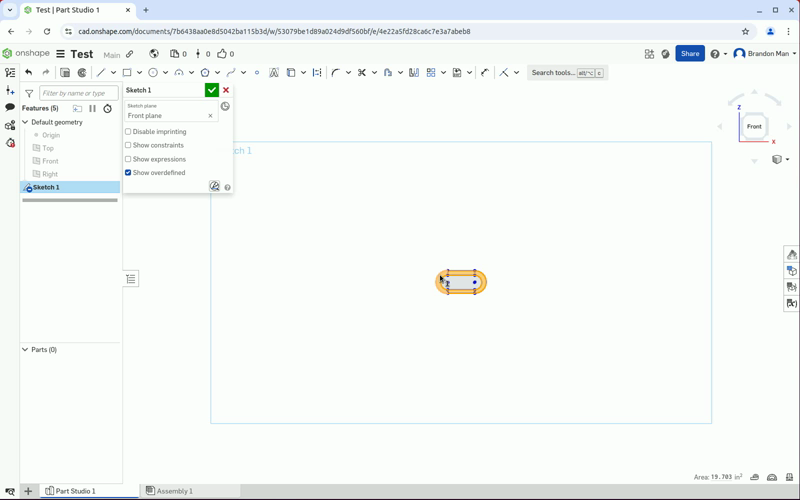
mouse_move(73, 352)
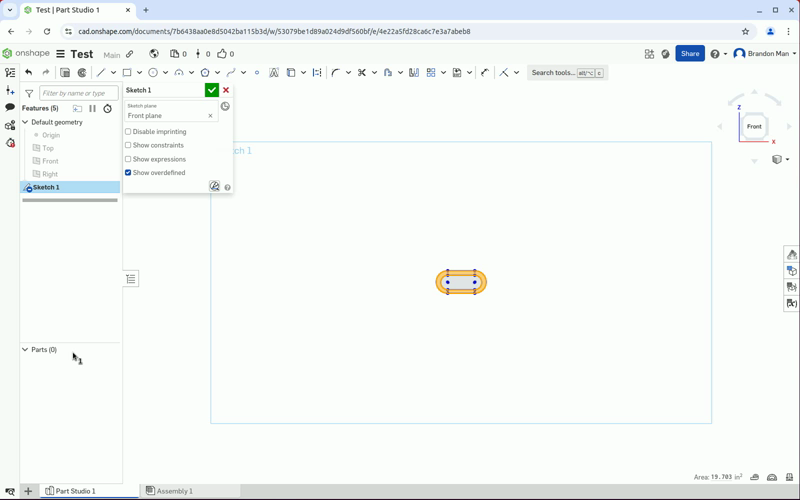
key(shift+y)
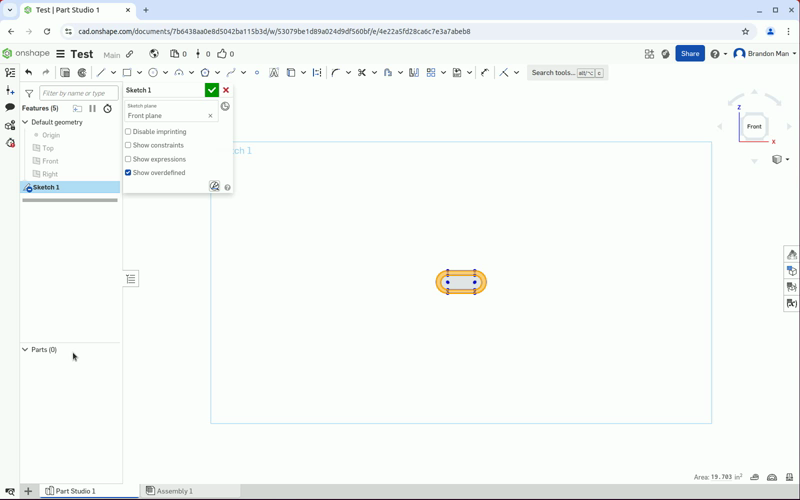
key(shift+e)
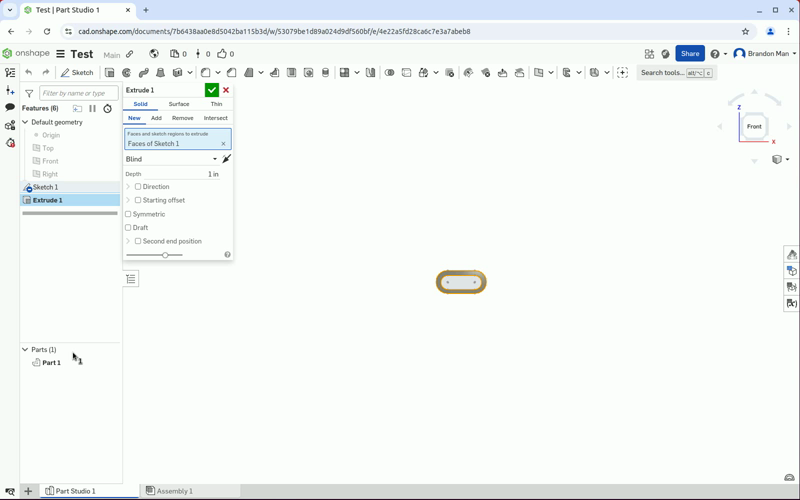
mouse_move(143, 106)
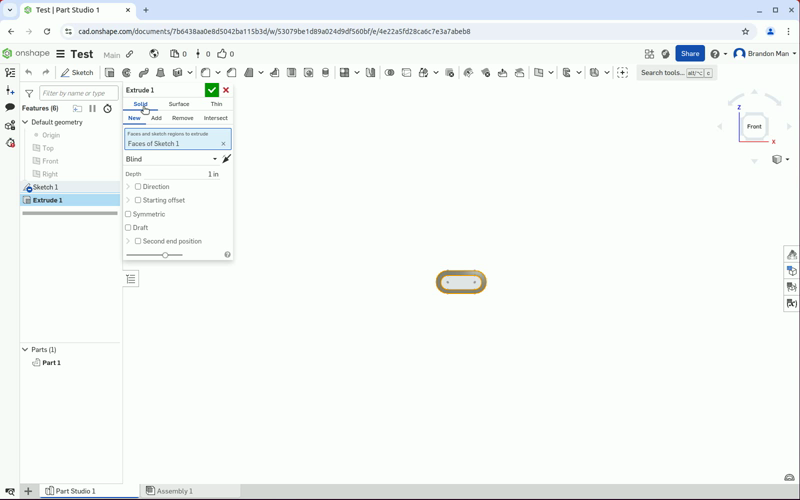
click(143, 106)
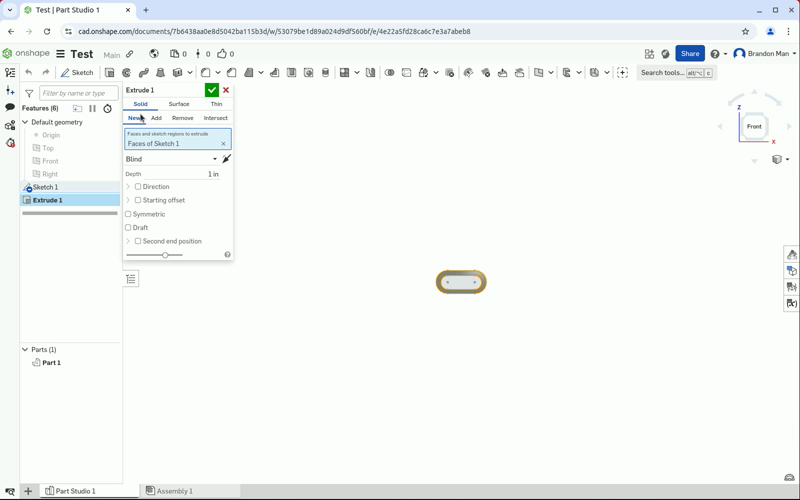
mouse_move(137, 120)
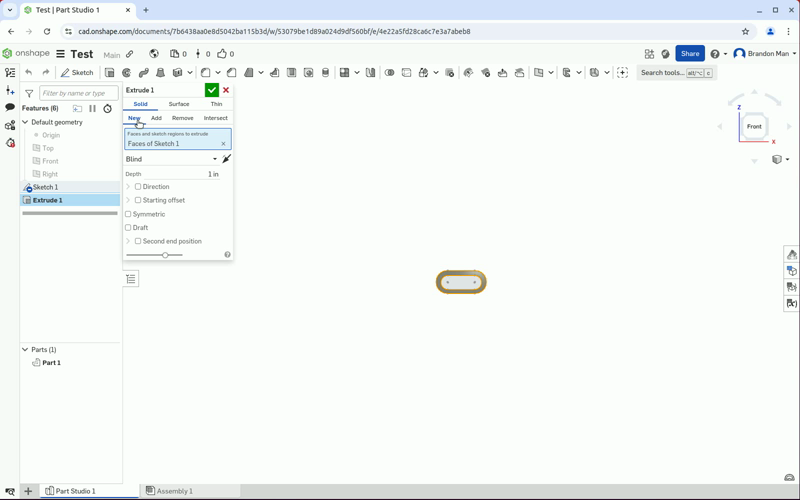
click(137, 120)
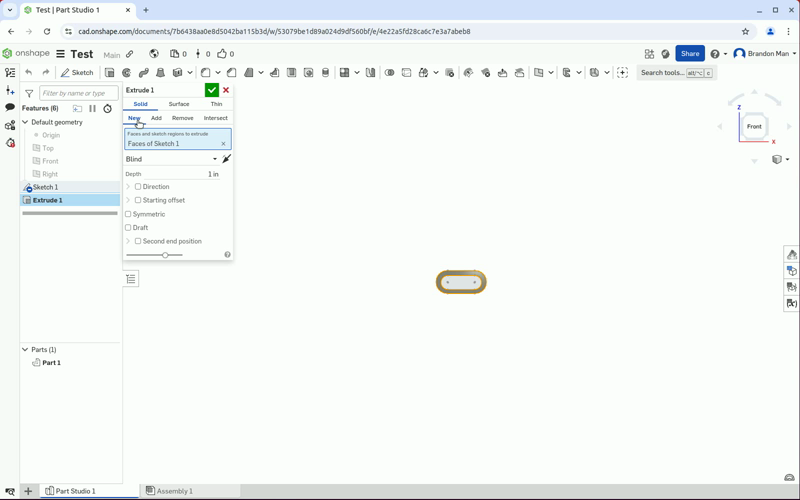
key(tab, 4)
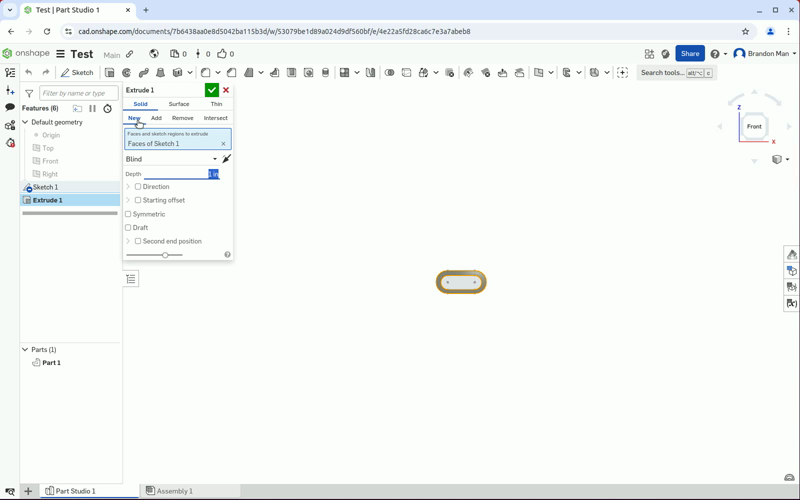
text(23.108)
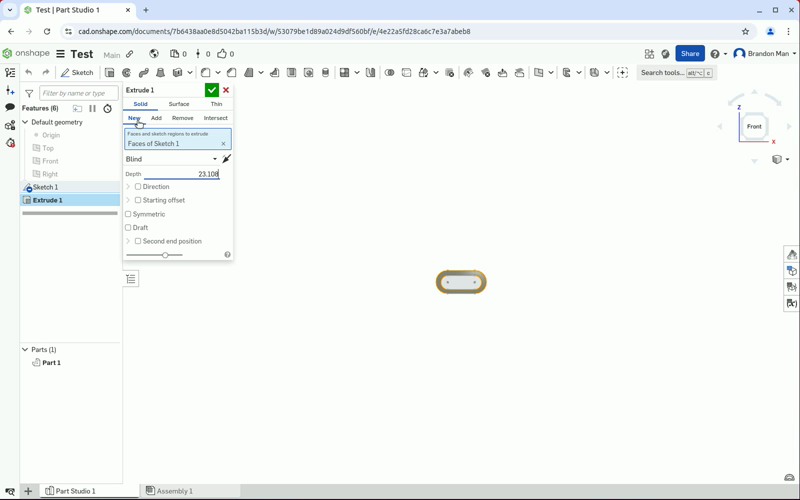
key(enter)
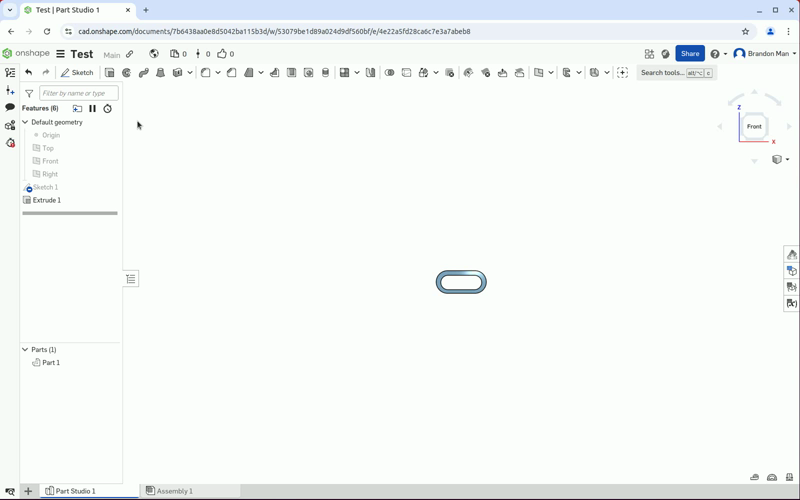
key(shift+h)
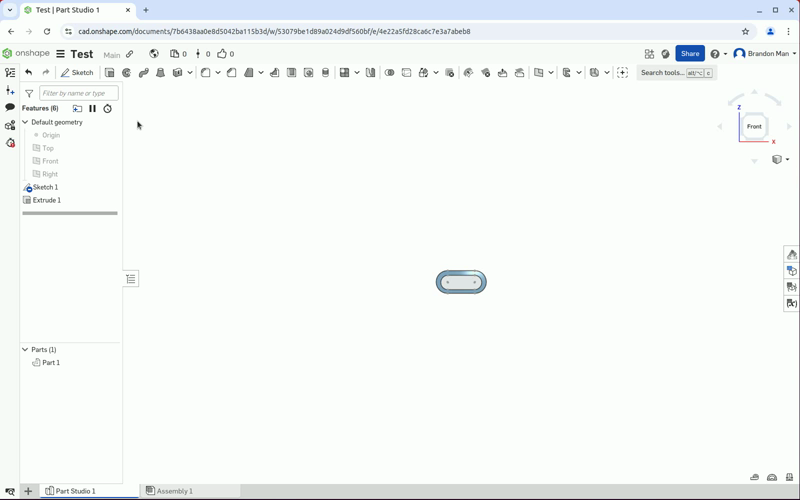
key(shift+h)
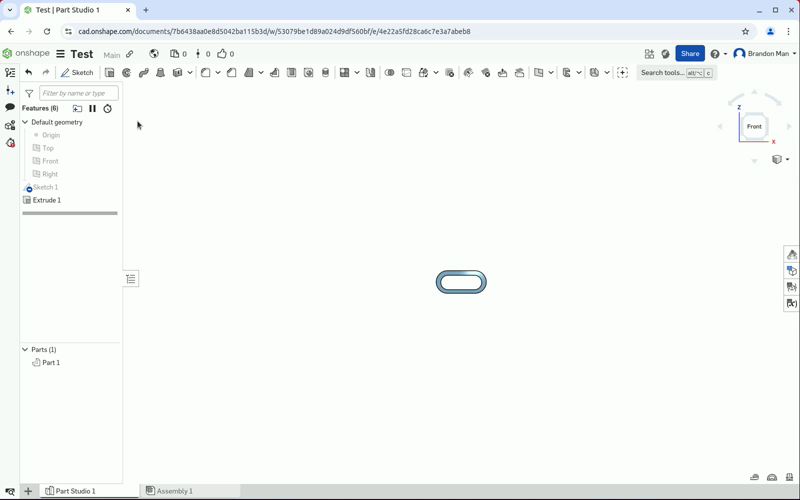
mouse_move(73, 189)
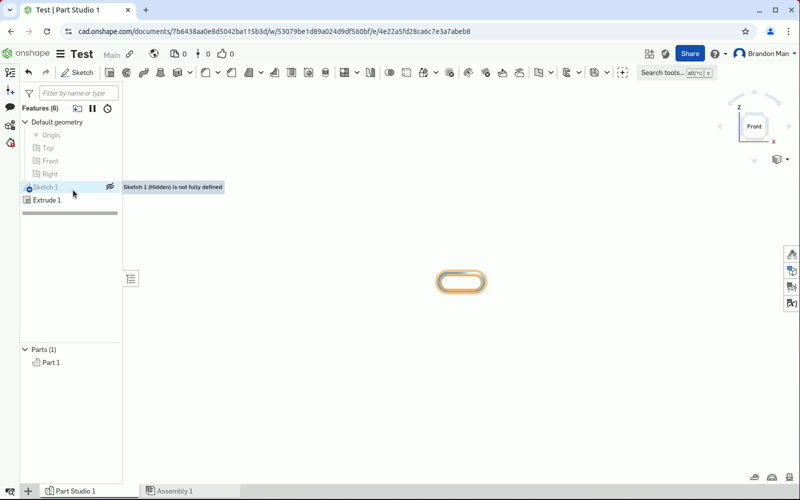
click(73, 189)
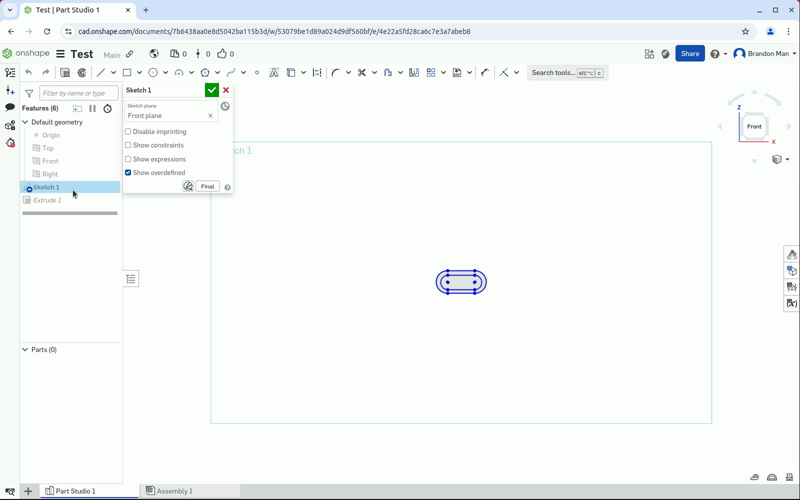
mouse_move(229, 92)
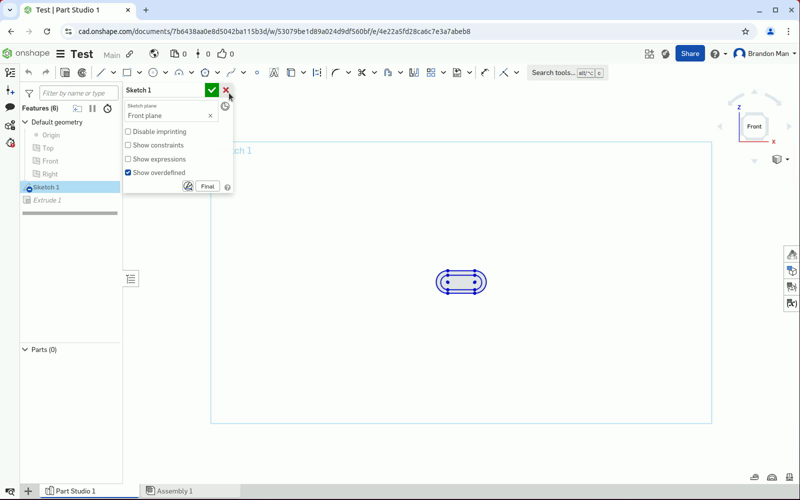
click(229, 92)
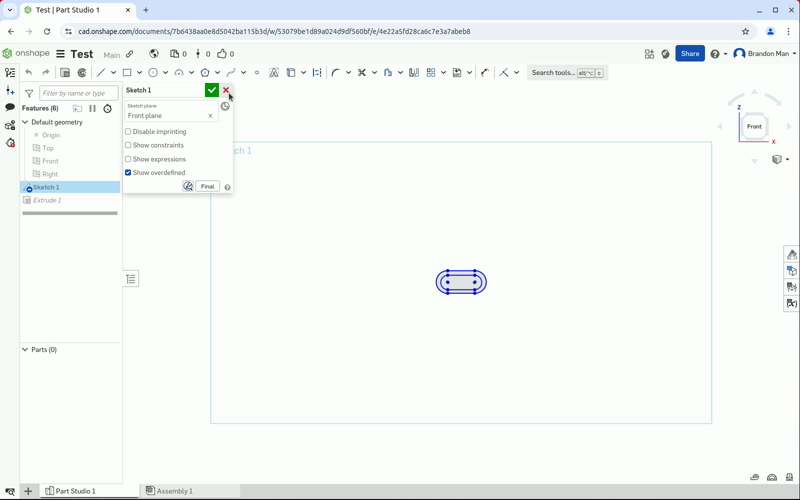
key(shift+s)
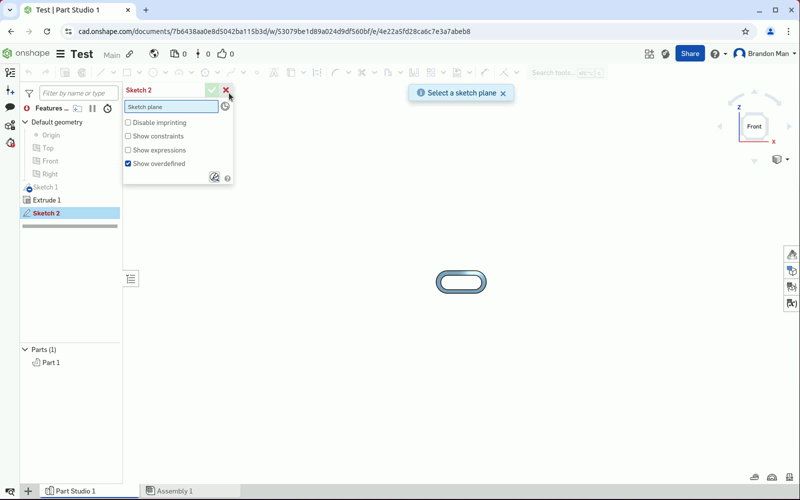
mouse_move(73, 163)
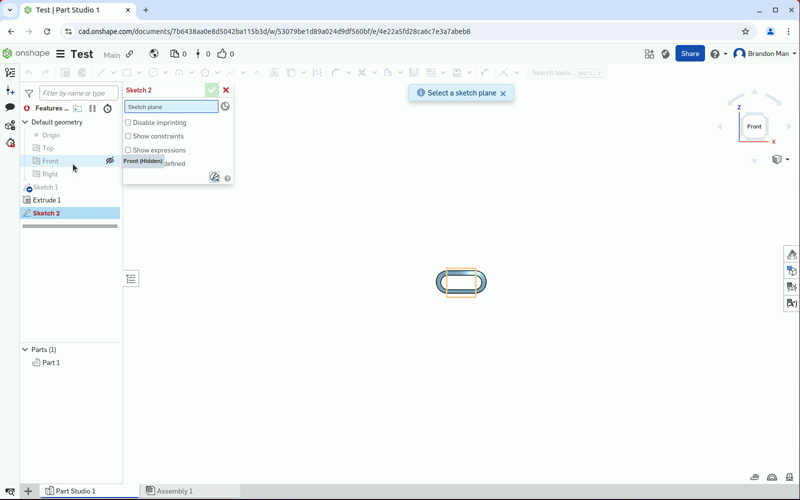
click(73, 163)
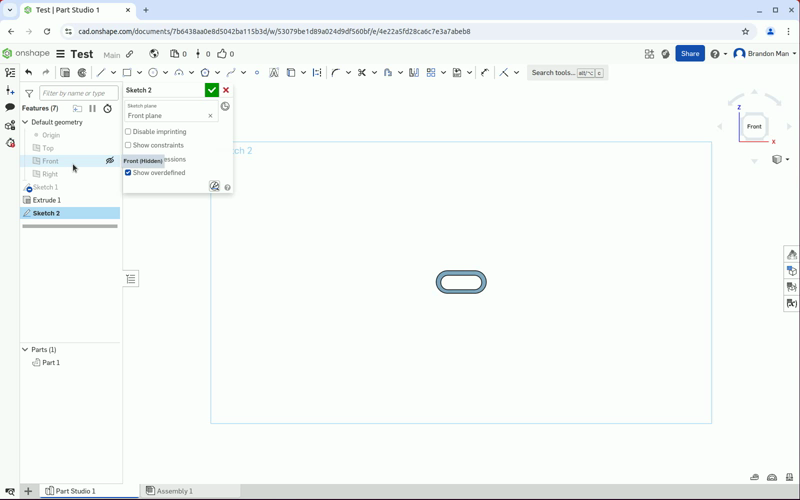
mouse_move(73, 352)
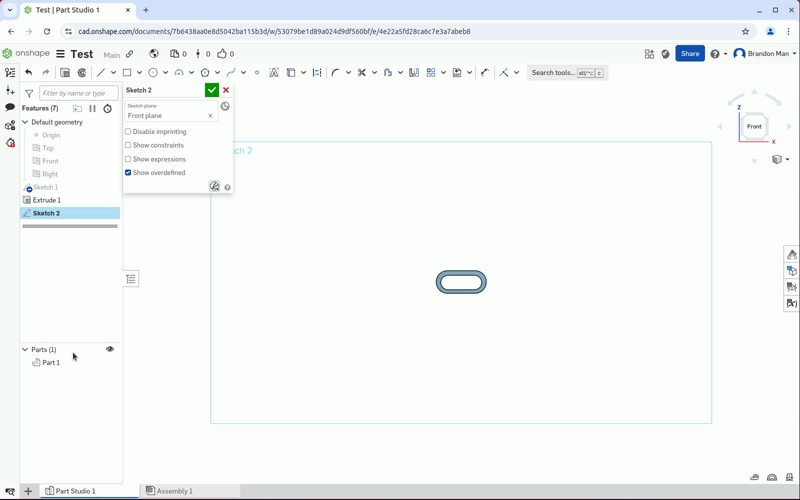
key(y)
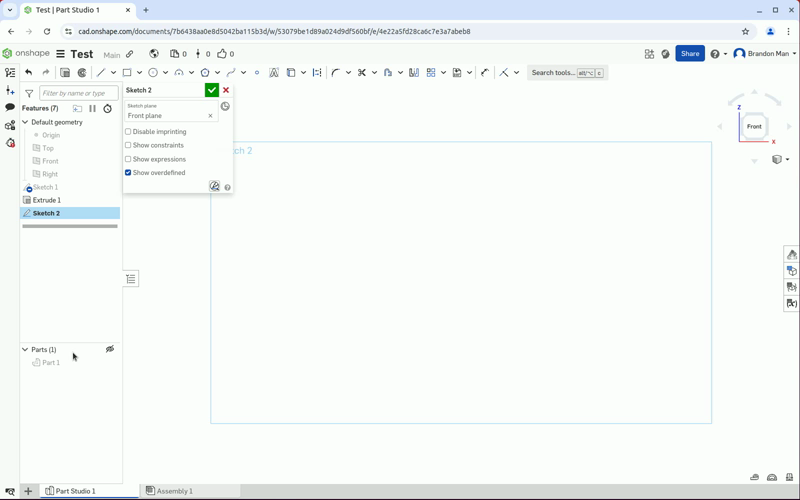
key(l)
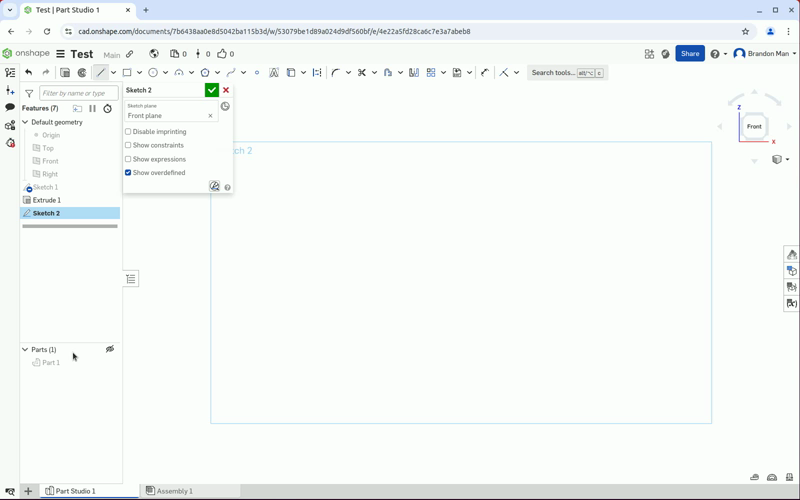
key_down(shift)
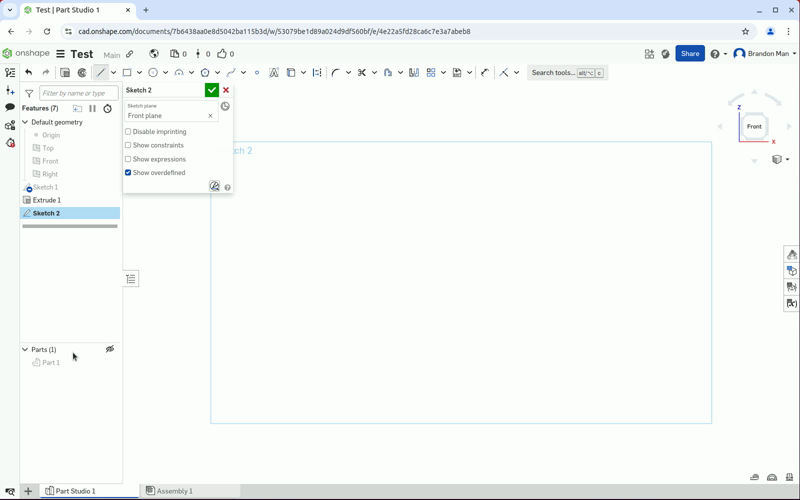
mouse_move(433, 276)
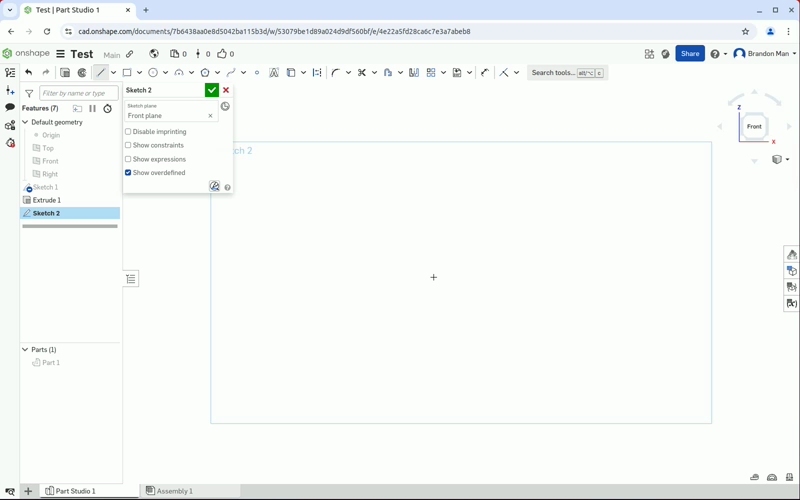
click(433, 276)
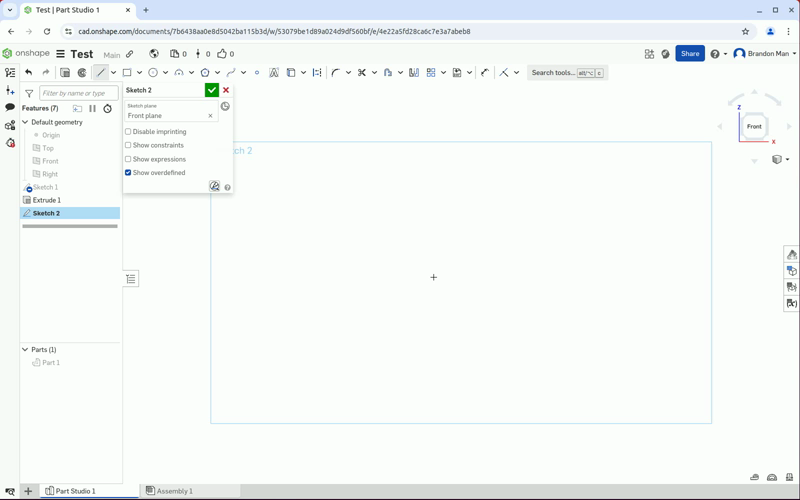
key_up(shift)
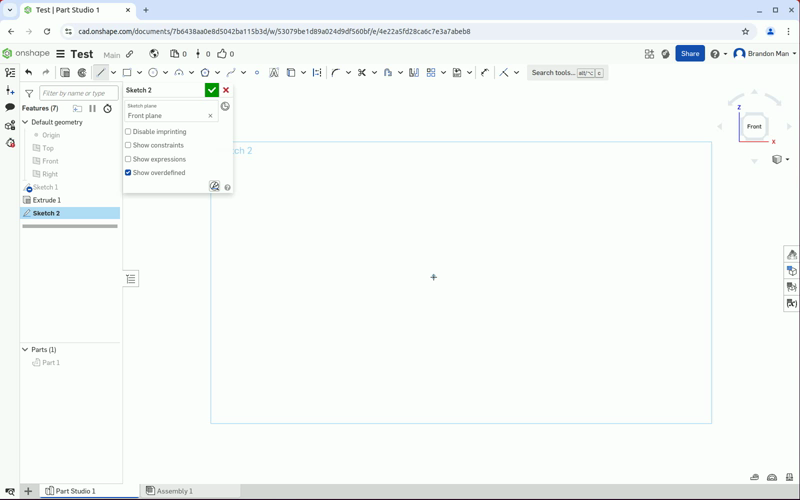
key_down(shift)
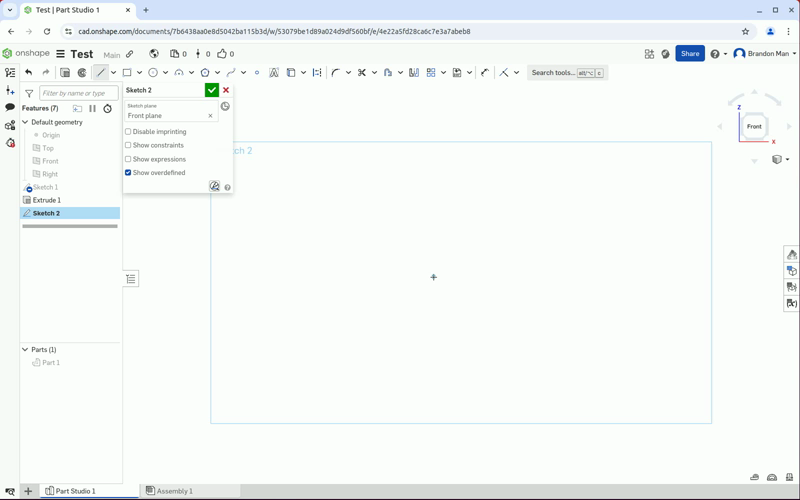
mouse_move(463, 276)
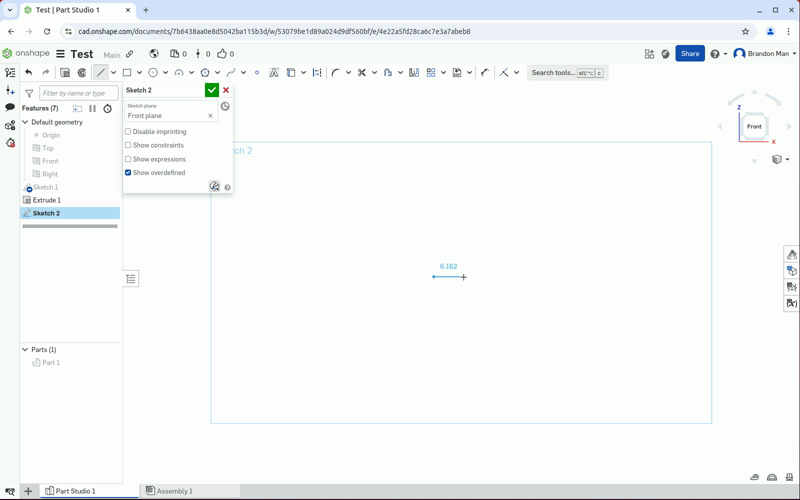
mouse_move(488, 276)
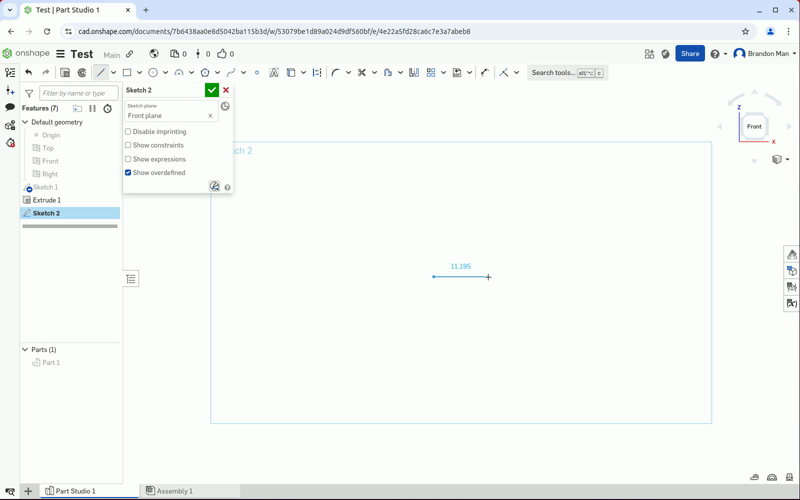
click(488, 276)
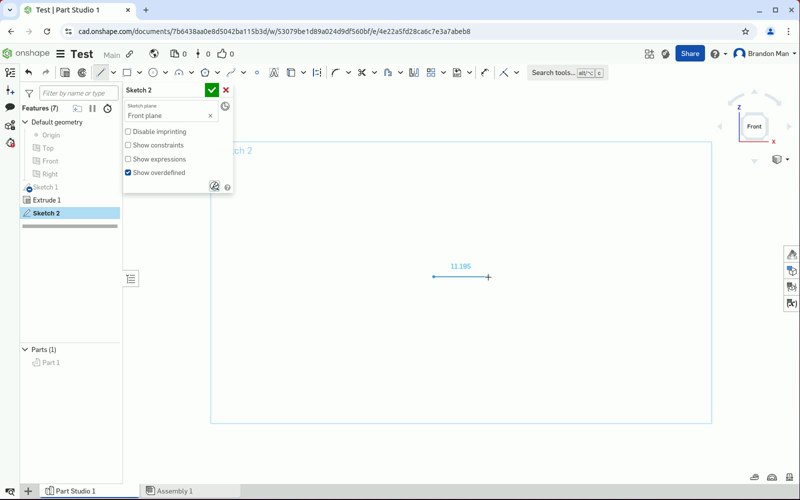
key_up(shift)
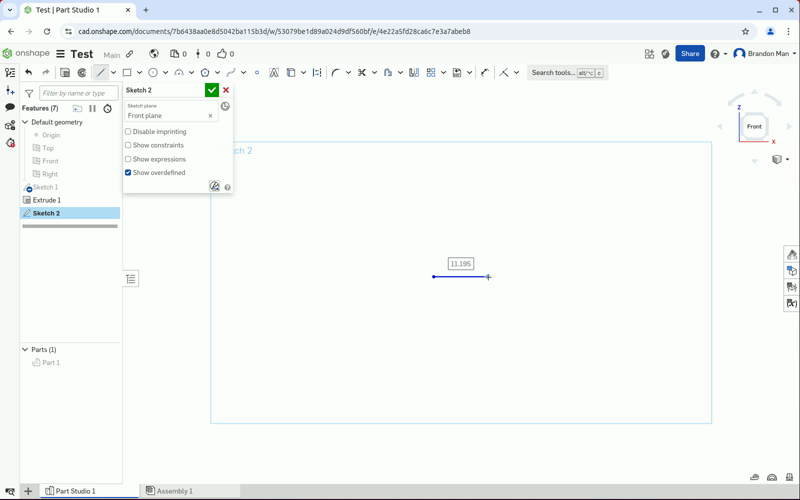
key_down(shift)
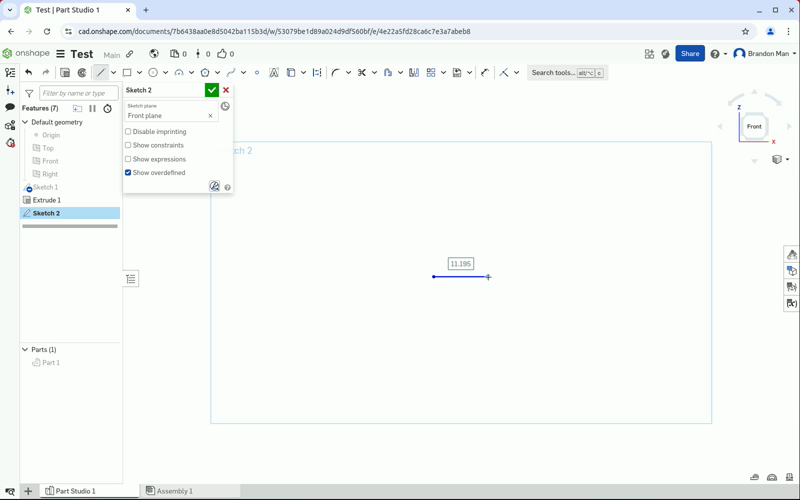
mouse_move(518, 276)
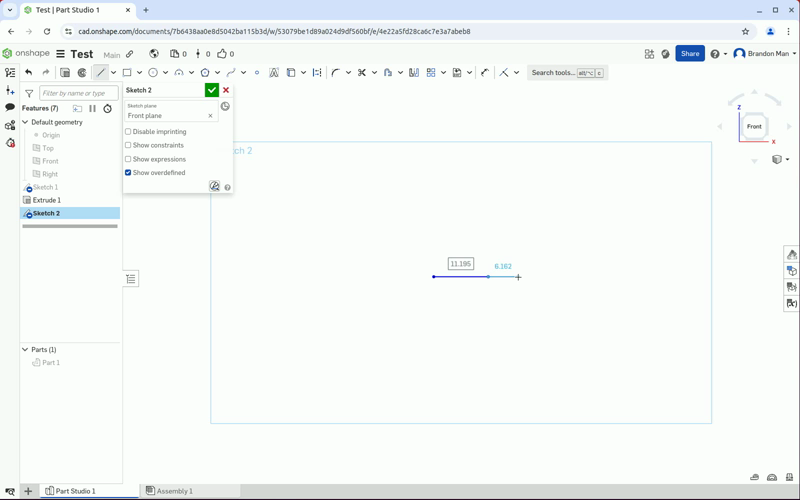
mouse_move(488, 264)
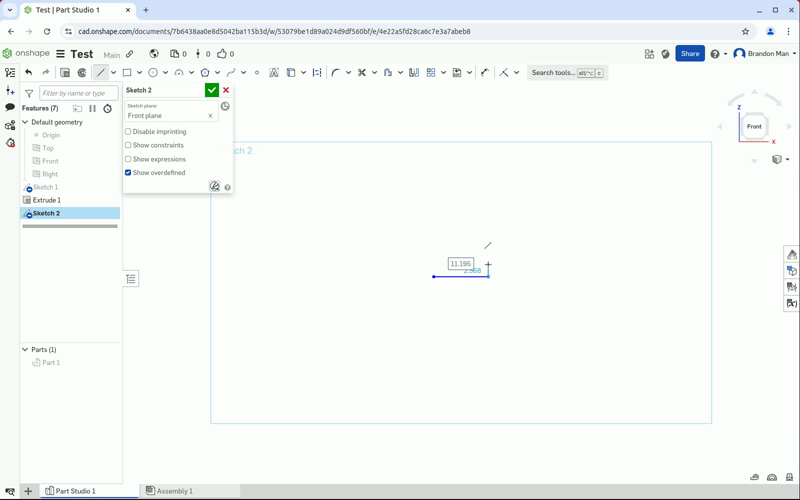
click(488, 264)
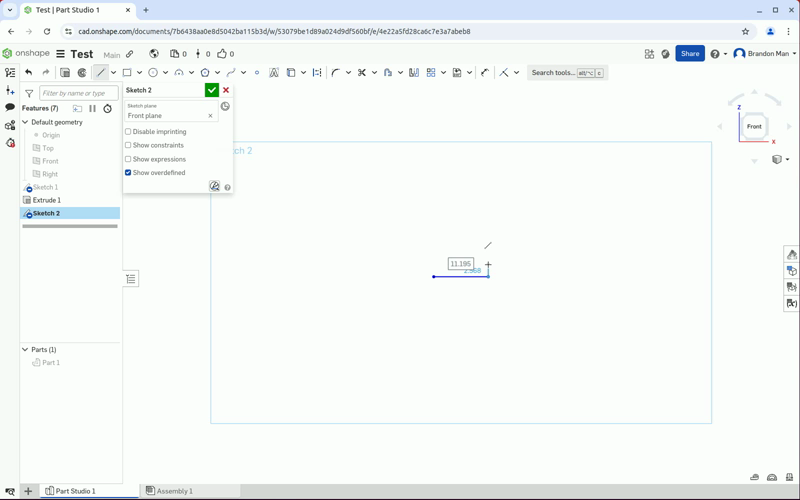
key_up(shift)
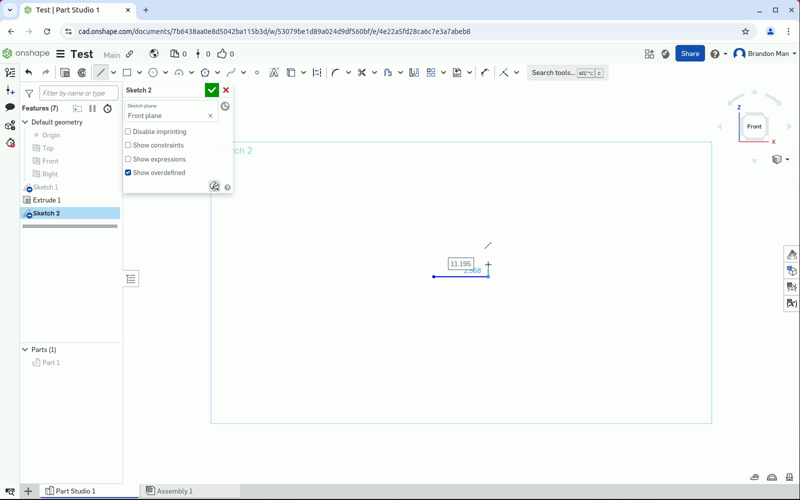
key_down(shift)
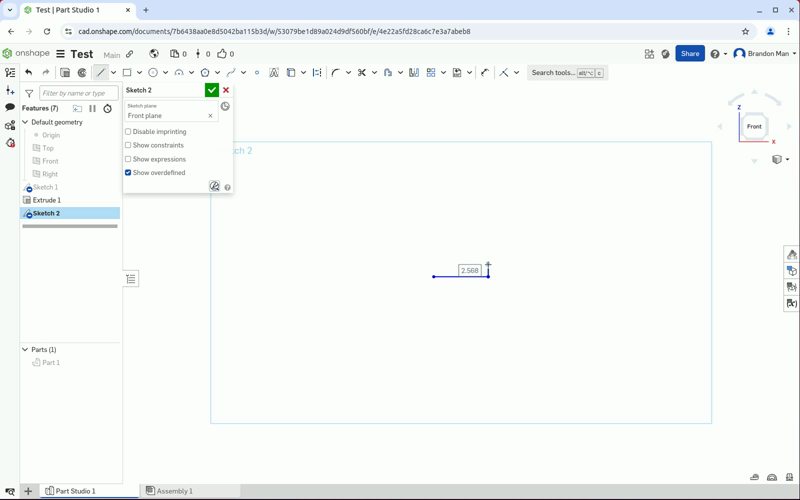
mouse_move(518, 264)
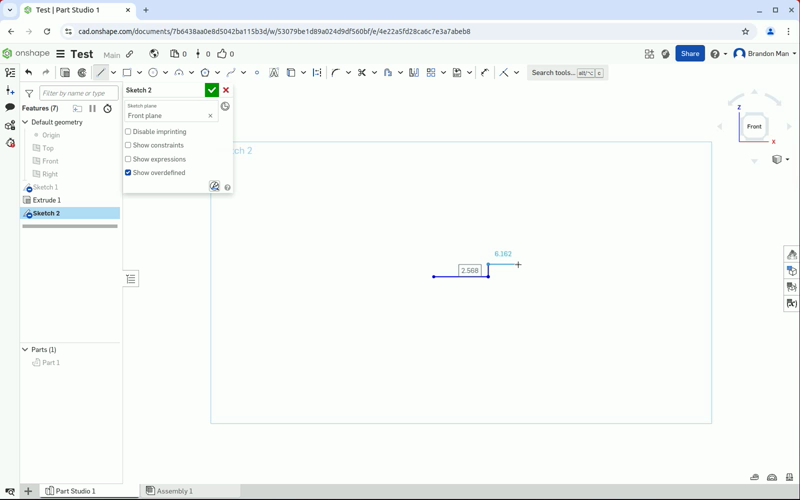
mouse_move(433, 264)
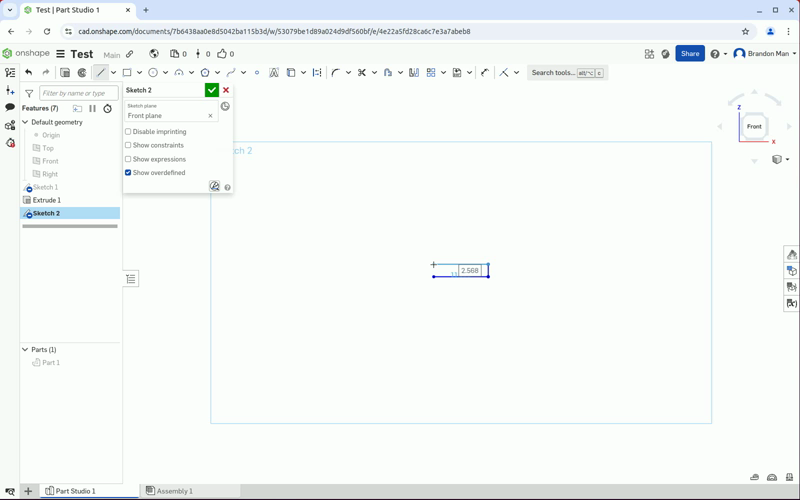
click(433, 264)
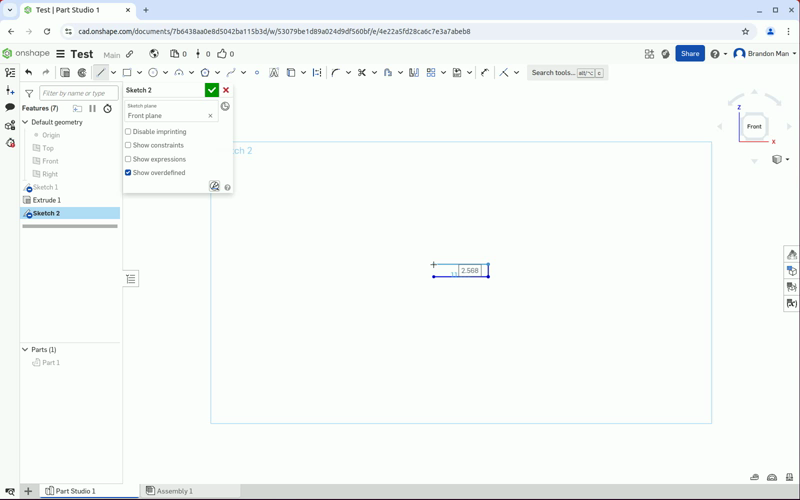
key_up(shift)
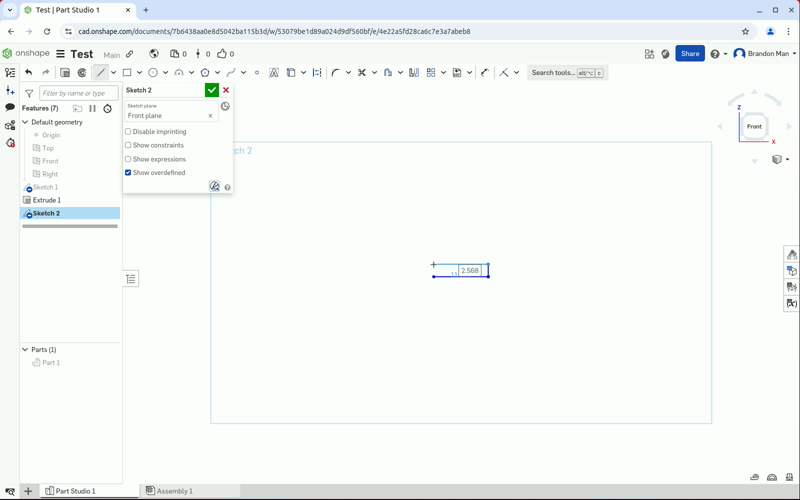
mouse_move(463, 264)
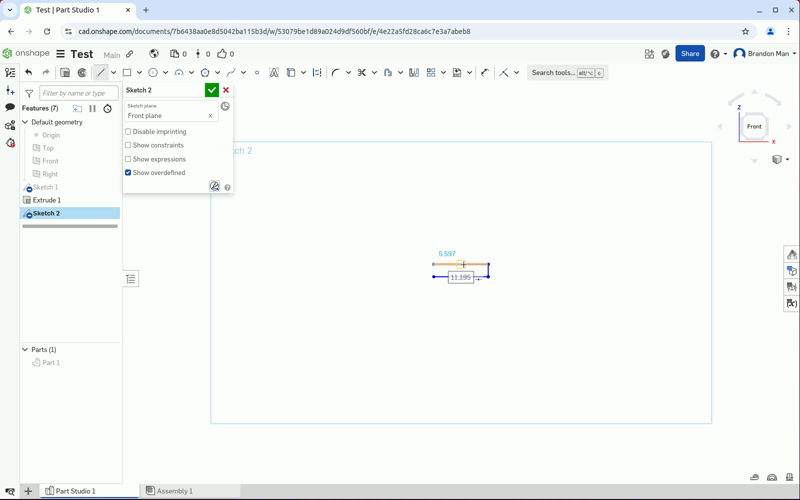
key_down(shift)
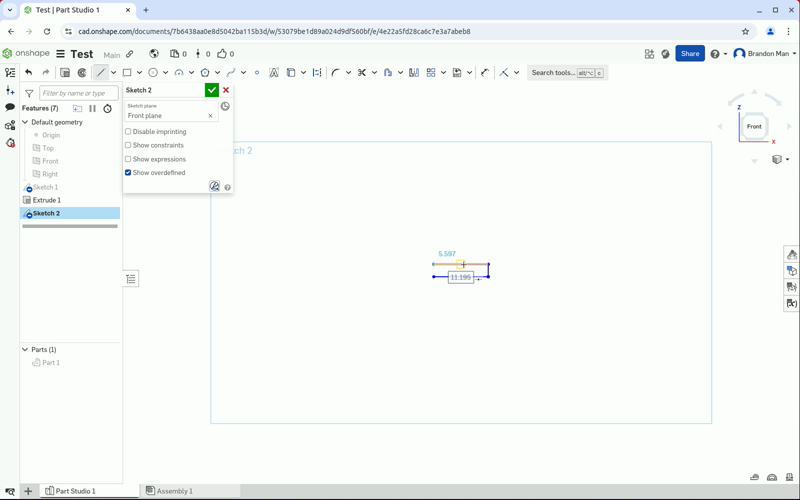
mouse_move(433, 276)
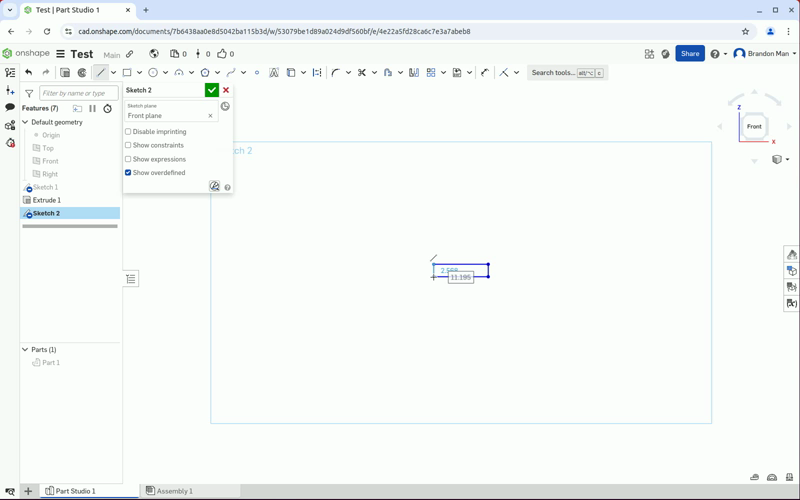
key_up(shift)
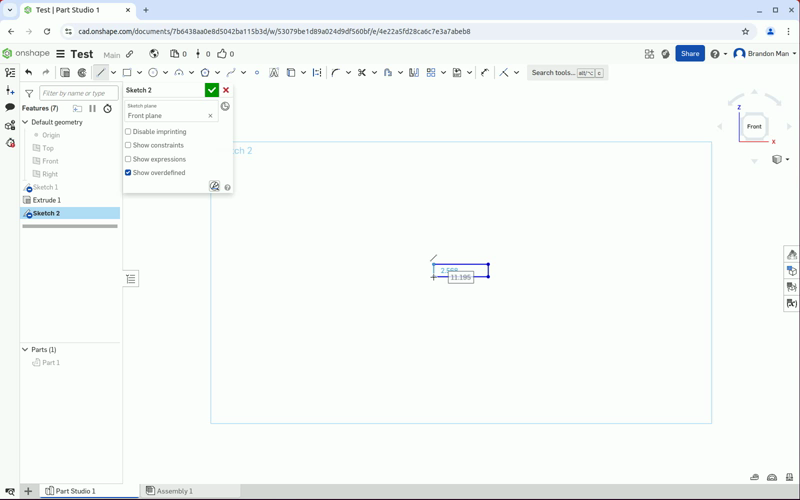
click(433, 276)
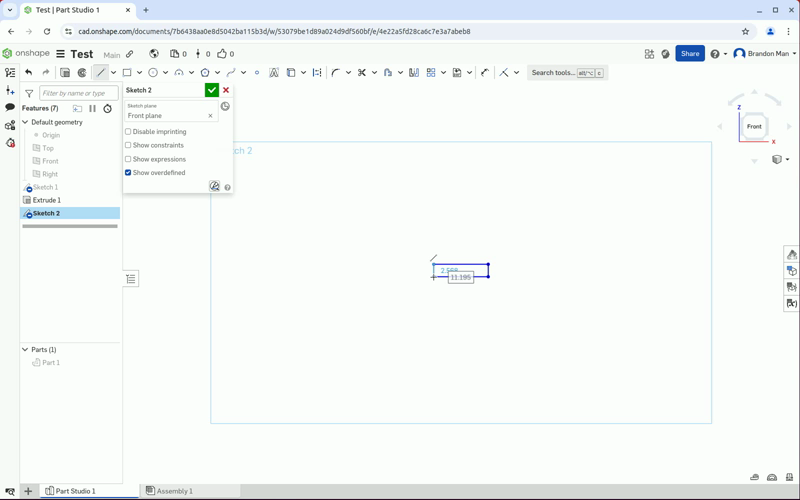
key(esc)
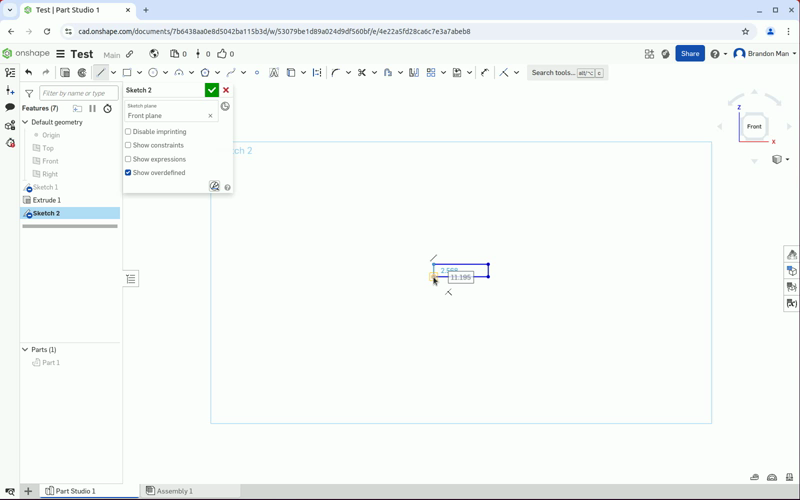
mouse_move(456, 272)
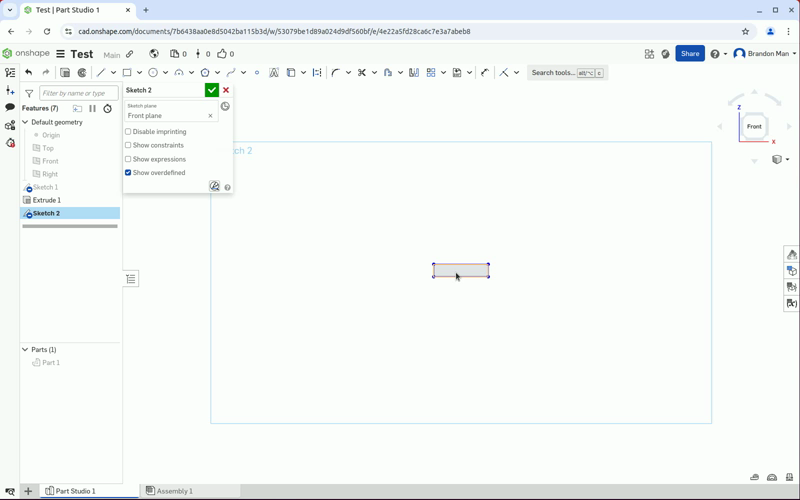
scroll(6)
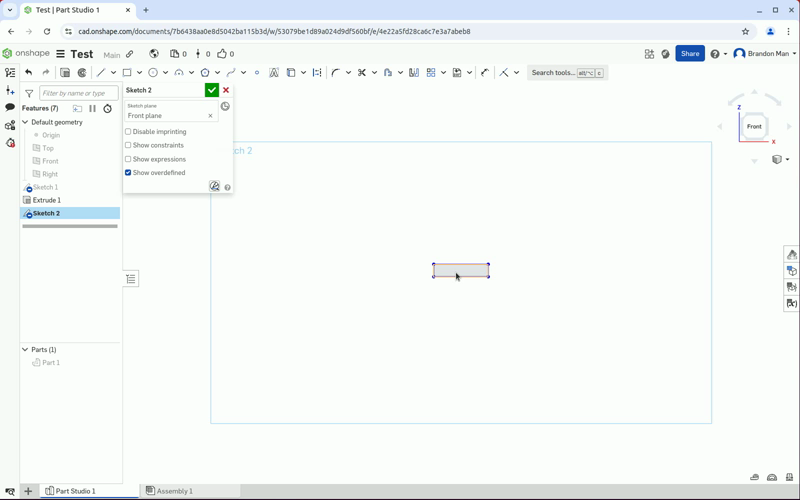
scroll(6)
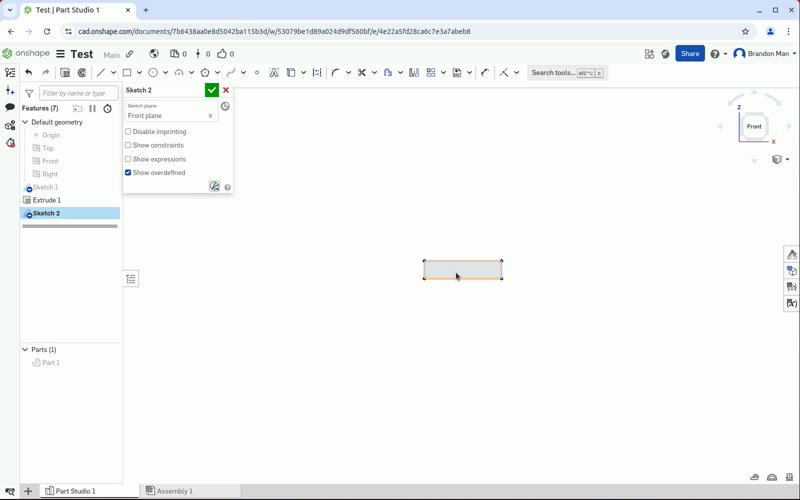
scroll(6)
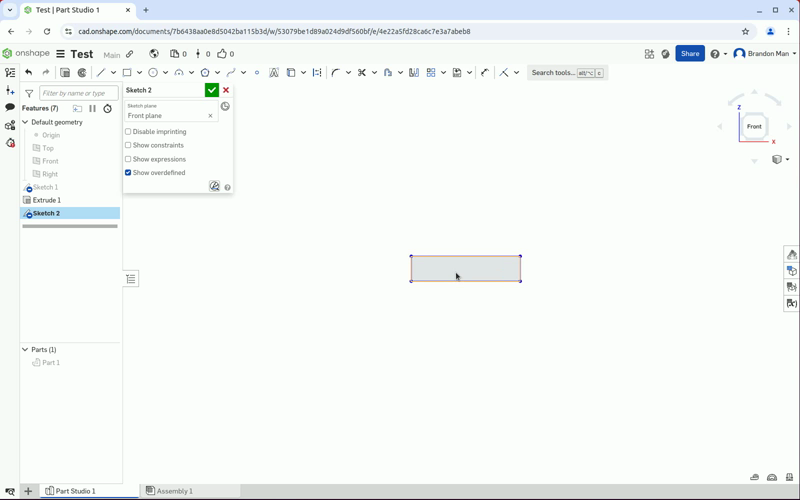
scroll(6)
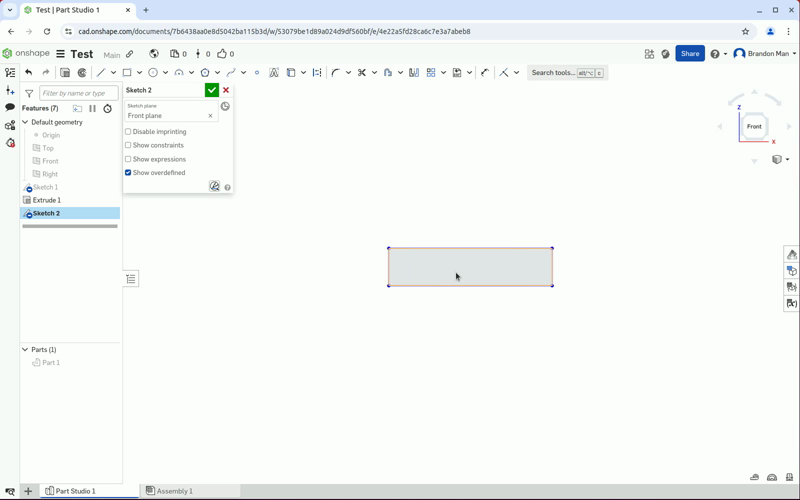
scroll(6)
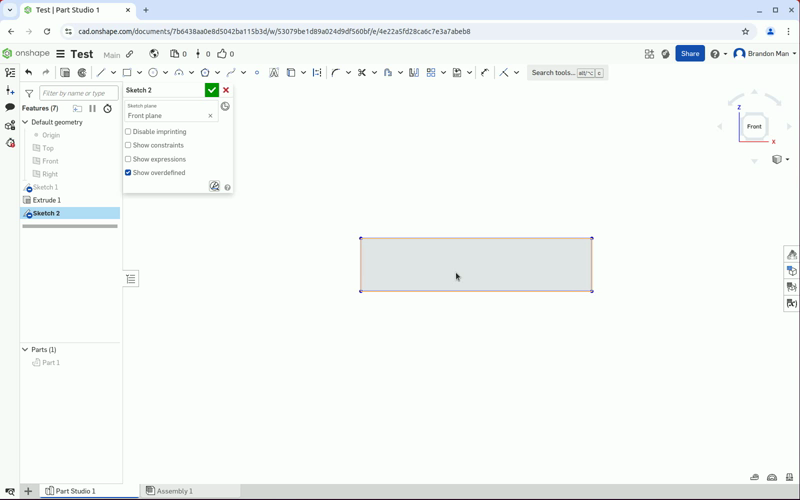
scroll(6)
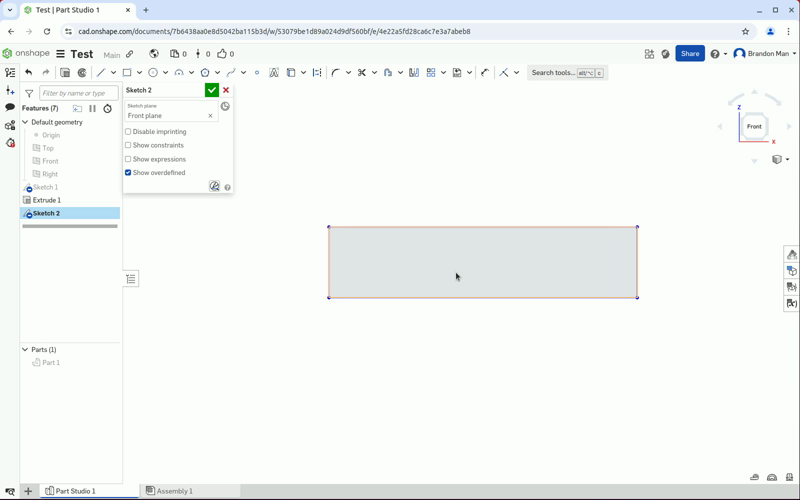
scroll(6)
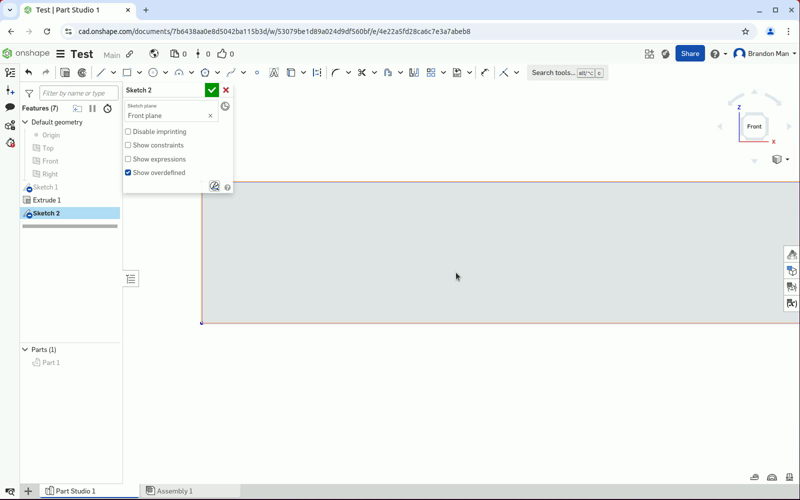
click(456, 272)
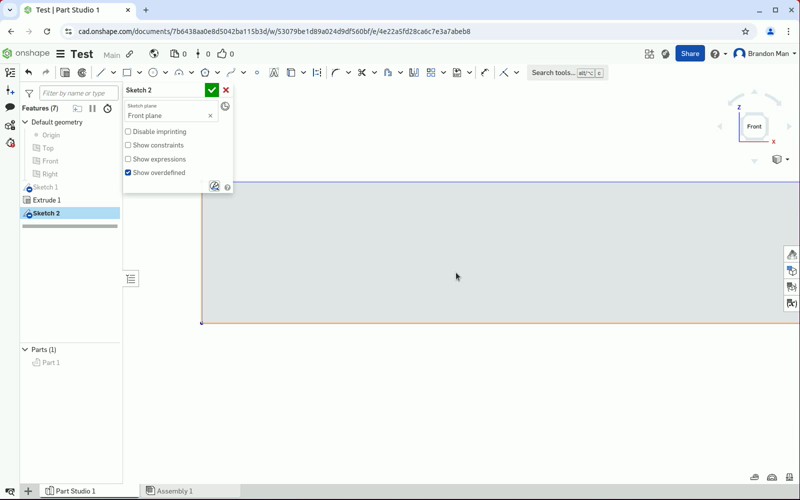
scroll(-6)
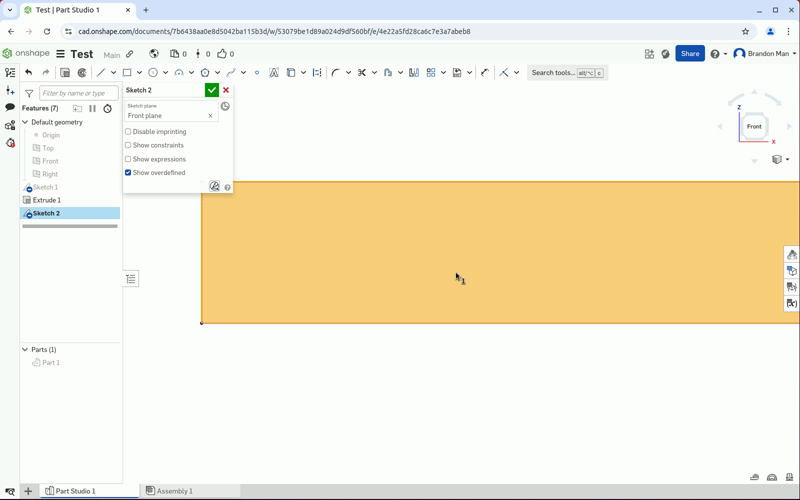
scroll(-6)
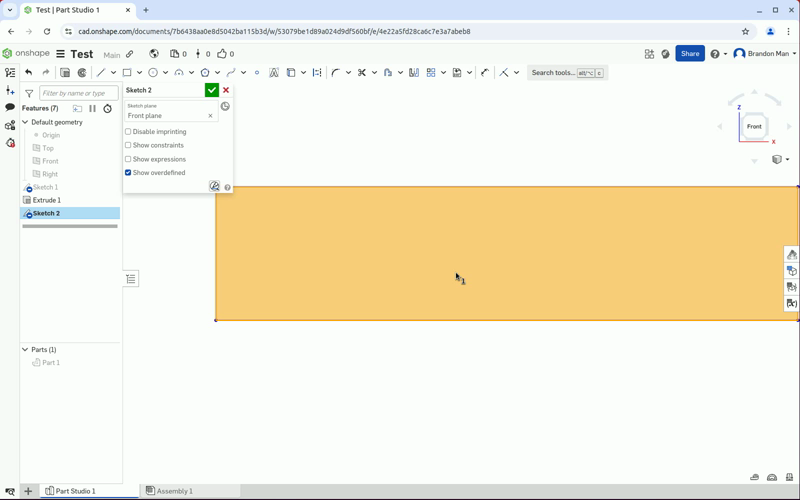
scroll(-6)
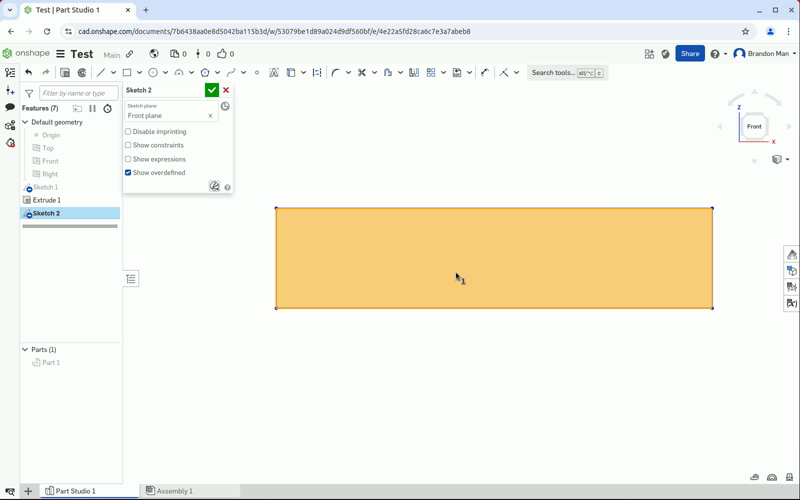
scroll(-6)
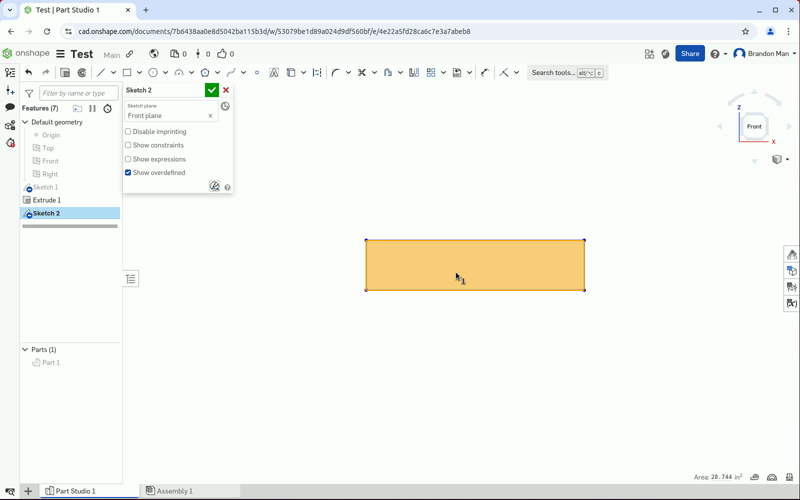
scroll(-6)
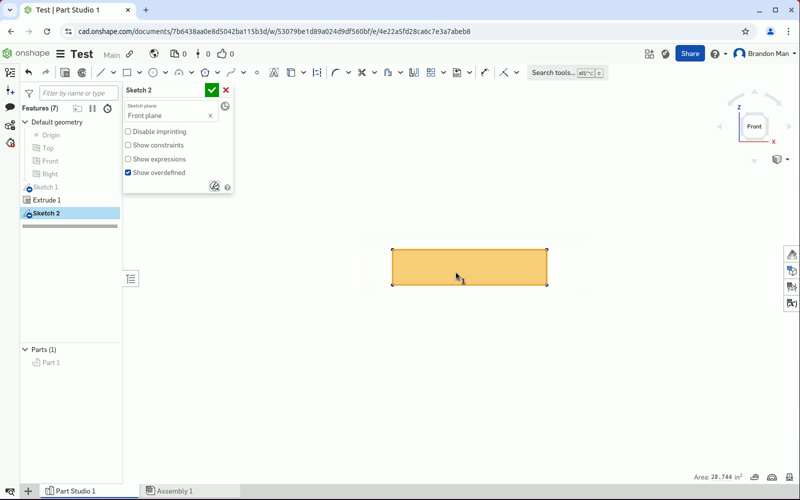
scroll(-6)
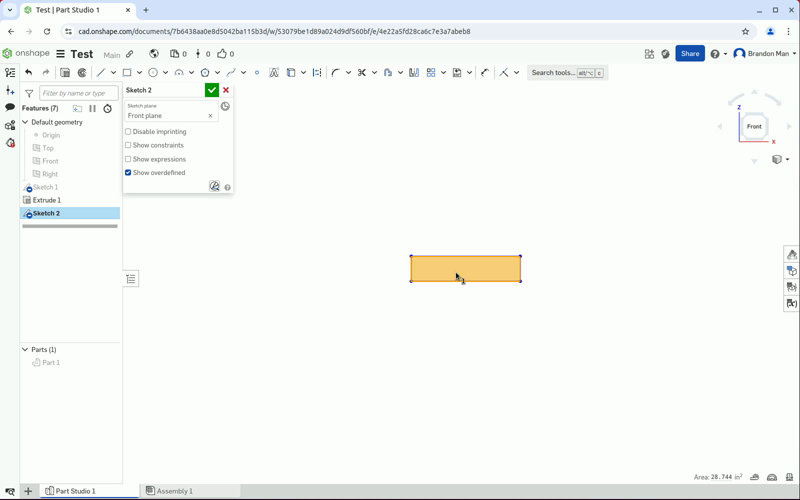
scroll(-6)
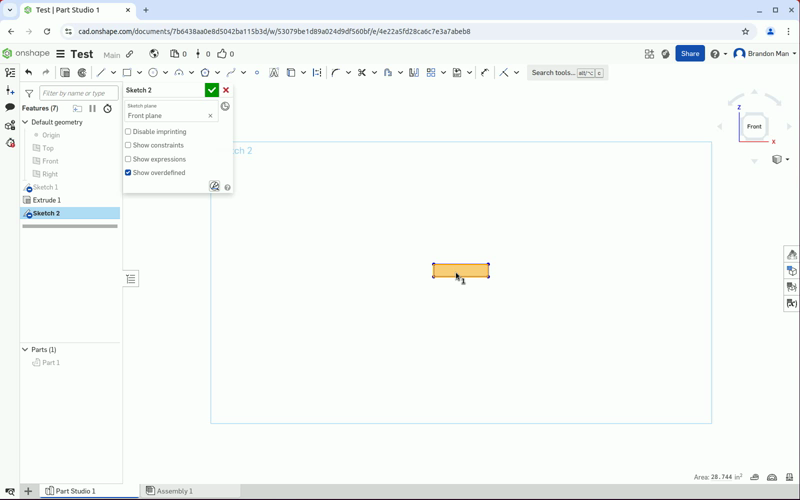
mouse_move(73, 352)
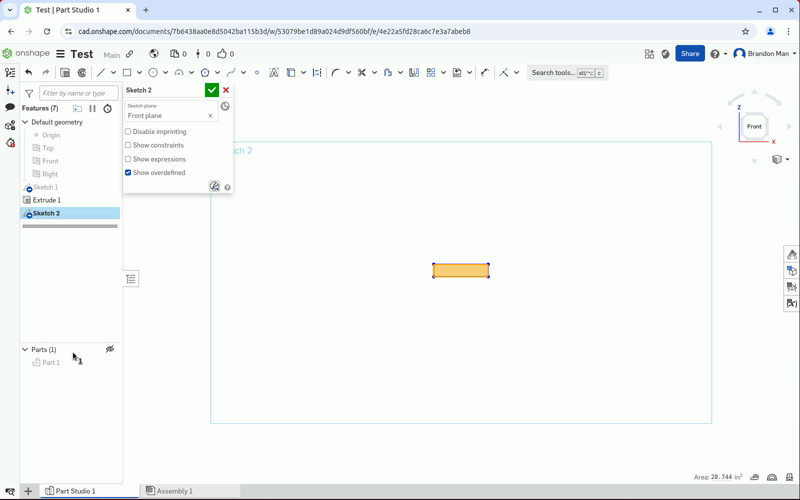
key(shift+y)
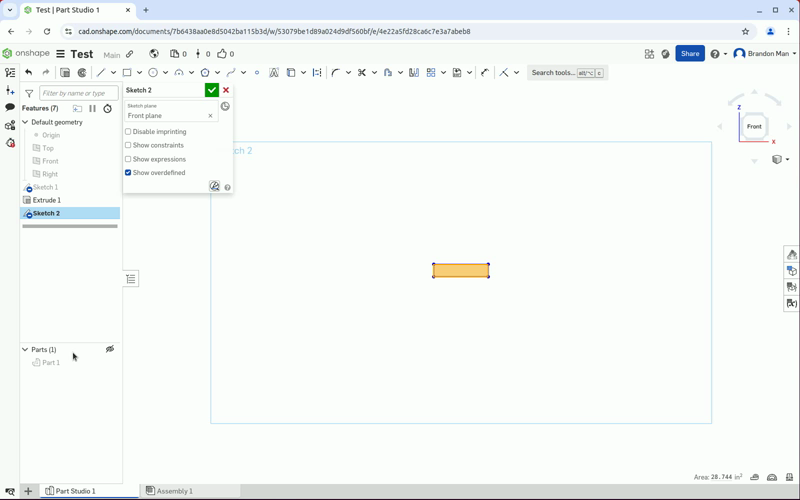
key(shift+e)
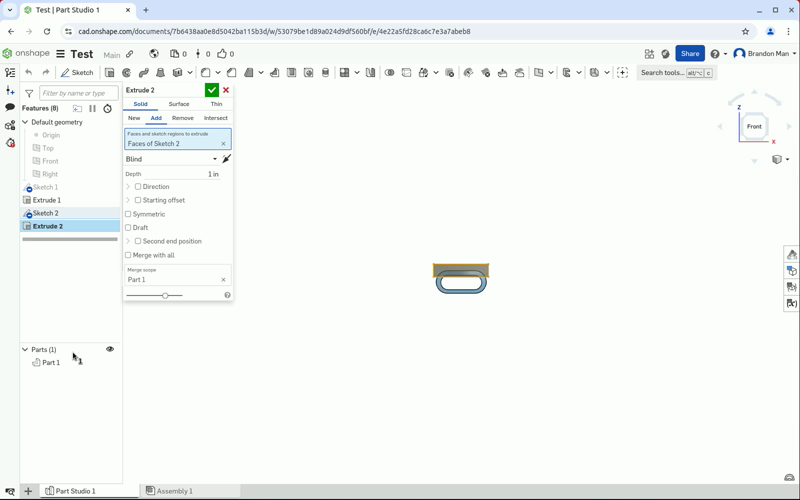
mouse_move(143, 106)
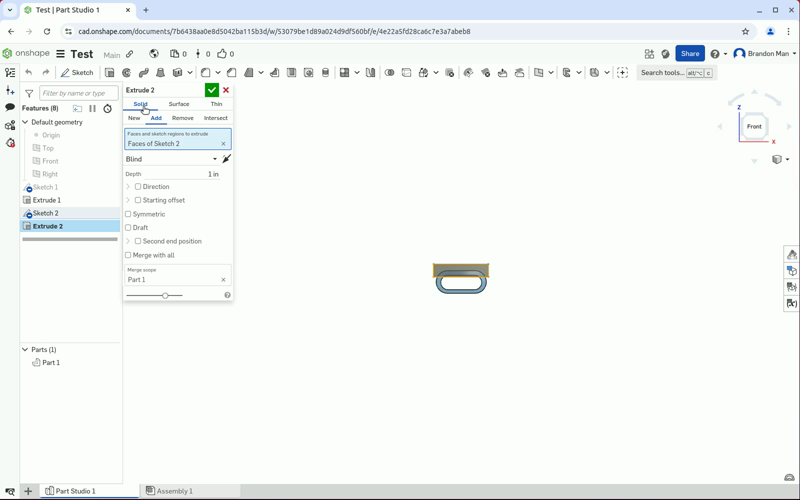
click(143, 106)
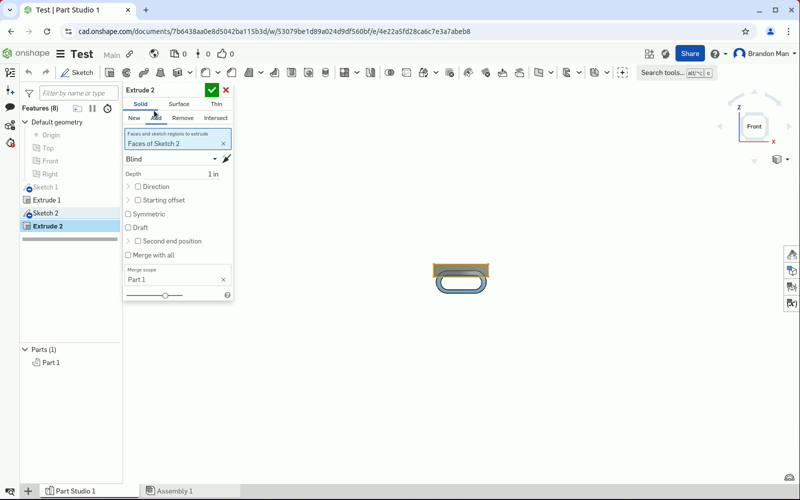
mouse_move(186, 120)
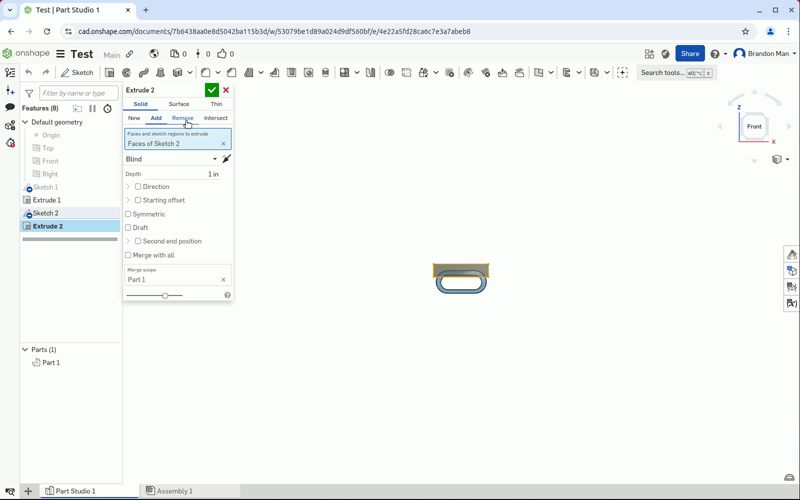
click(186, 120)
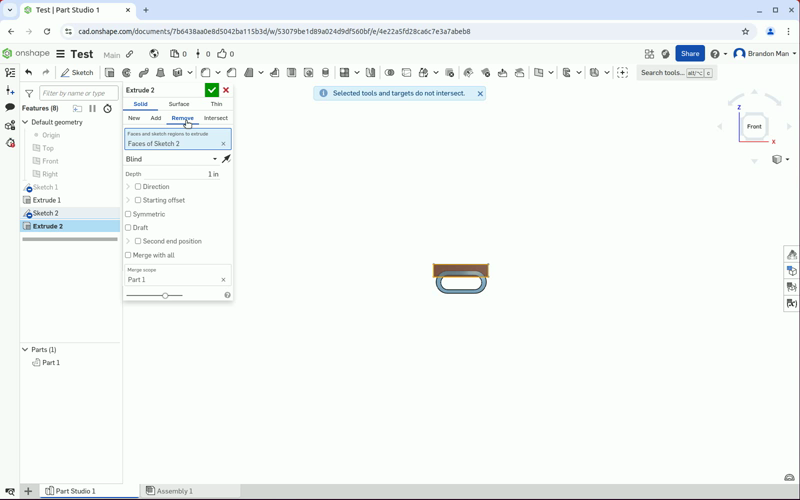
key(tab, 4)
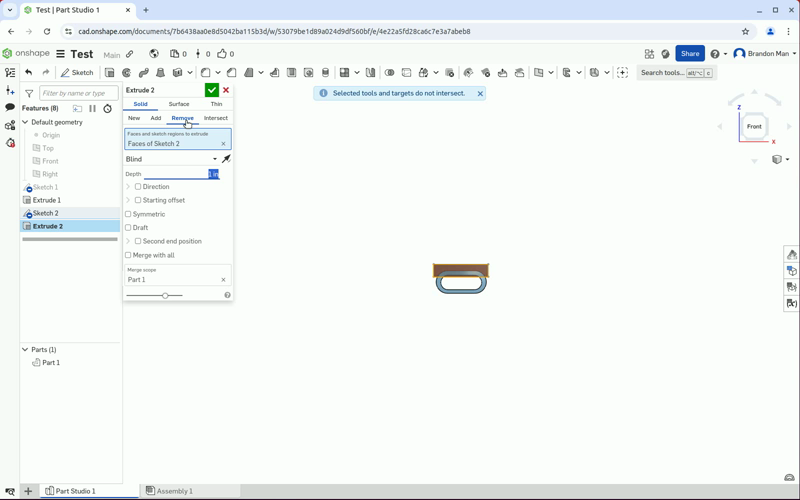
text(-26.719)
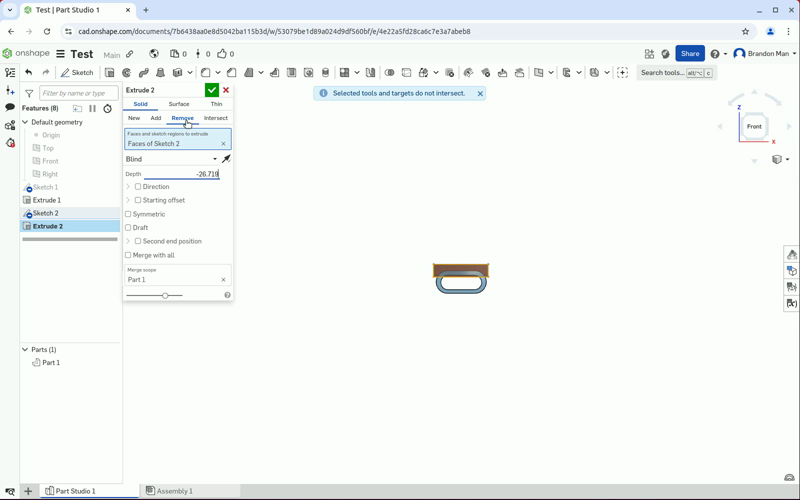
key(tab, 6)
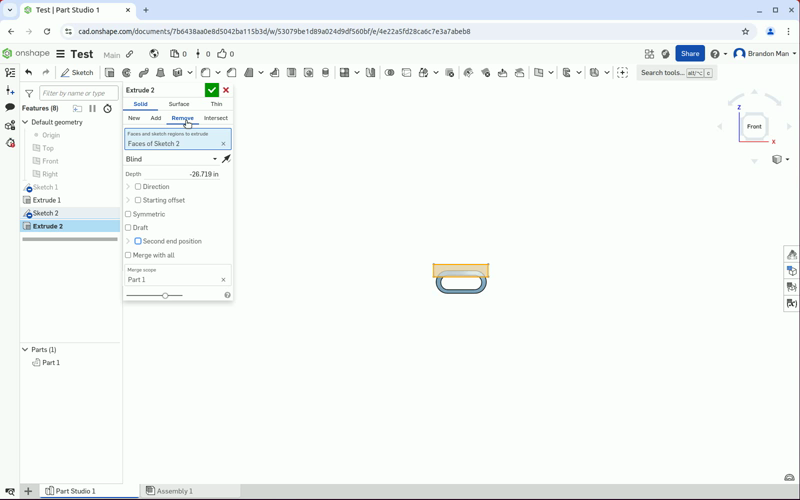
key(space)
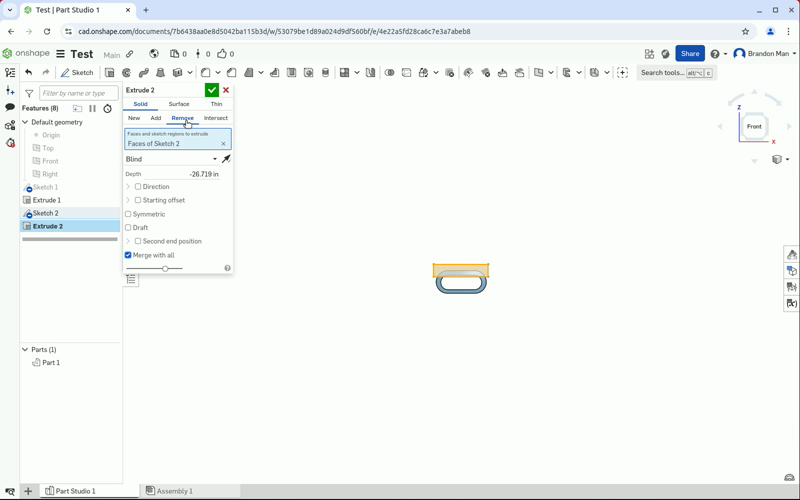
key(enter)
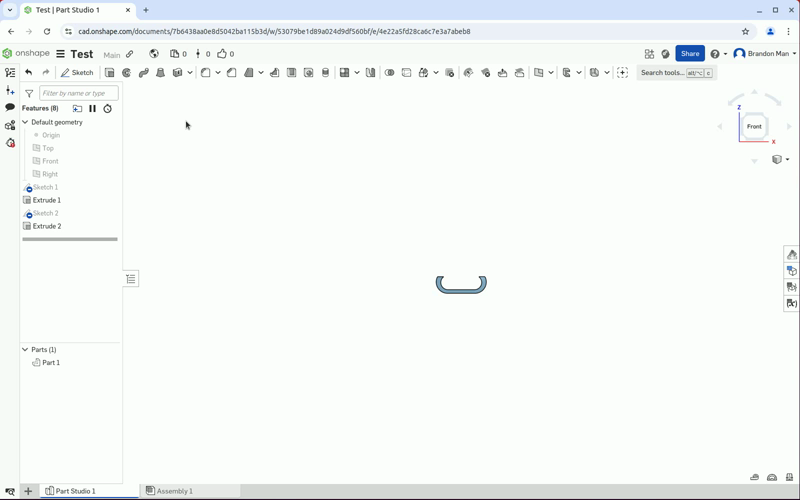
key(shift+h)
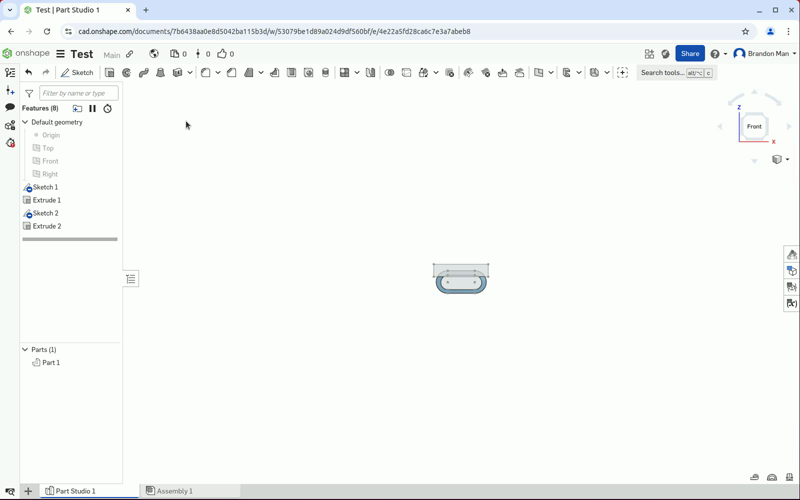
key(shift+h)
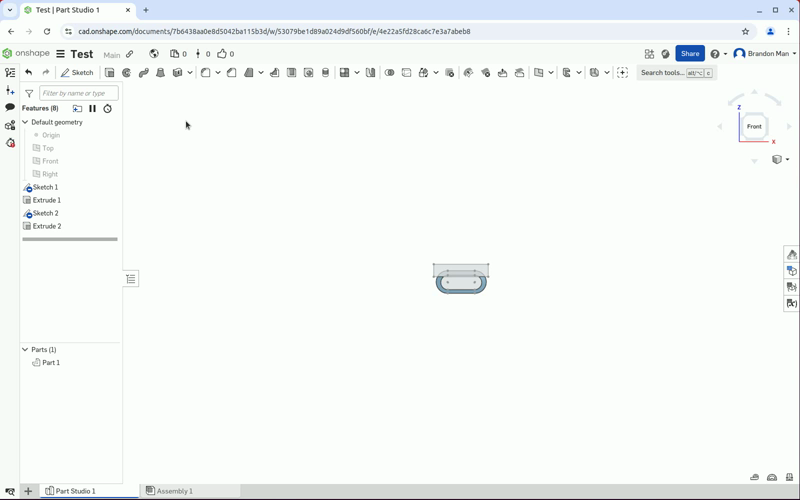
key(shift+7)
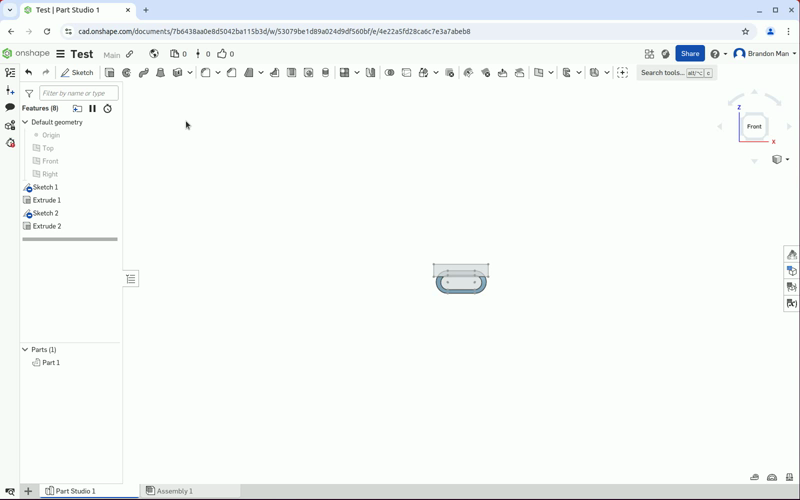
key(left, 2)
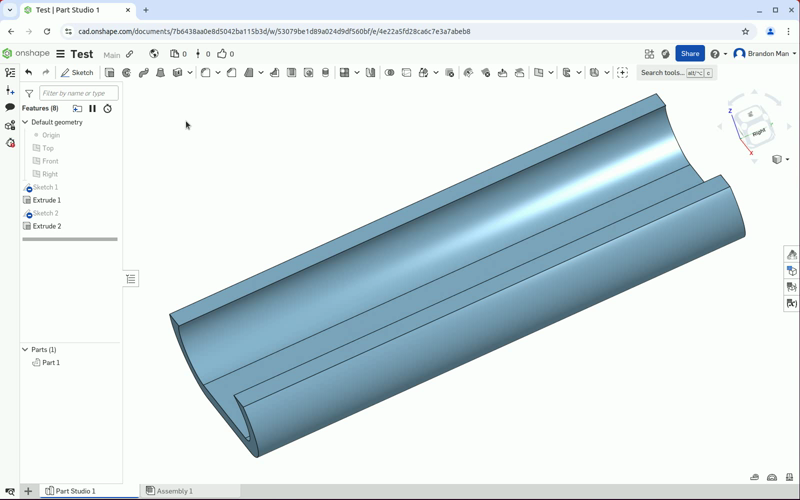
key(down, 2)
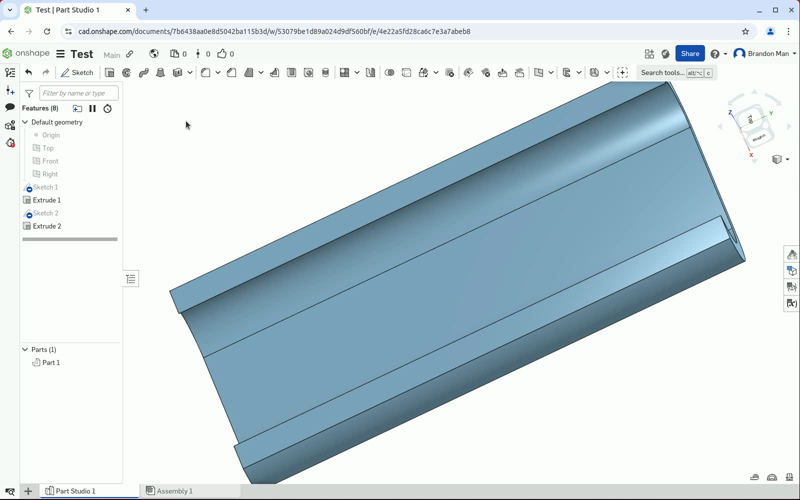
key(up, 2)
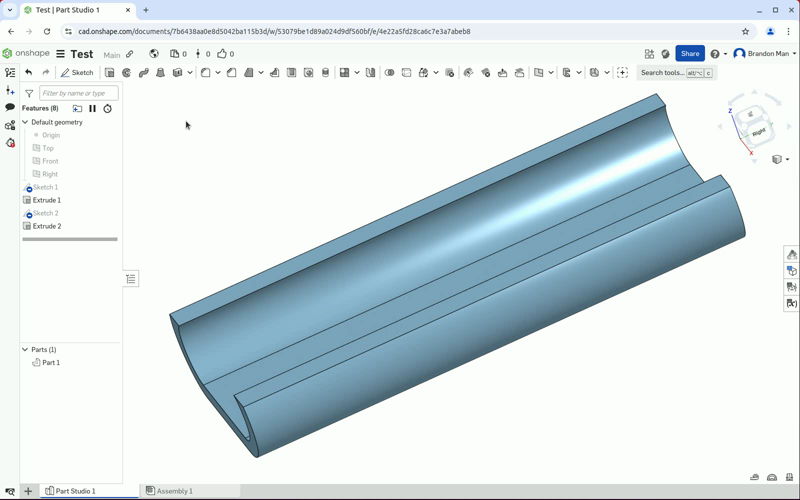
key(right, 2)
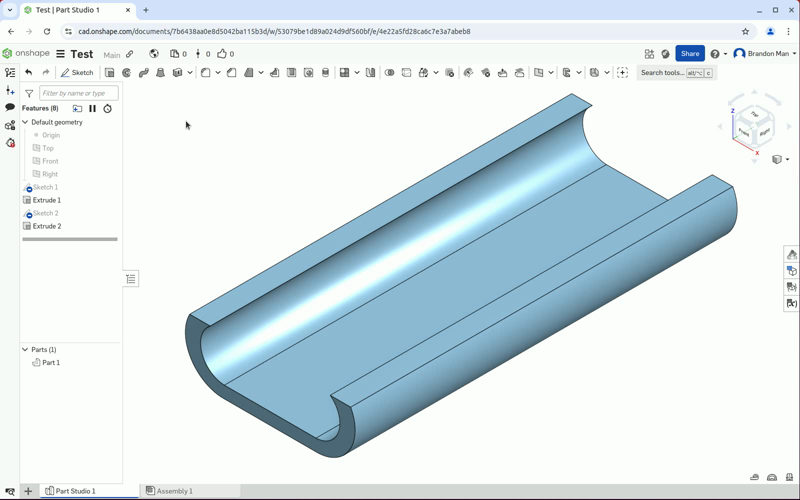
mouse_move(73, 189)
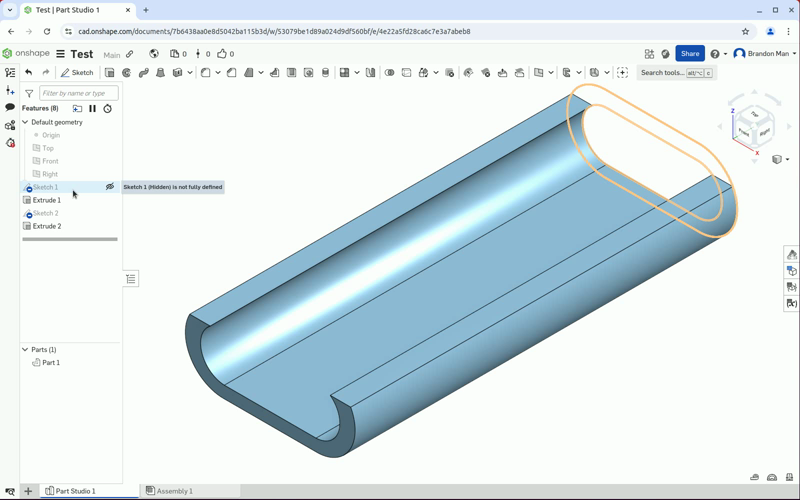
click(73, 189)